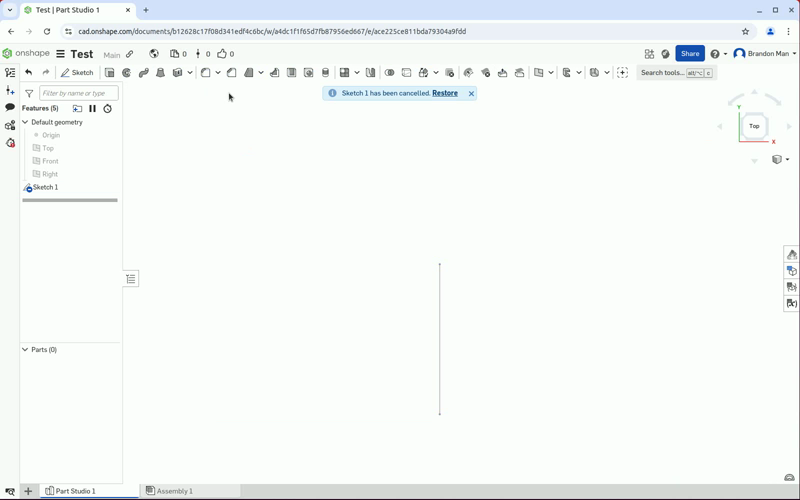
key(shift+h)
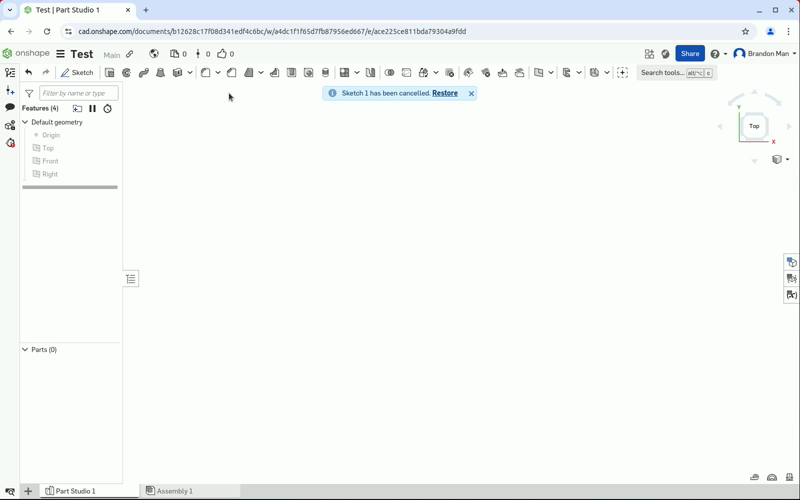
mouse_move(73, 352)
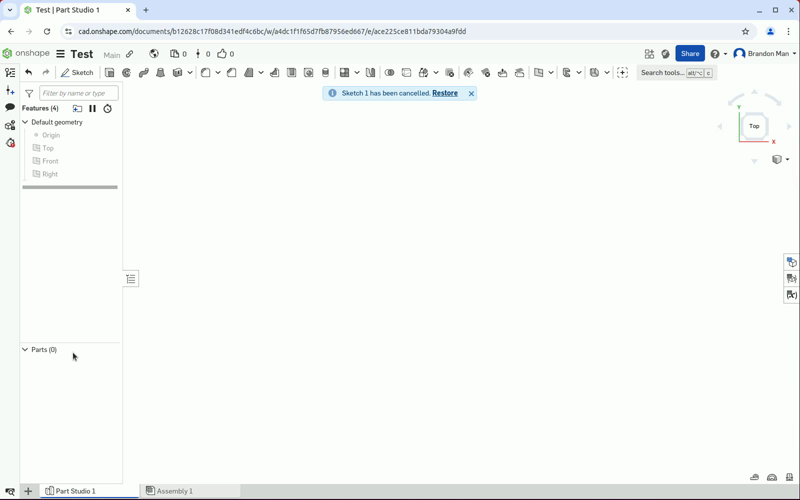
key(y)
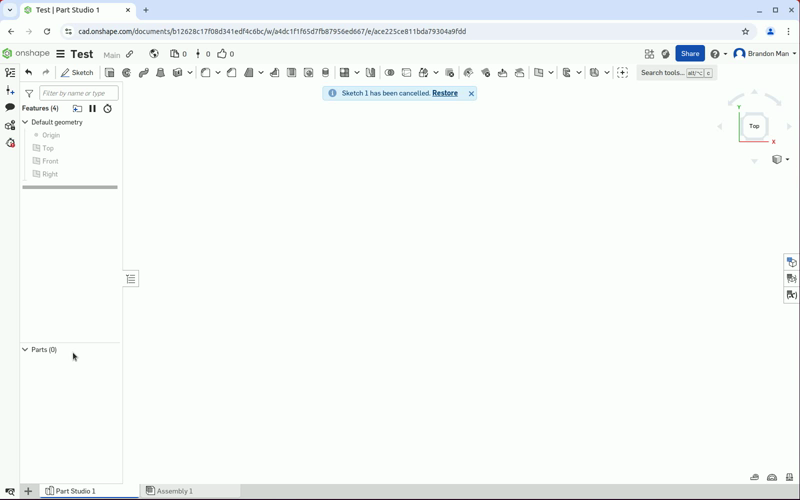
key(shift+p)
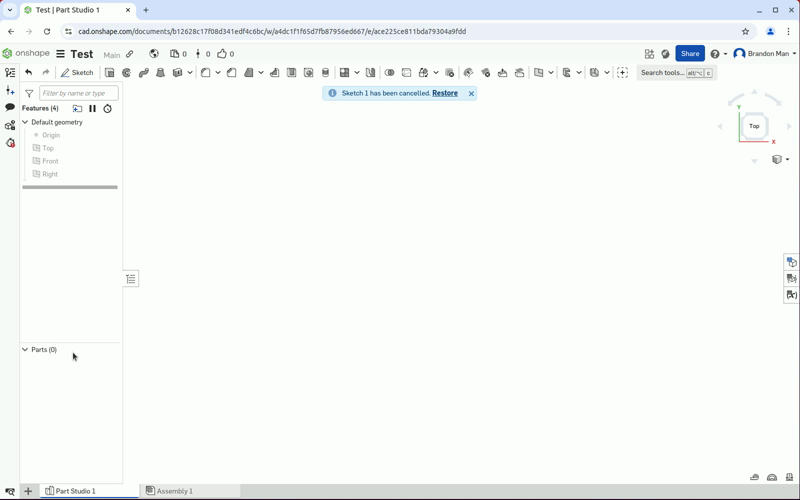
key(space)
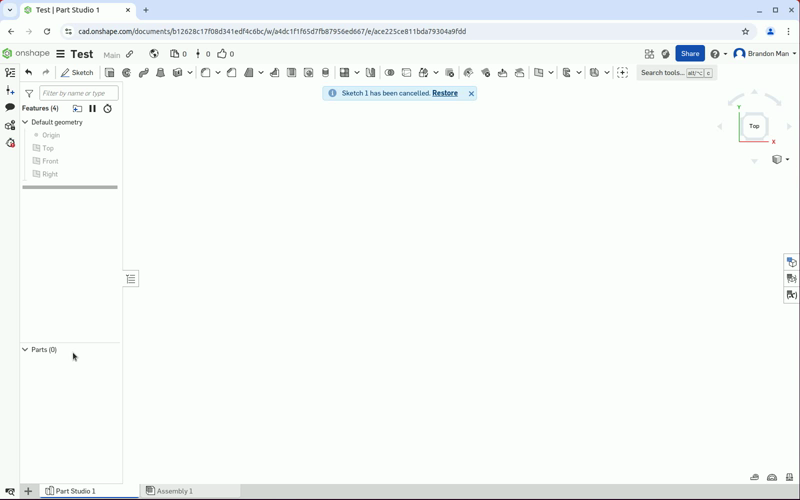
key_down(shift)
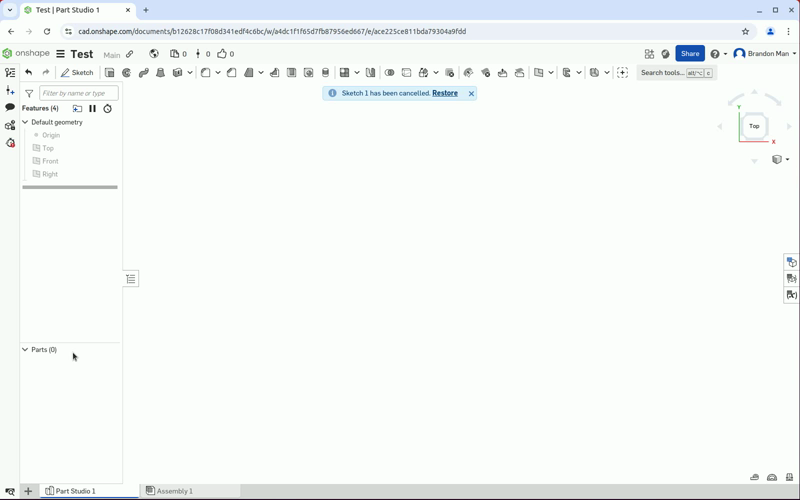
key(up)
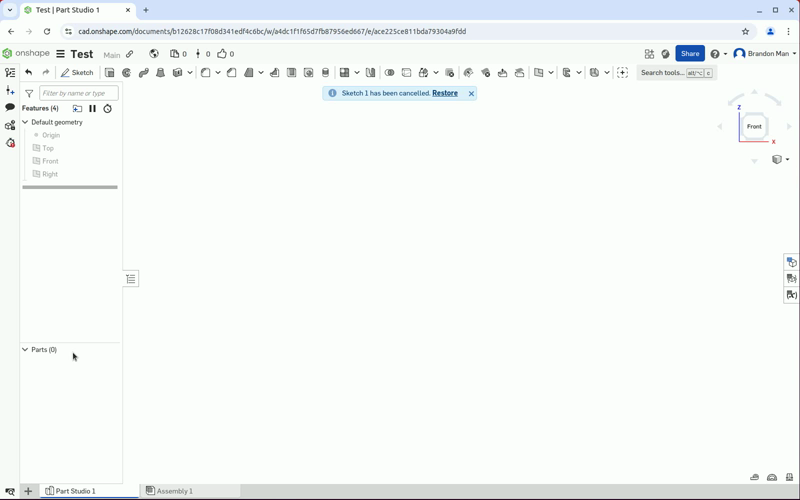
key_up(shift)
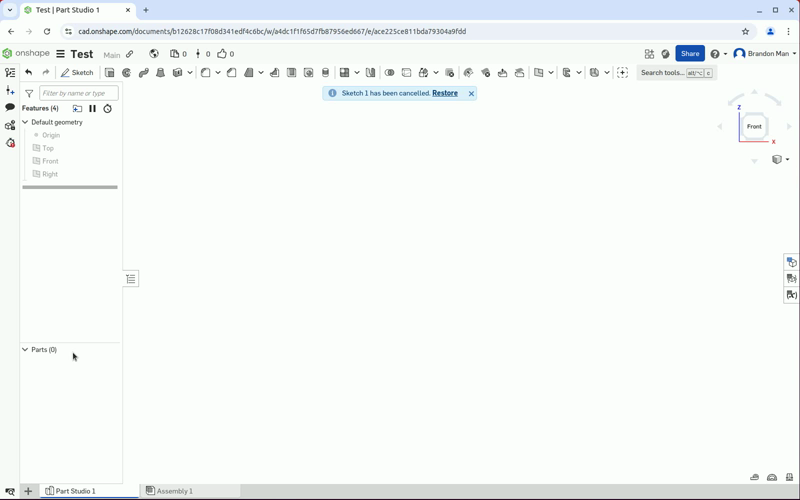
mouse_move(73, 352)
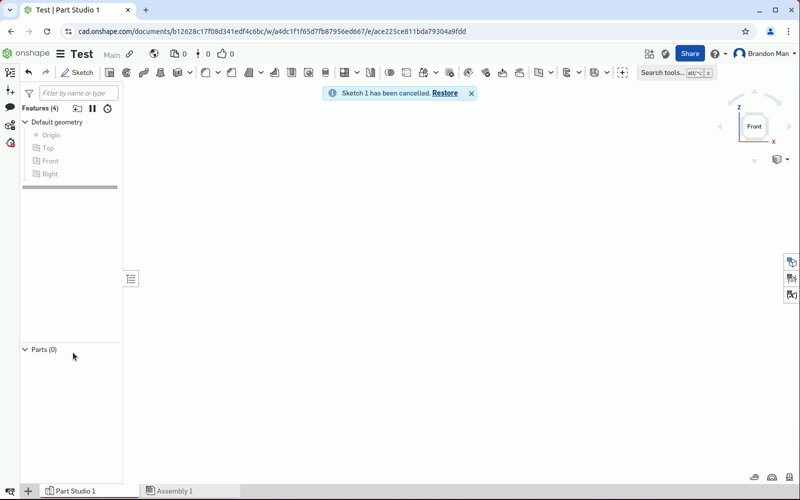
key(shift+y)
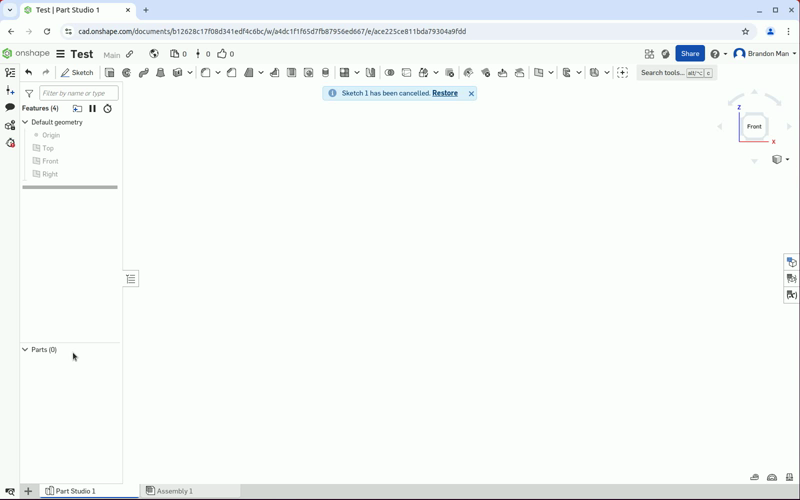
key(shift+s)
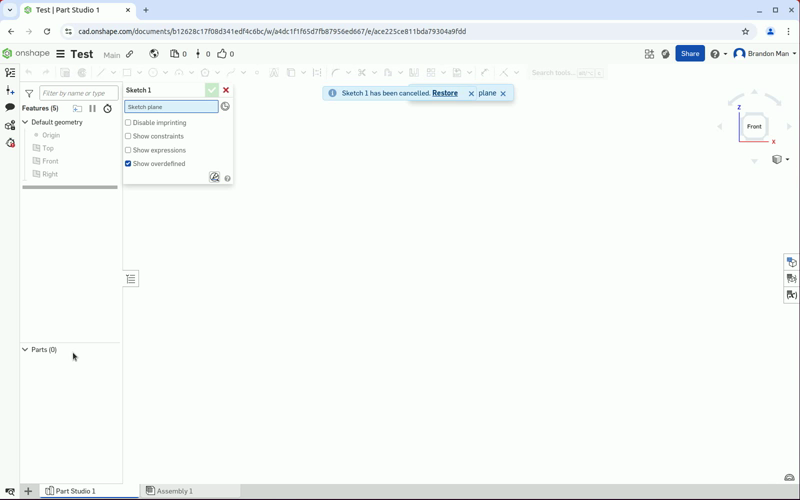
mouse_move(73, 163)
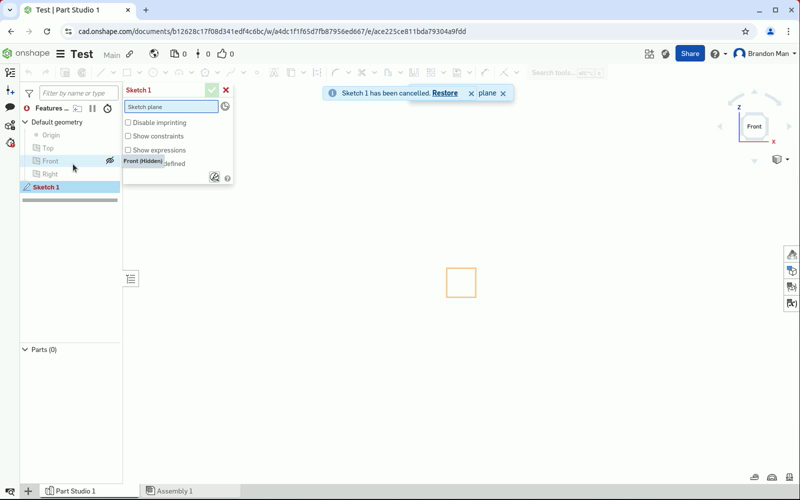
click(73, 163)
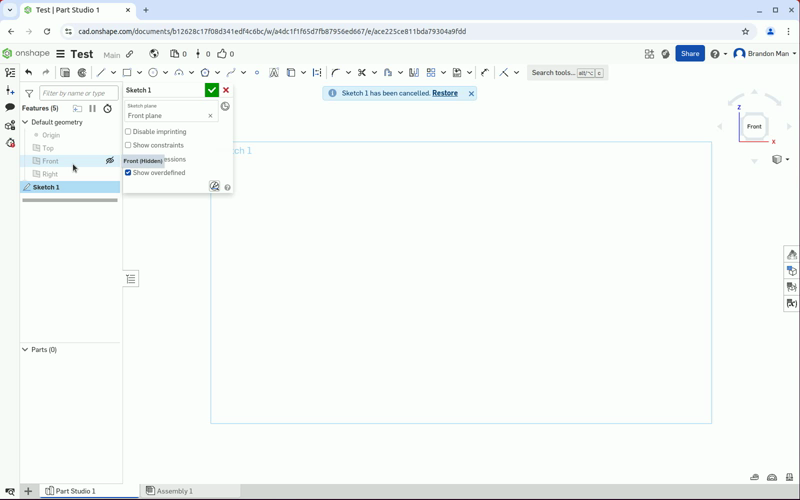
mouse_move(73, 352)
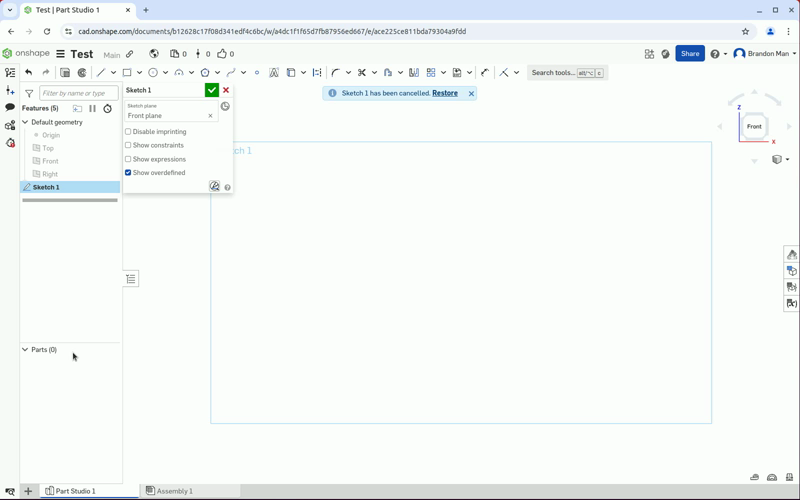
key(y)
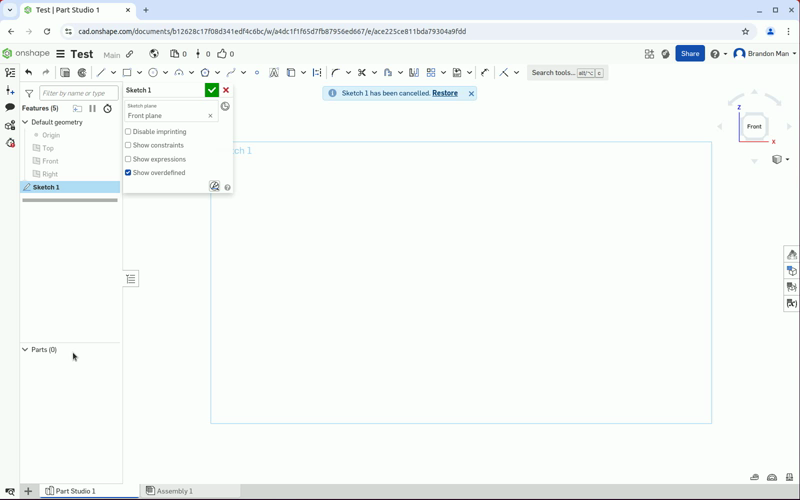
key(l)
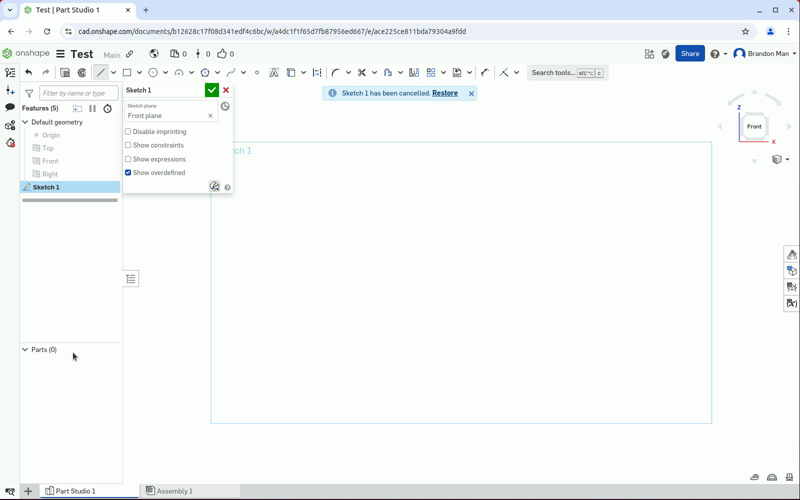
key_down(shift)
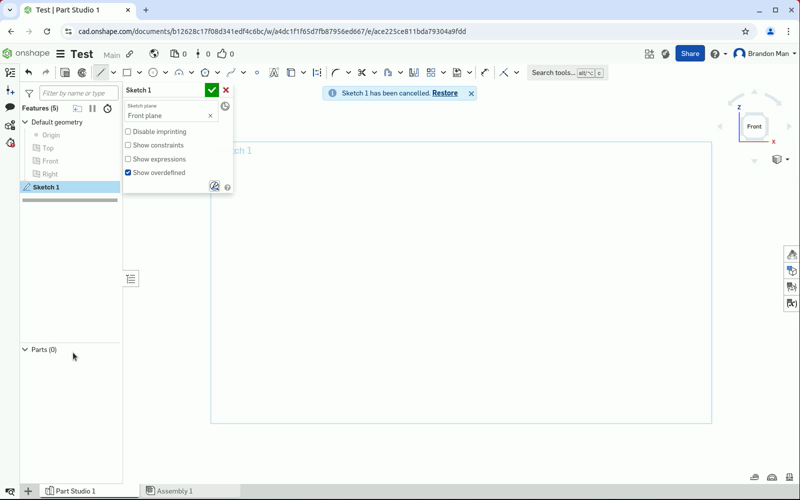
mouse_move(460, 290)
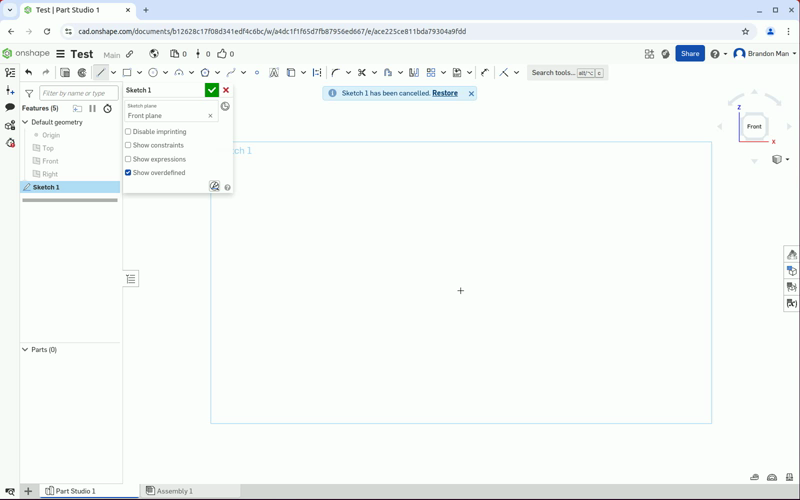
click(460, 290)
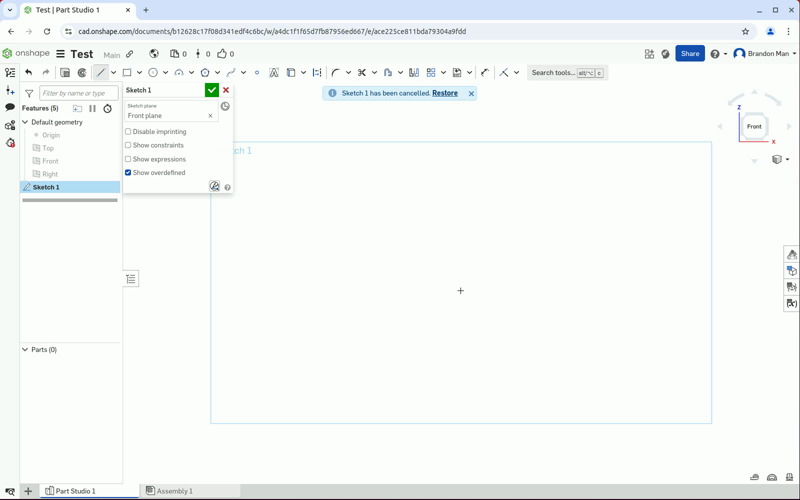
key_up(shift)
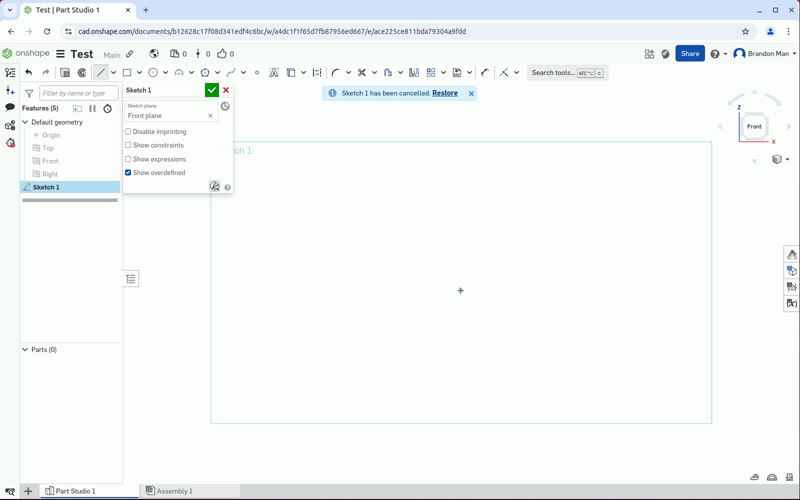
key_down(shift)
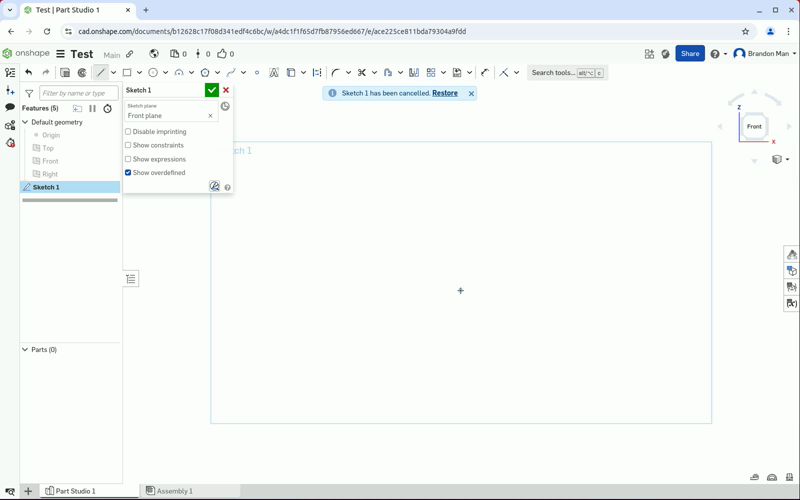
mouse_move(566, 290)
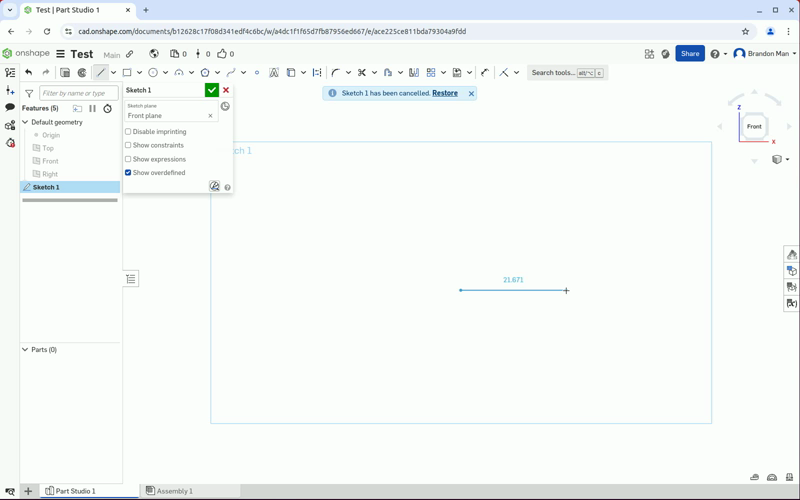
click(566, 290)
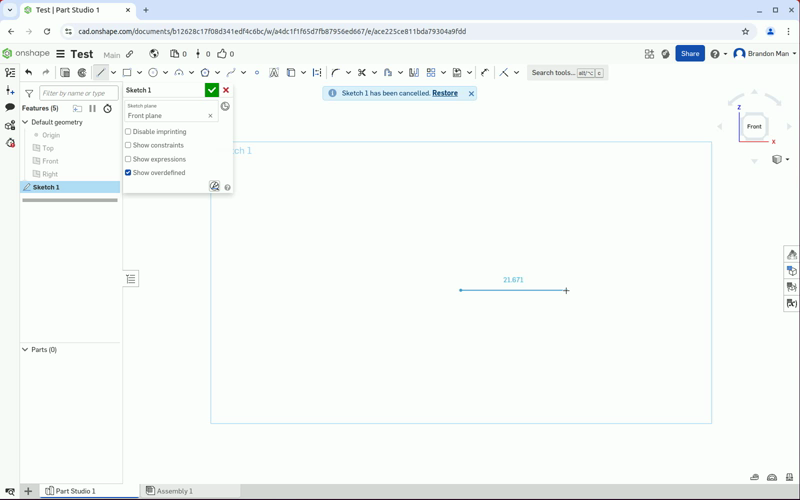
key_up(shift)
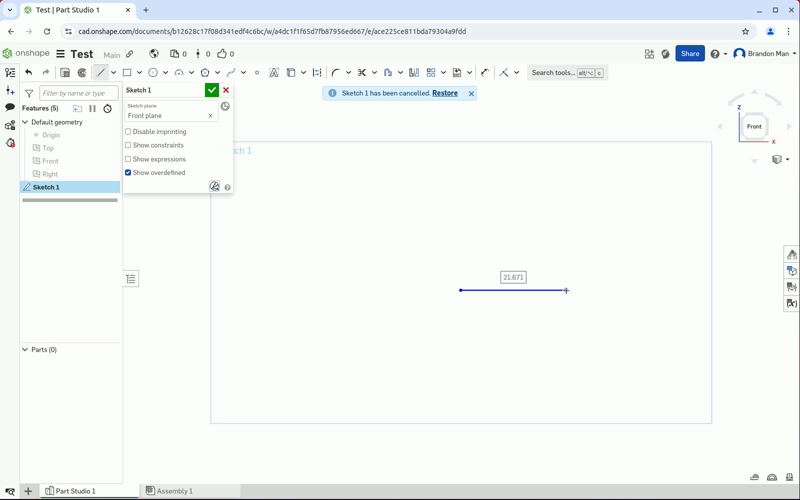
key(esc)
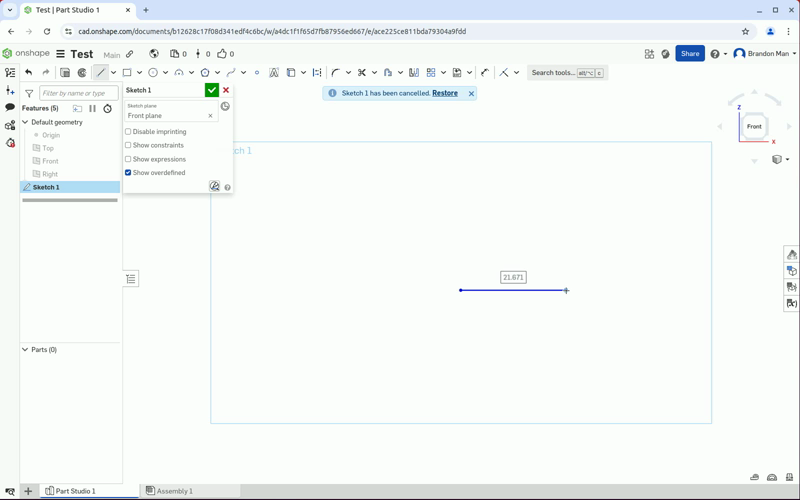
key(a)
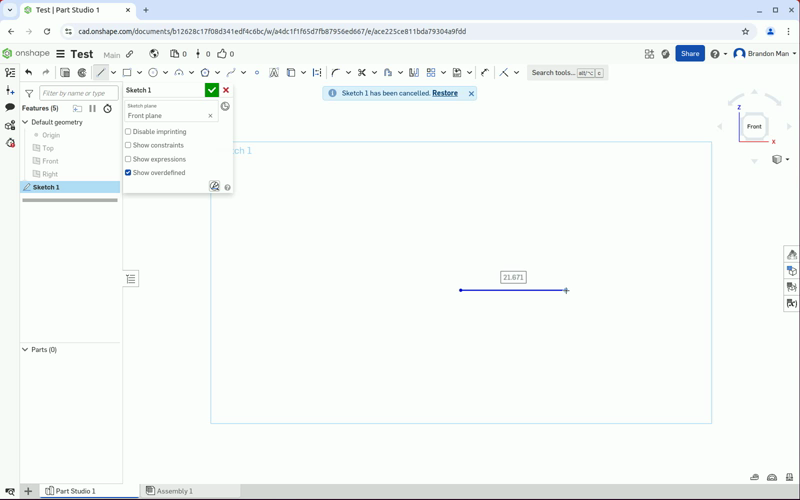
mouse_move(566, 290)
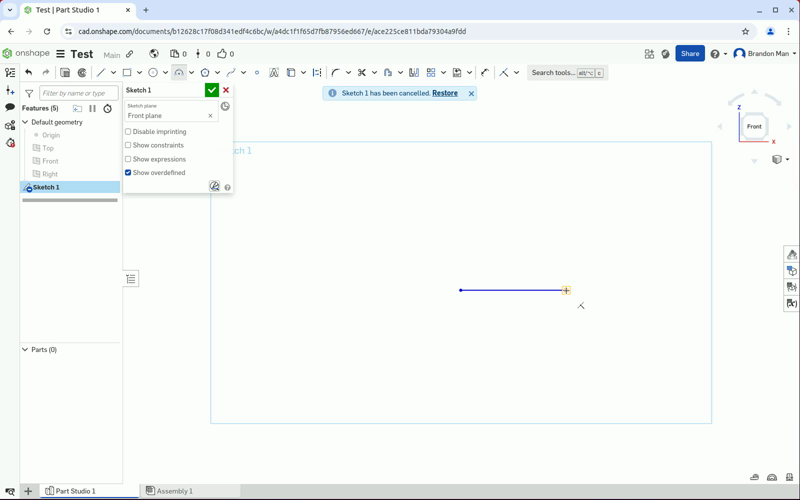
click(566, 290)
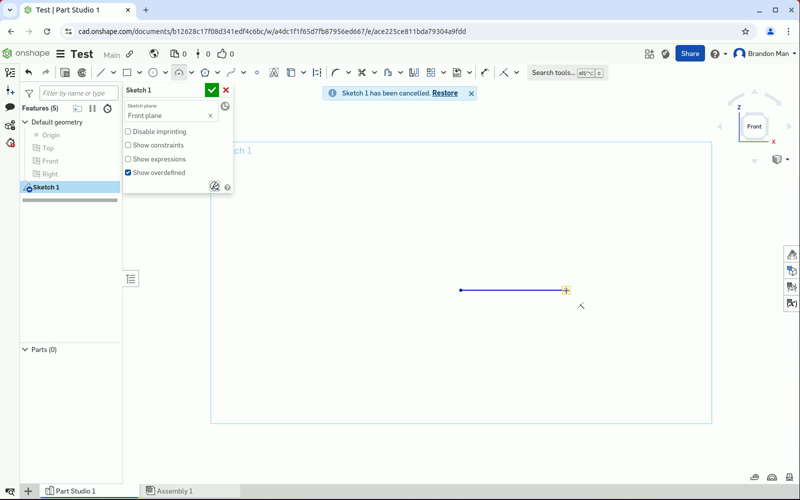
key_down(shift)
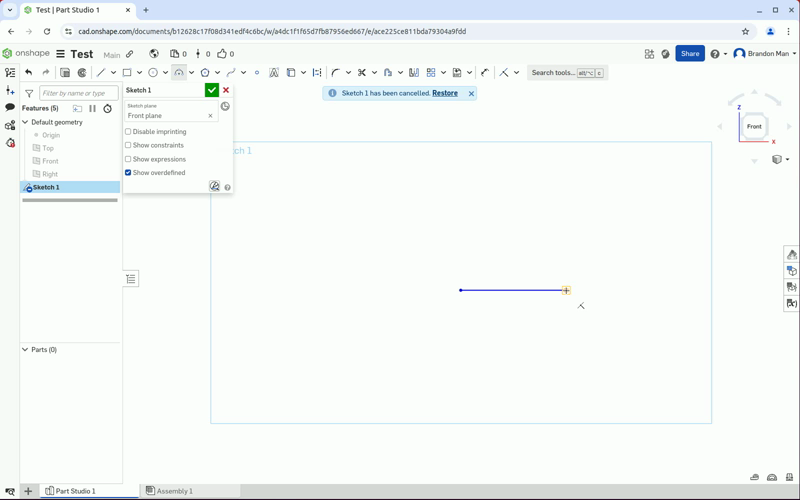
mouse_move(566, 275)
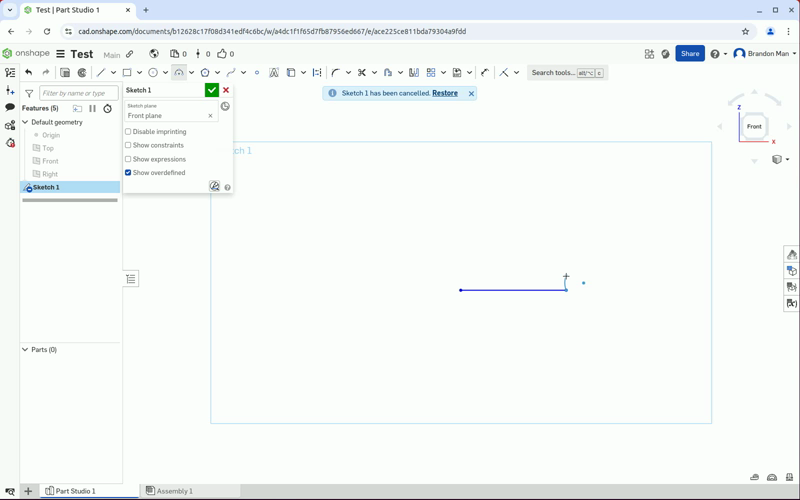
click(566, 275)
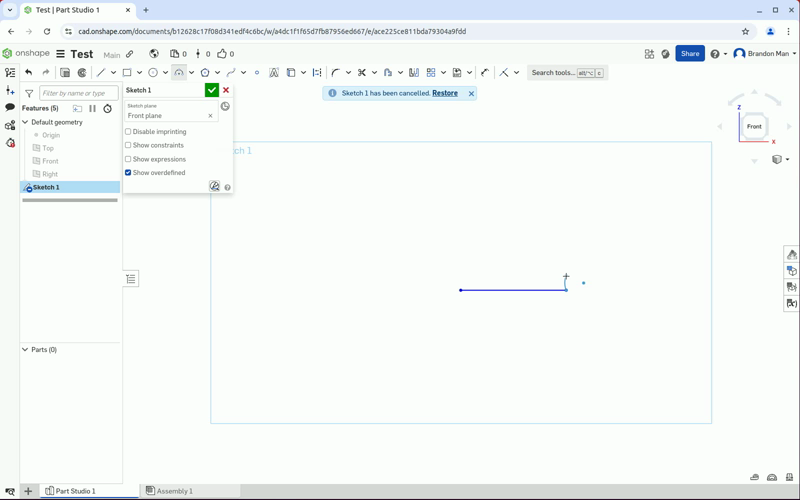
mouse_move(573, 282)
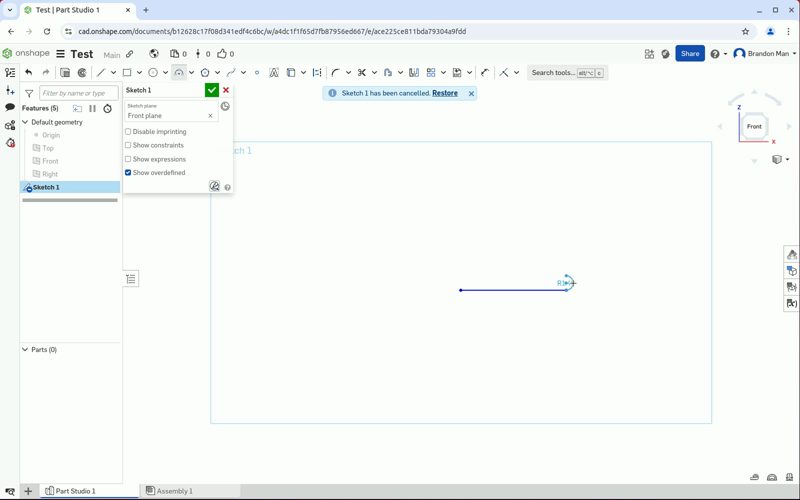
click(573, 282)
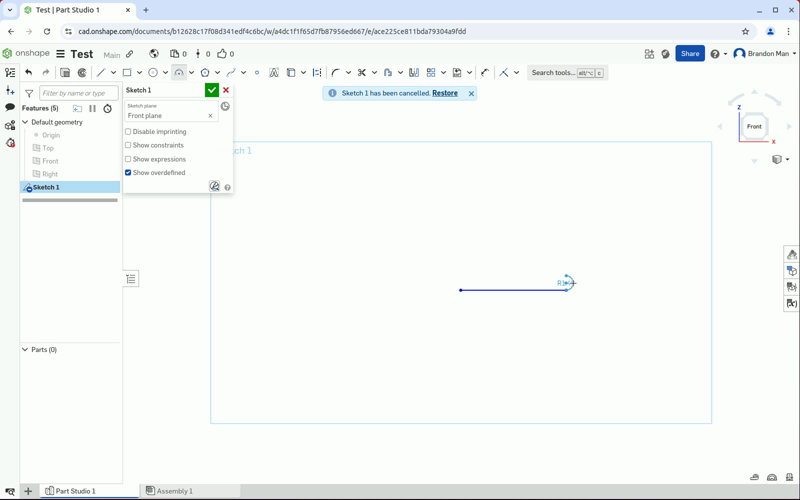
key_up(shift)
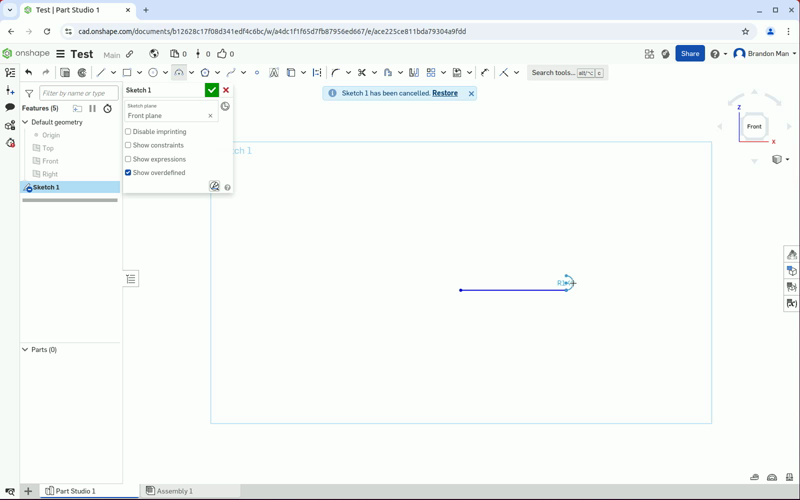
key(esc)
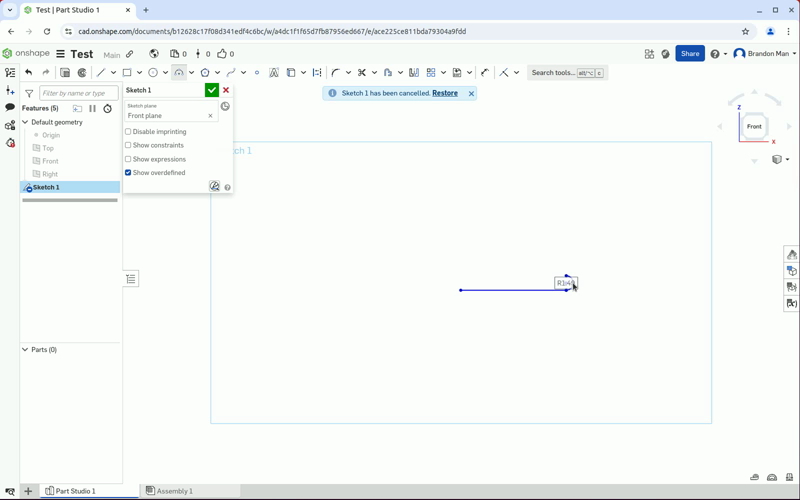
key(l)
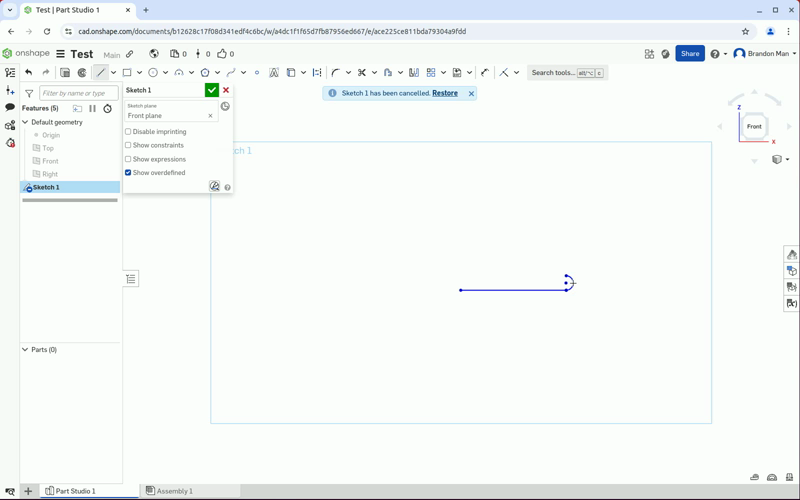
mouse_move(566, 275)
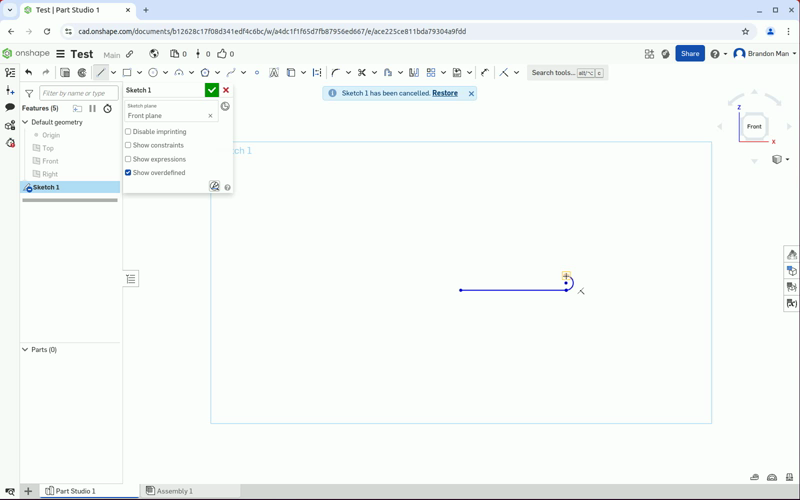
click(566, 275)
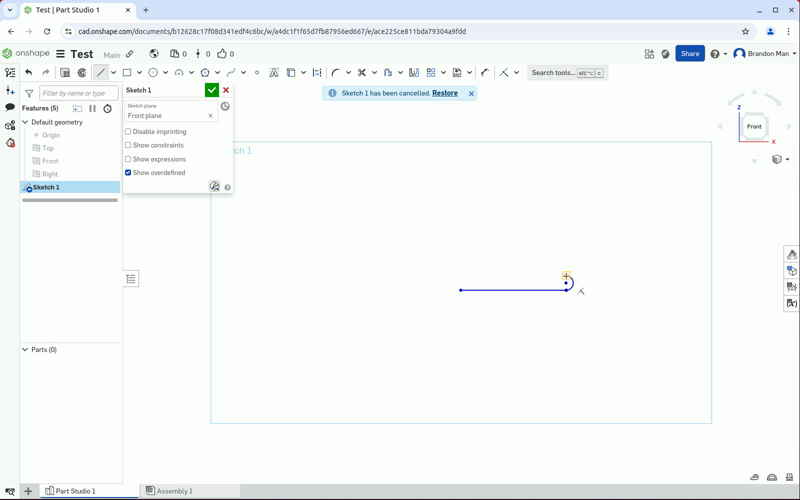
key_down(shift)
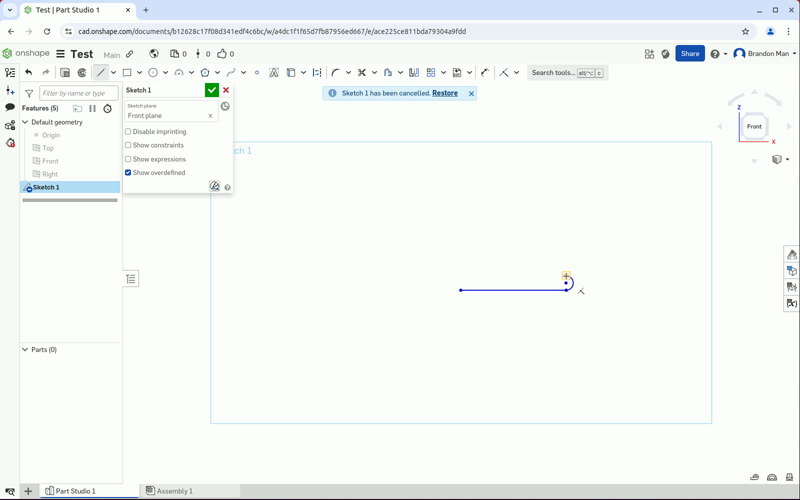
mouse_move(460, 275)
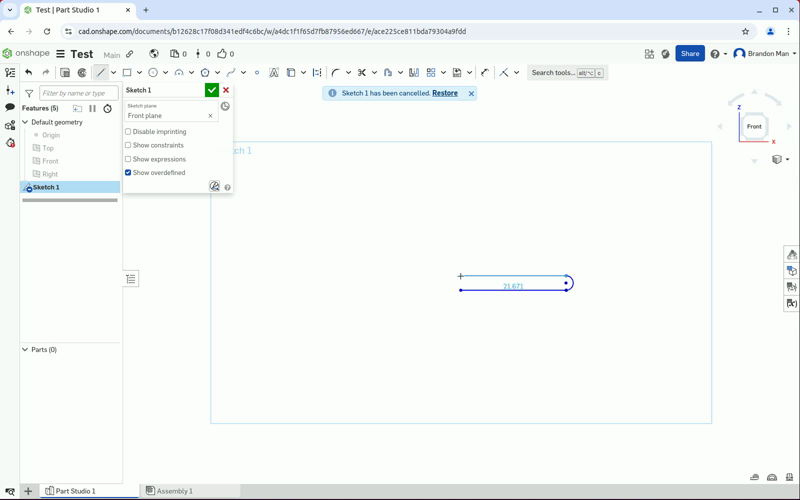
click(460, 275)
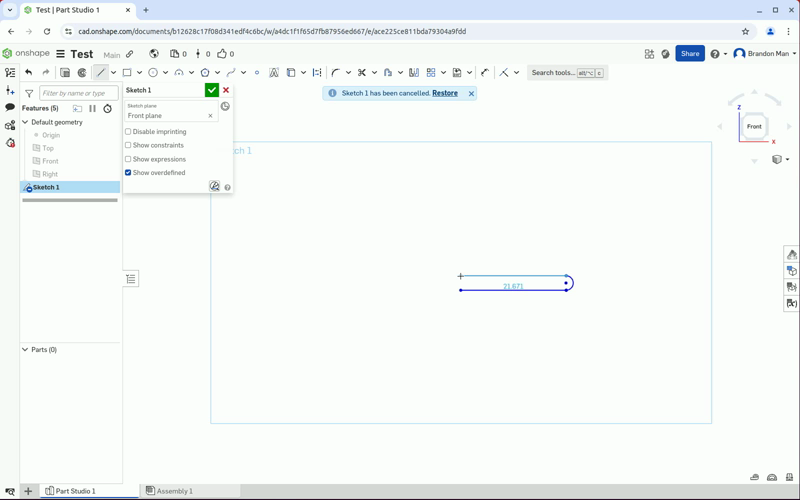
key_up(shift)
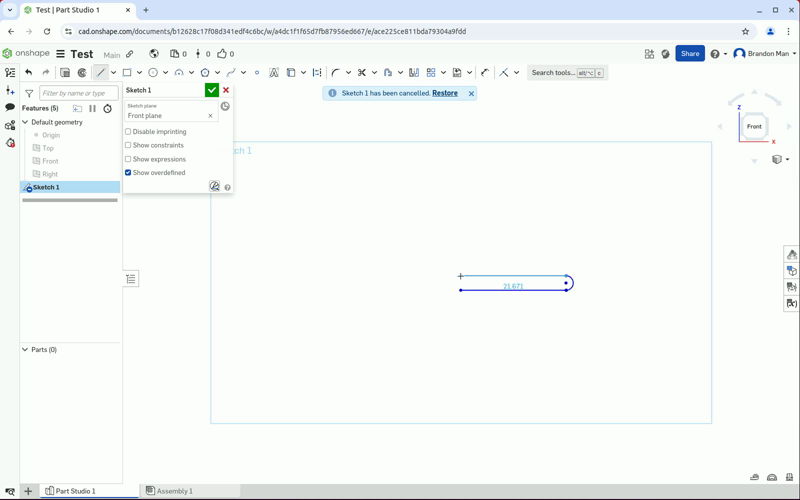
key(esc)
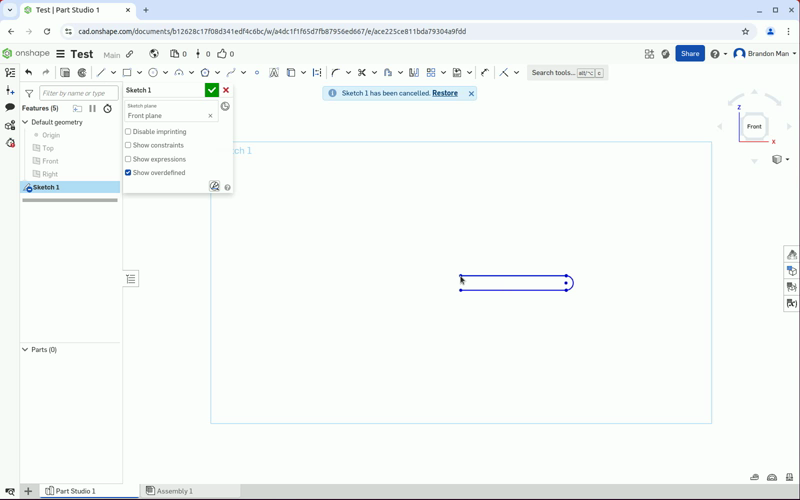
key(a)
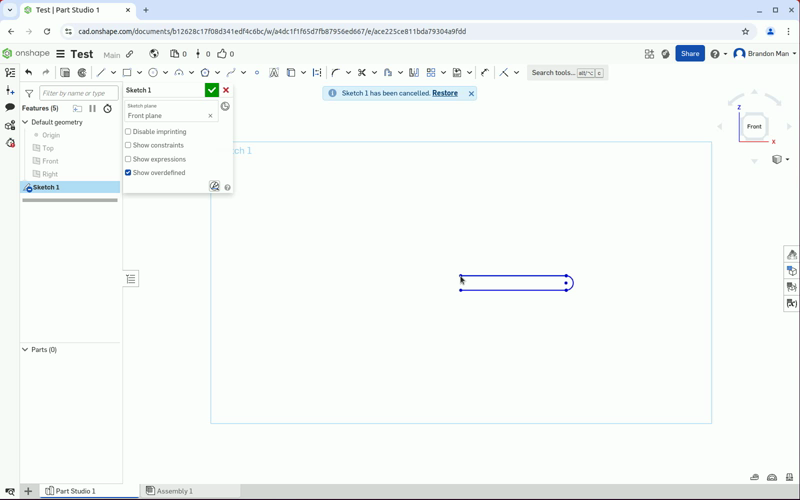
mouse_move(460, 275)
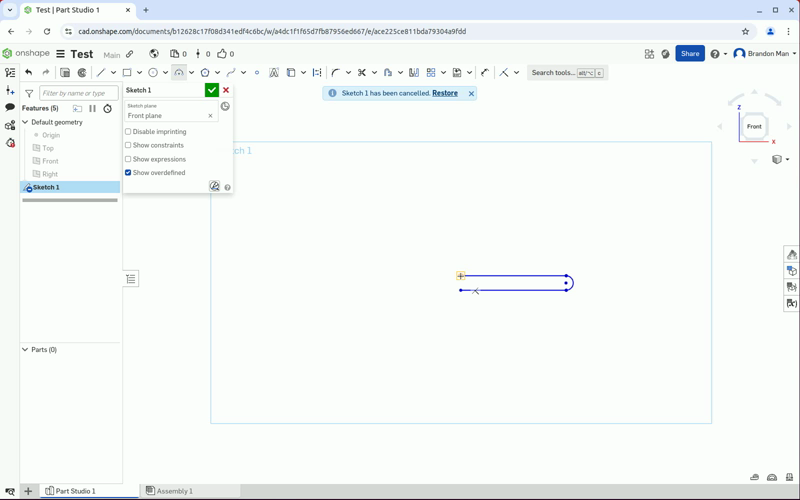
click(460, 275)
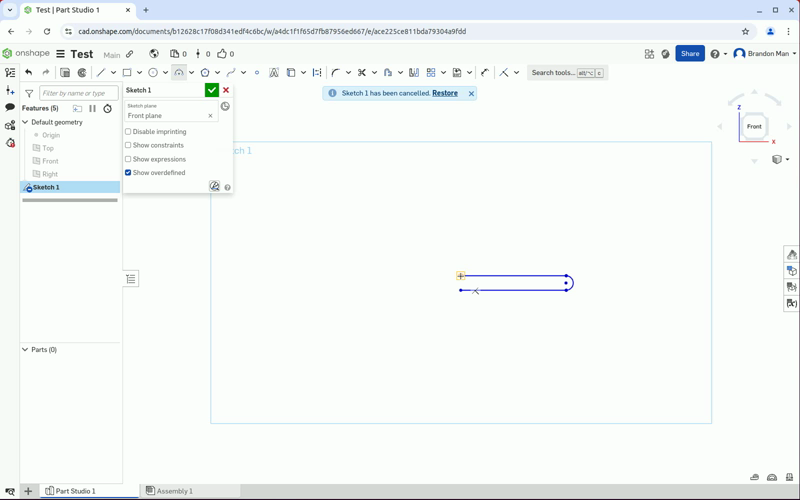
mouse_move(460, 290)
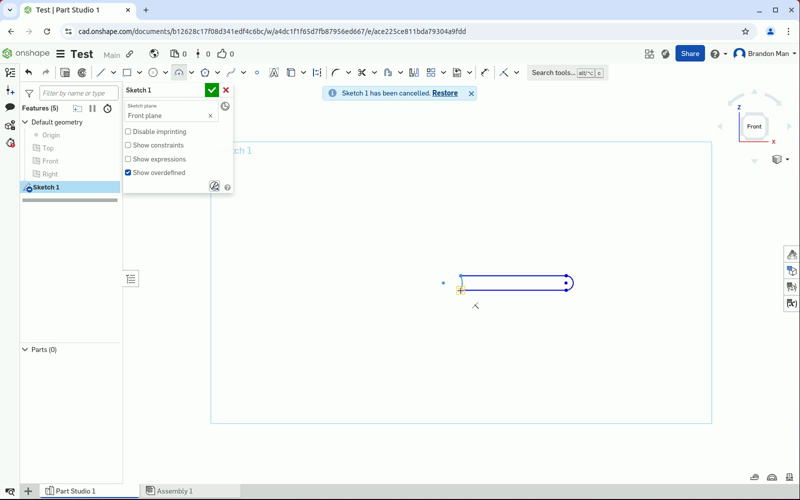
click(460, 290)
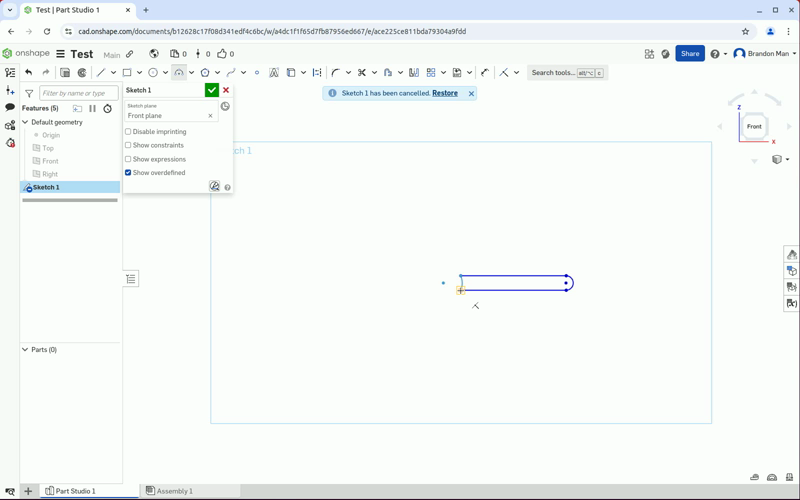
key_down(shift)
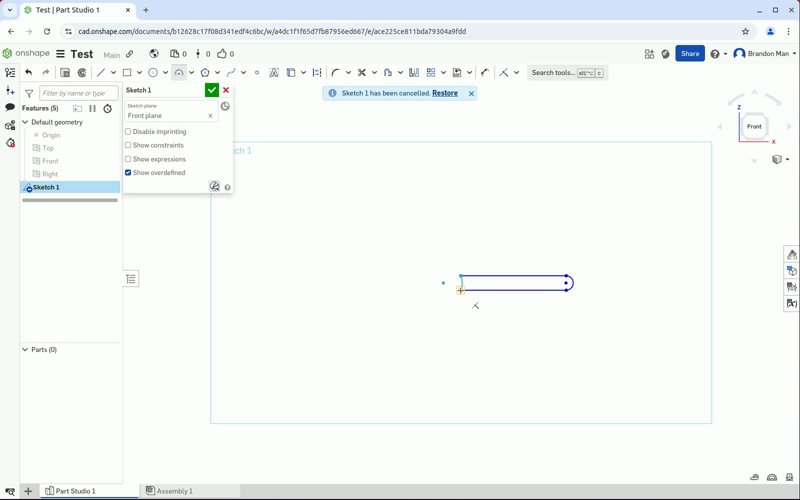
mouse_move(453, 282)
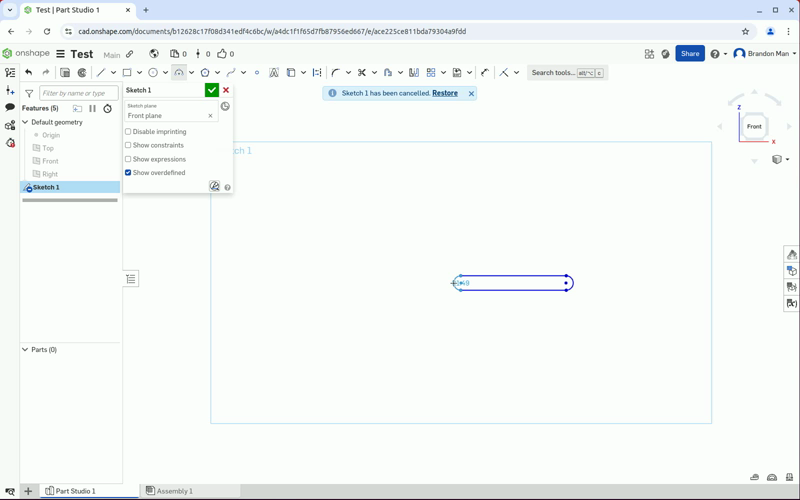
click(453, 282)
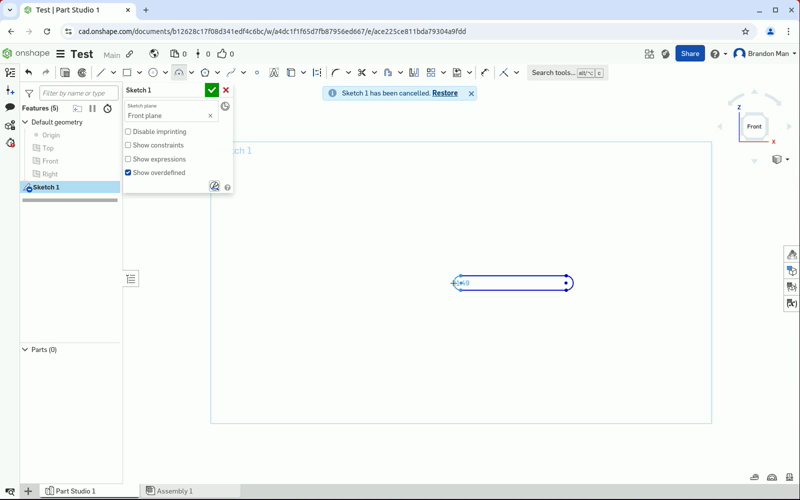
key_up(shift)
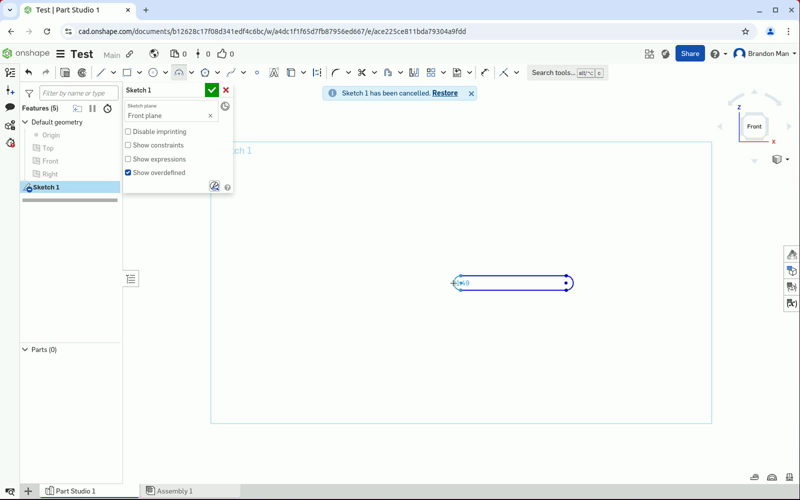
key(esc)
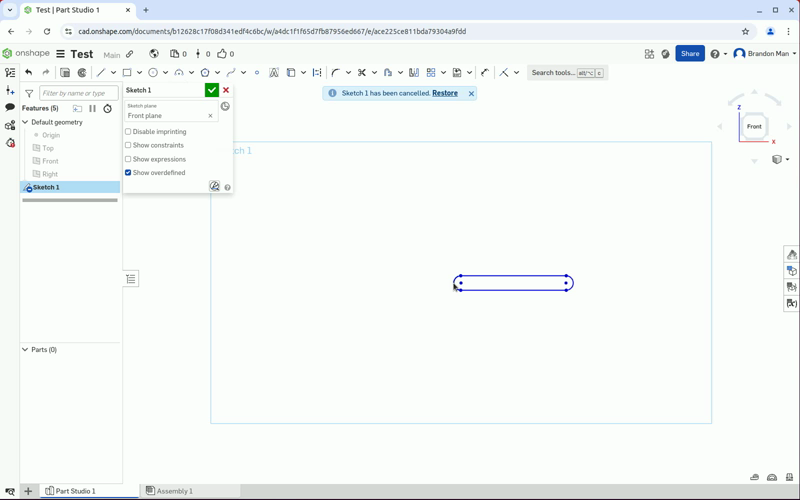
key(c)
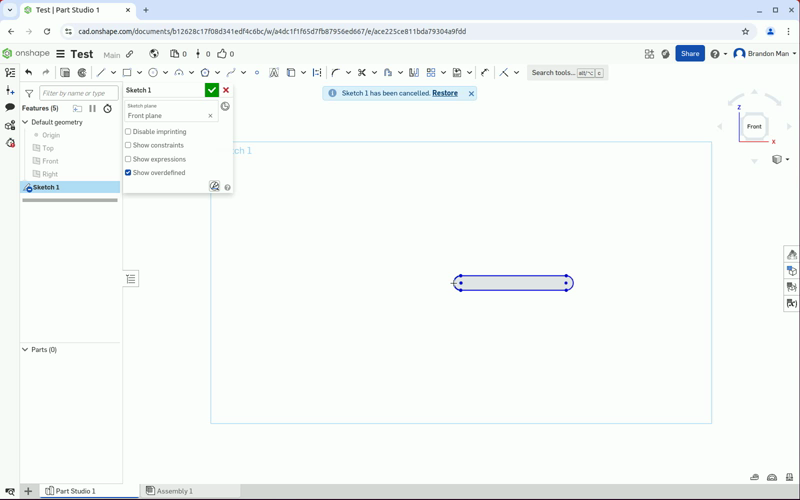
key_down(shift)
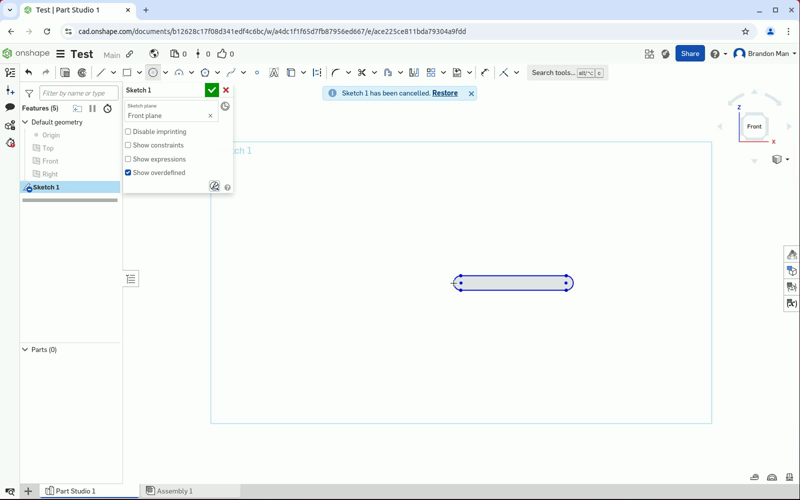
mouse_move(460, 282)
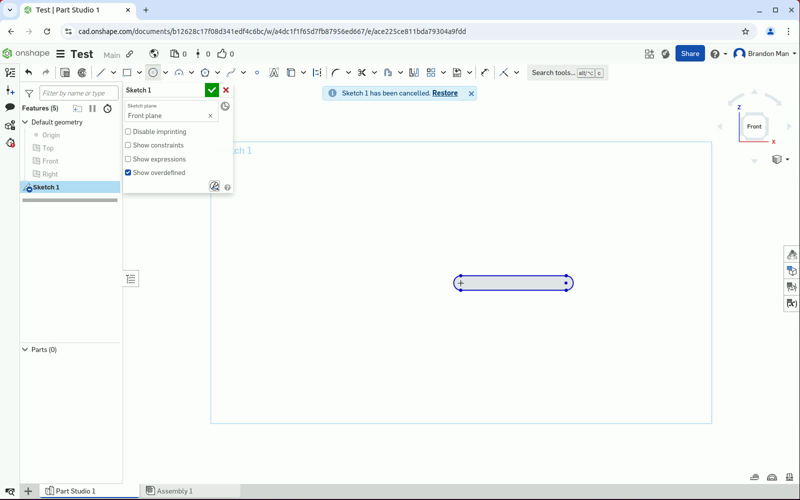
click(460, 282)
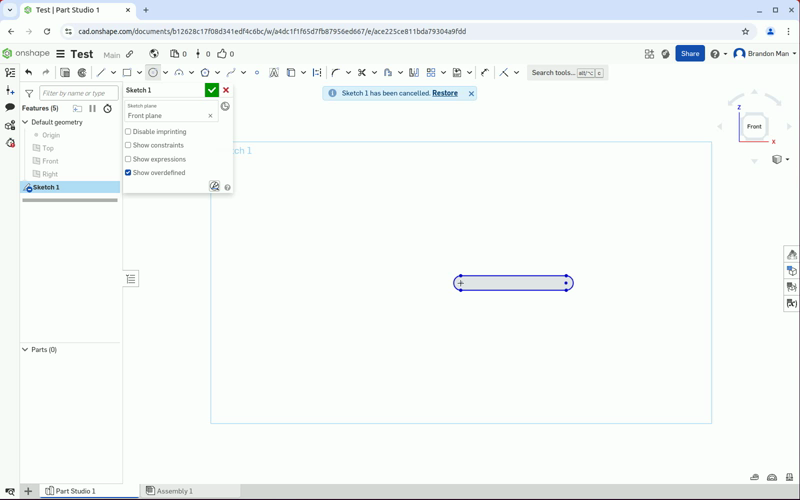
key_up(shift)
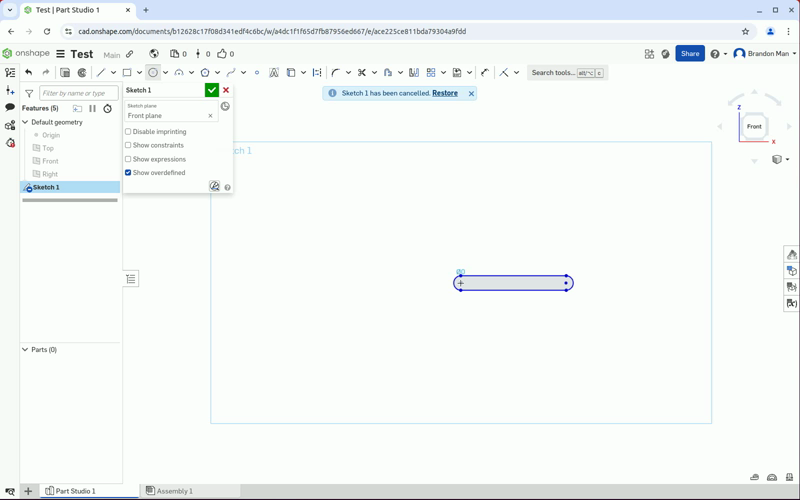
mouse_move(464, 282)
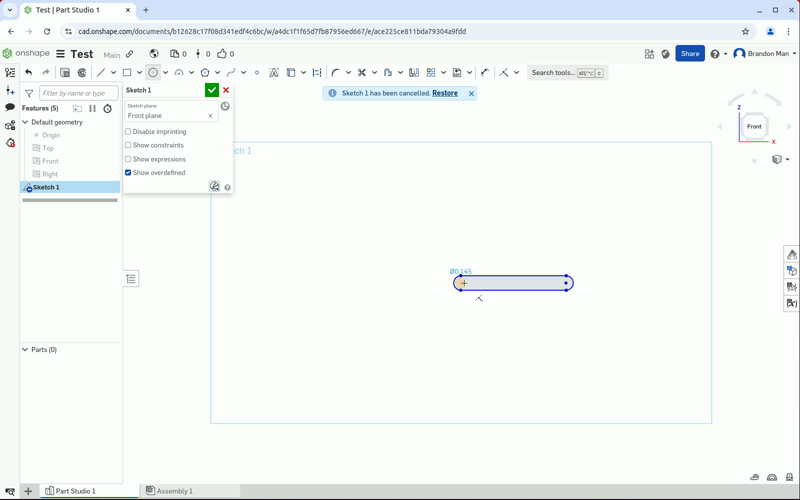
scroll(6)
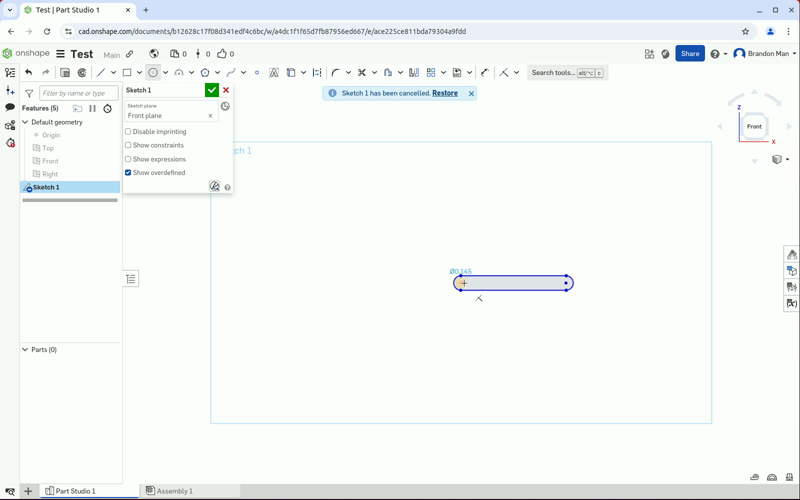
scroll(6)
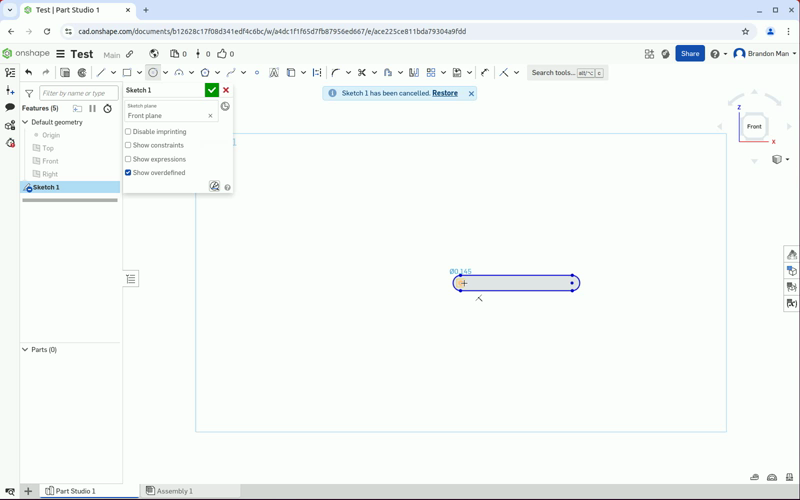
scroll(6)
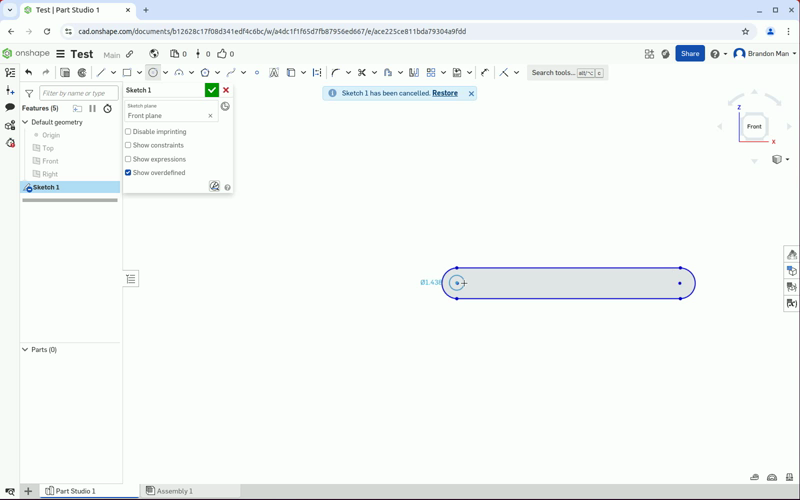
scroll(6)
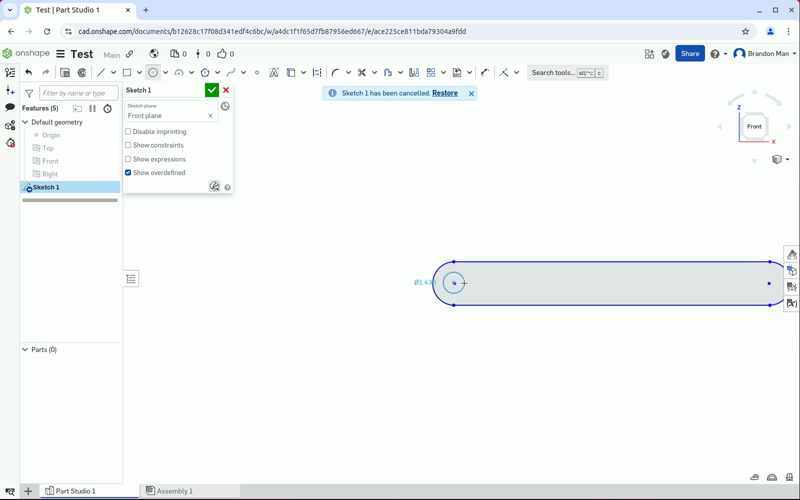
scroll(6)
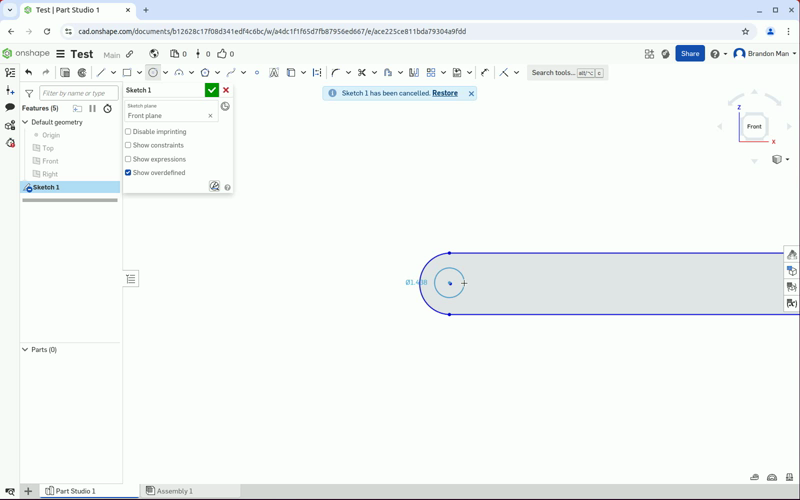
scroll(6)
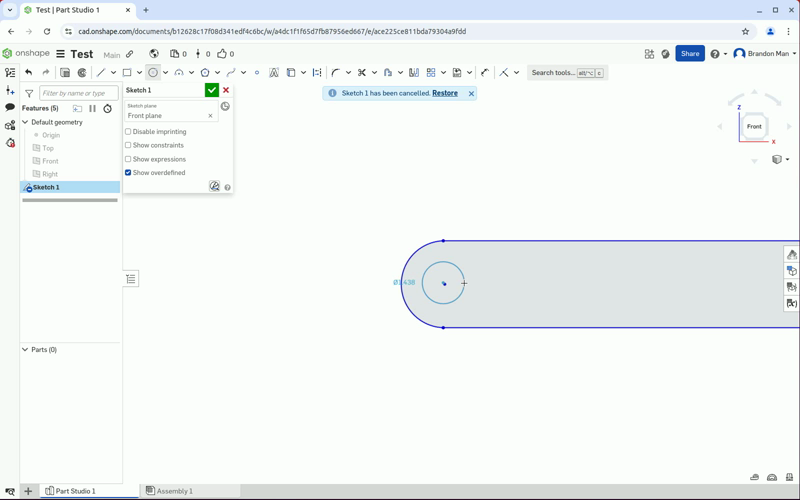
scroll(6)
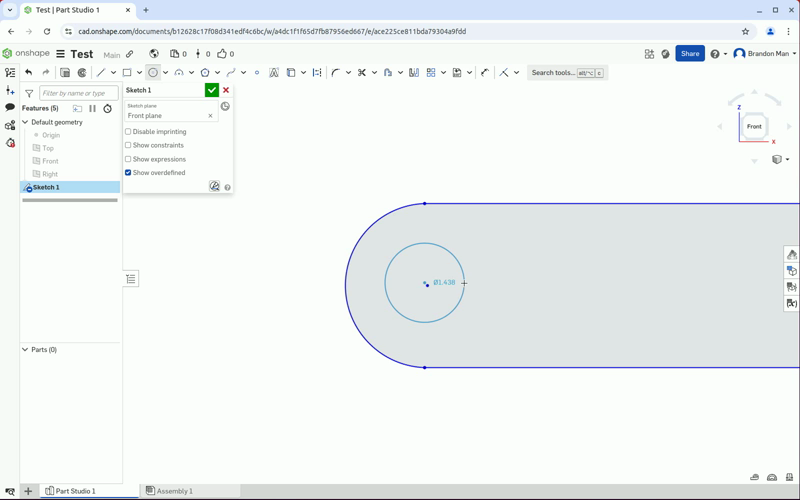
click(464, 282)
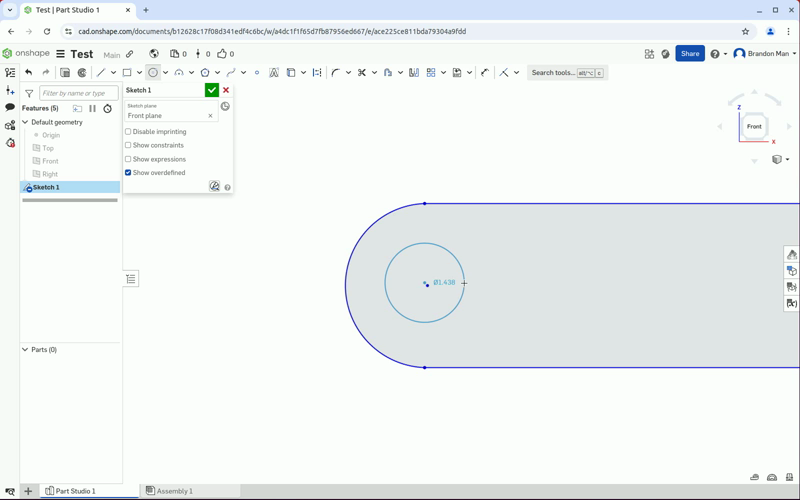
scroll(-6)
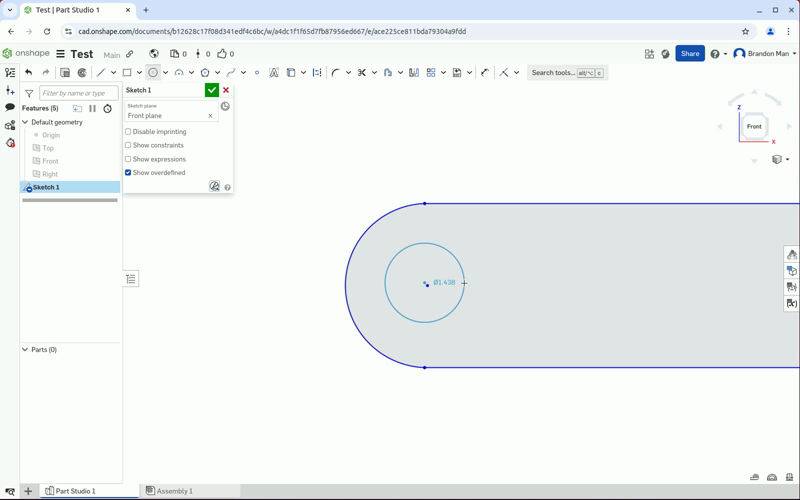
scroll(-6)
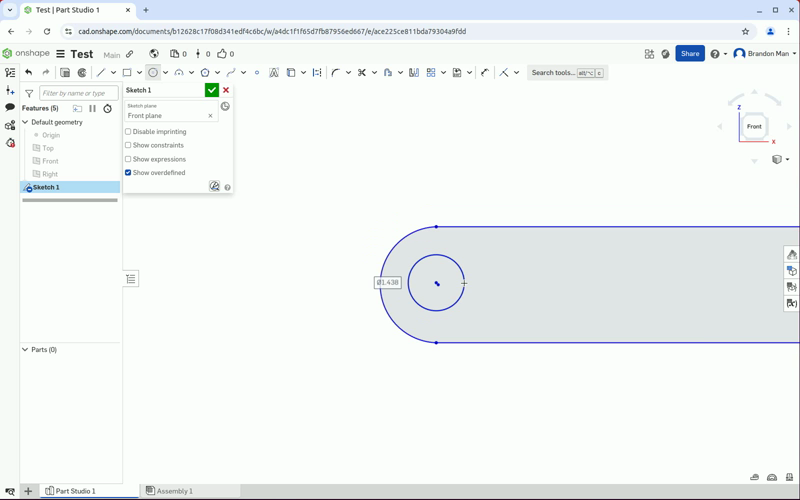
scroll(-6)
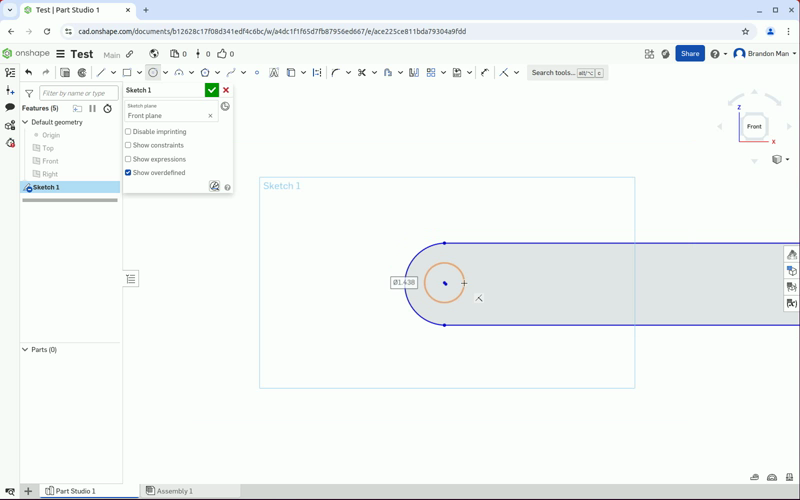
scroll(-6)
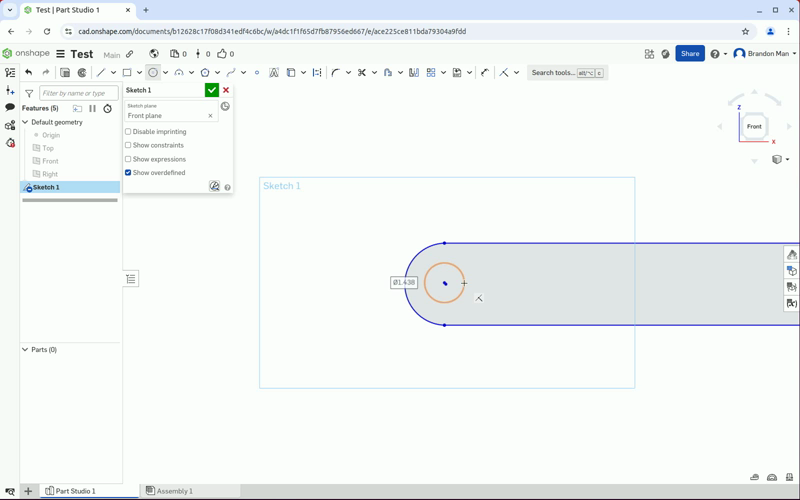
scroll(-6)
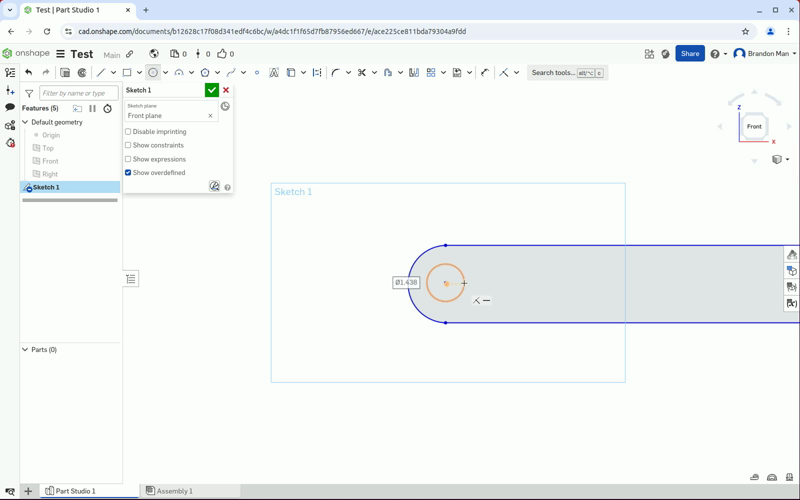
scroll(-6)
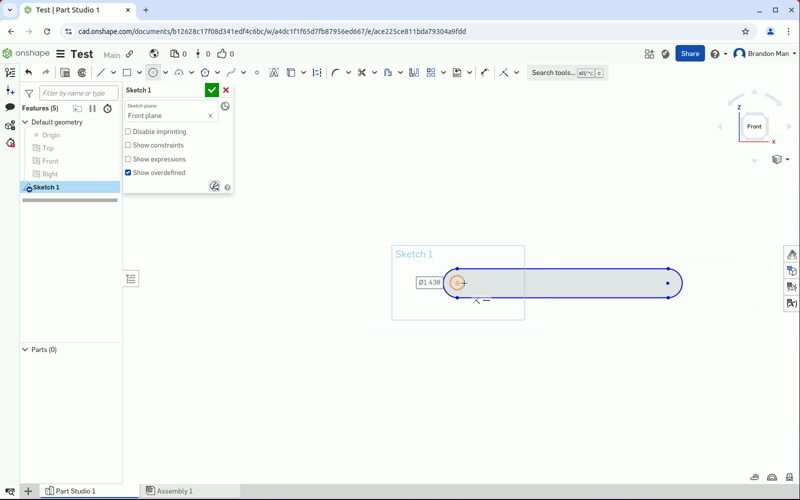
scroll(-6)
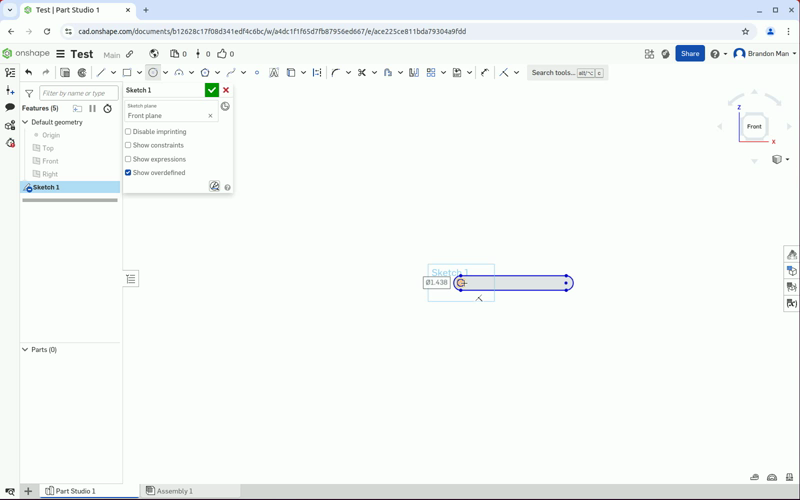
key(esc)
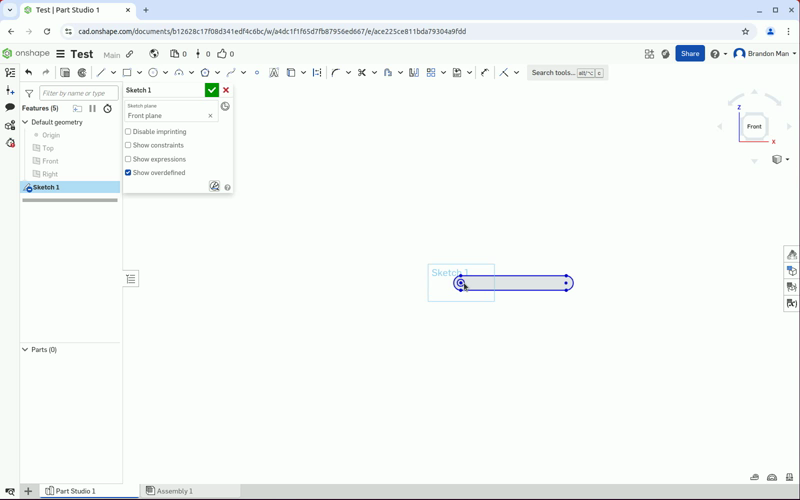
key(c)
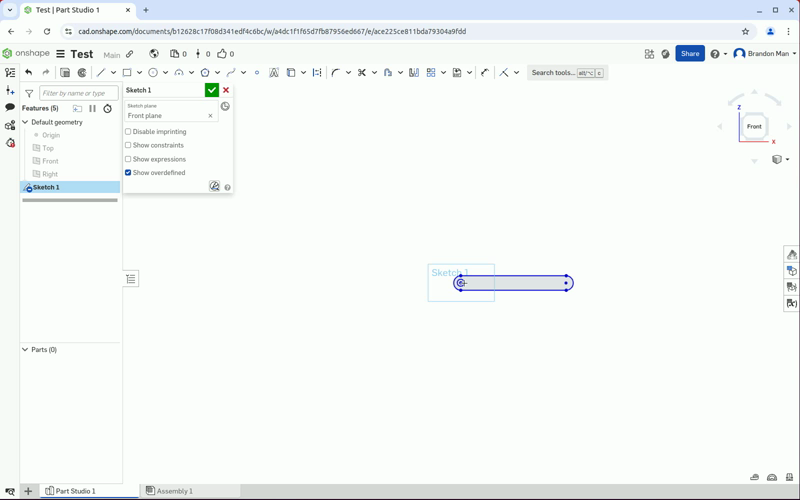
key_down(shift)
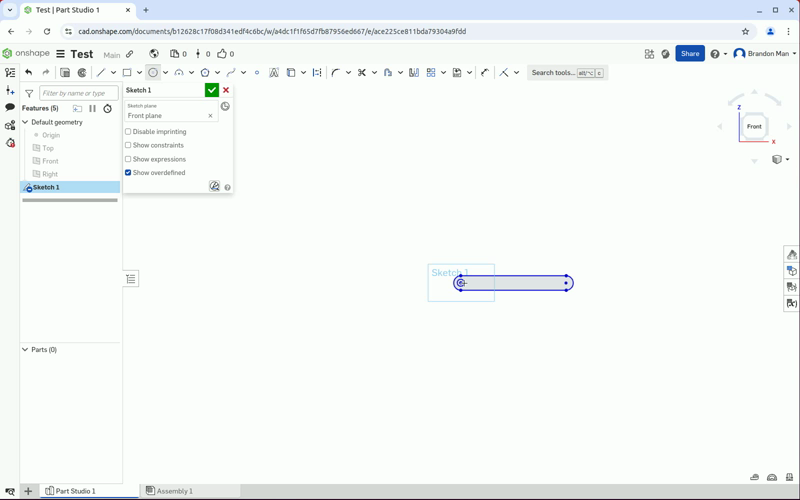
mouse_move(566, 282)
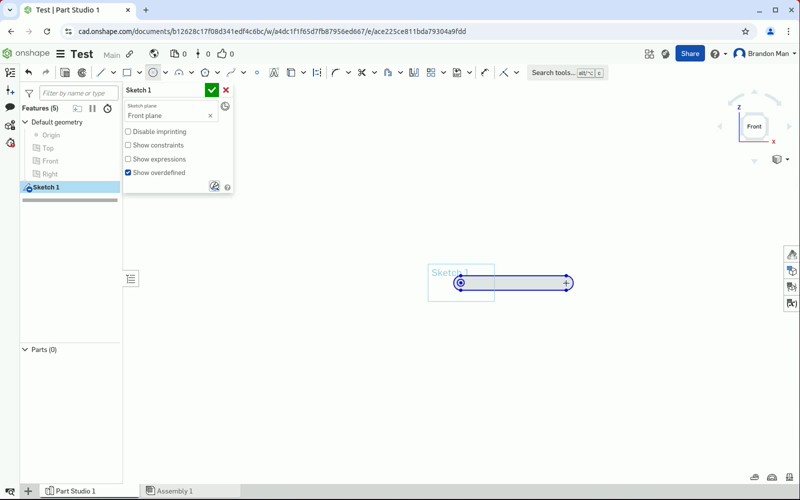
click(566, 282)
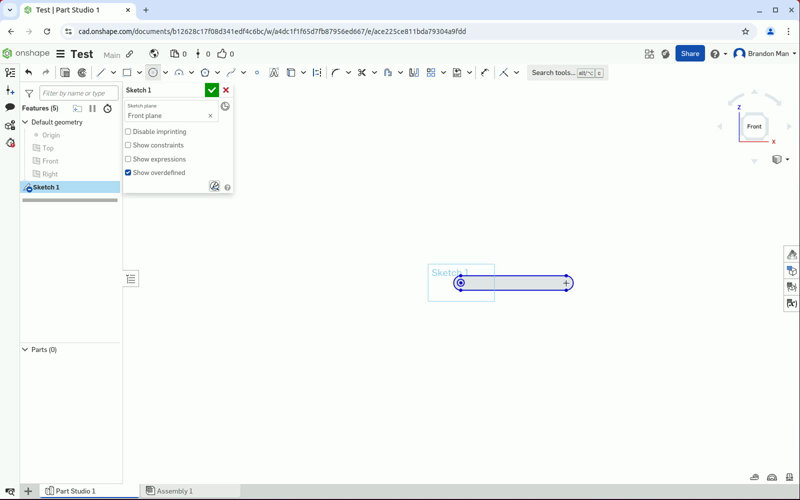
key_up(shift)
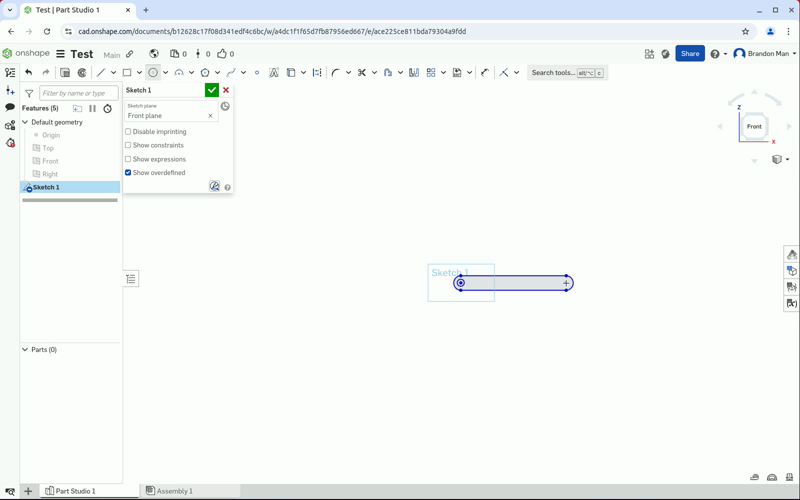
mouse_move(569, 282)
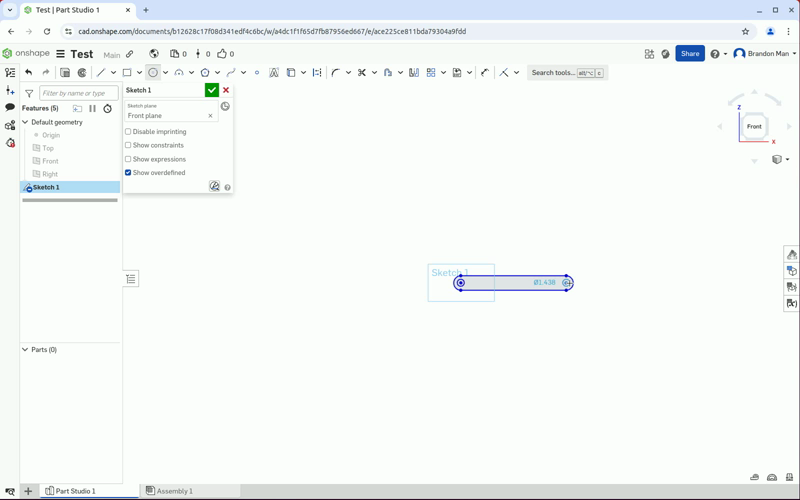
scroll(6)
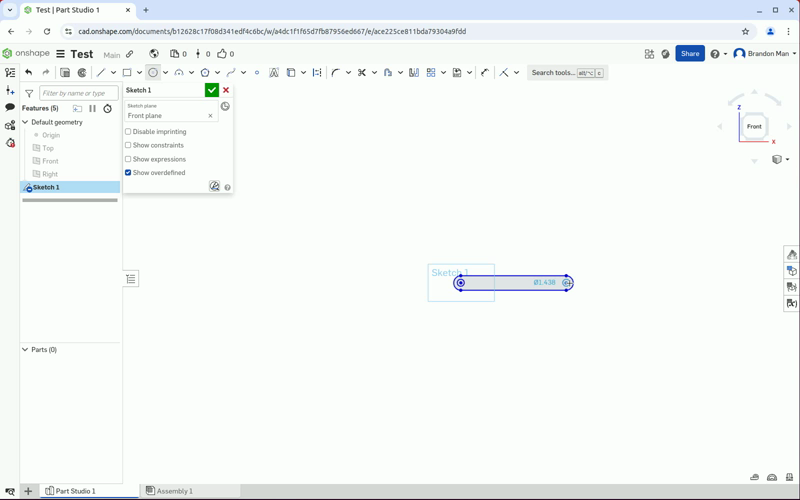
scroll(6)
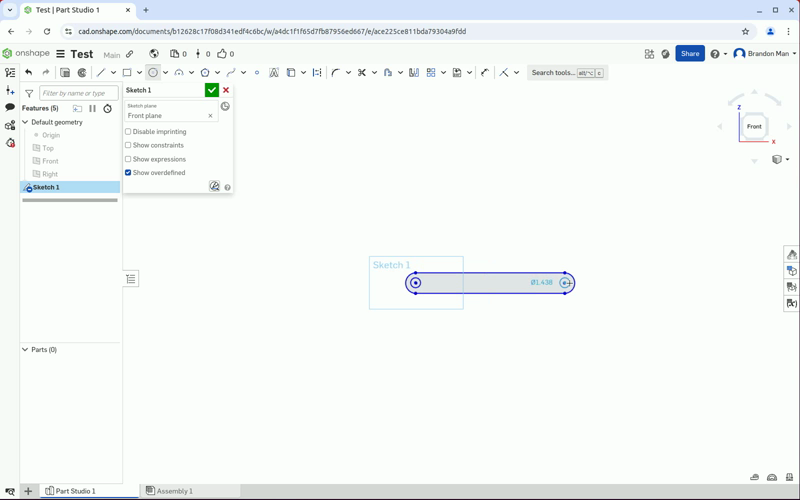
scroll(6)
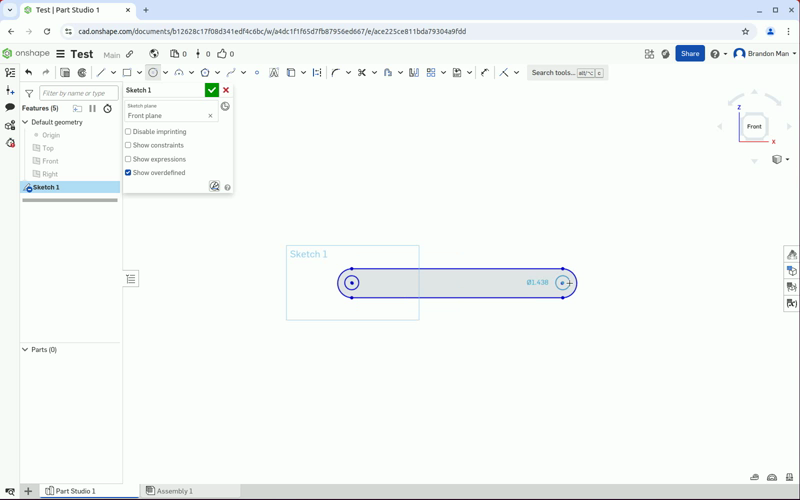
scroll(6)
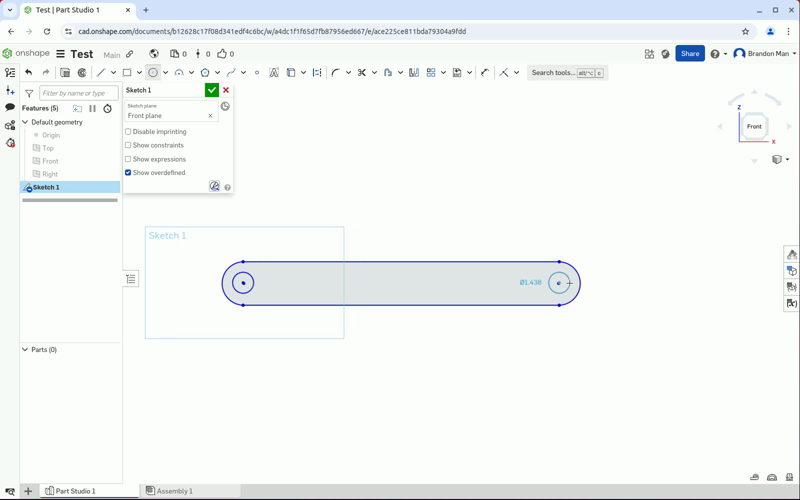
scroll(6)
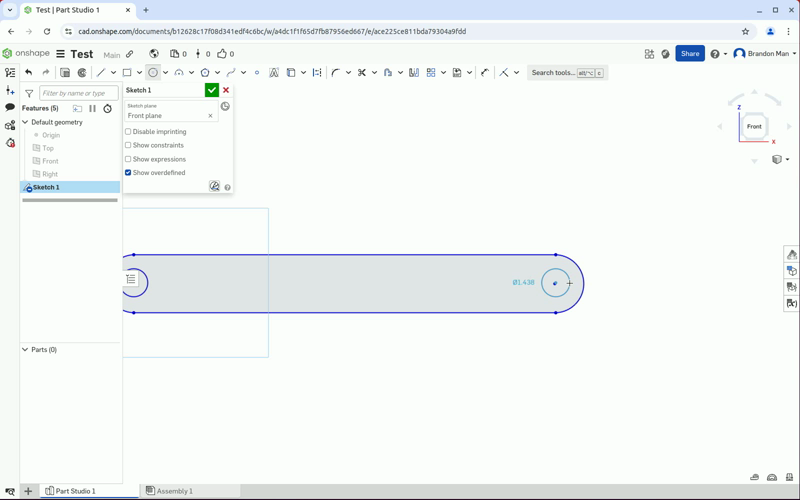
scroll(6)
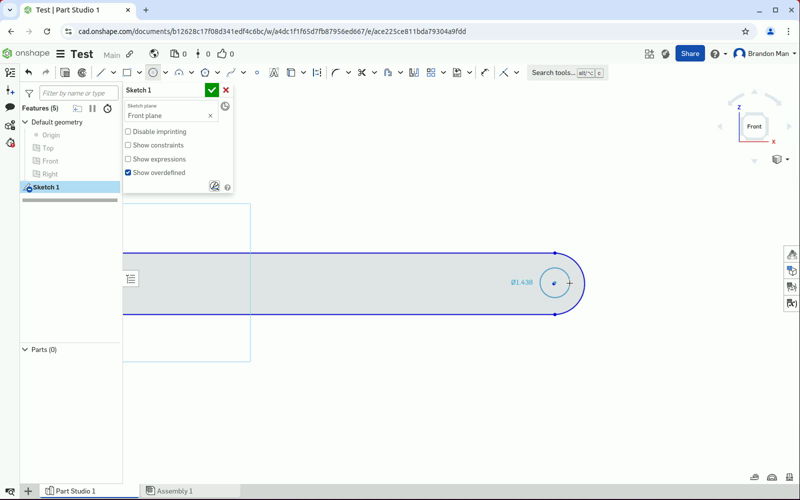
scroll(6)
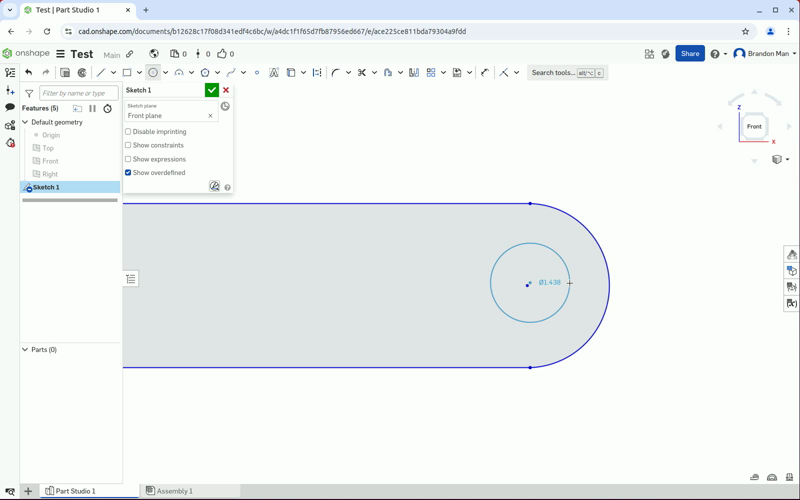
click(569, 282)
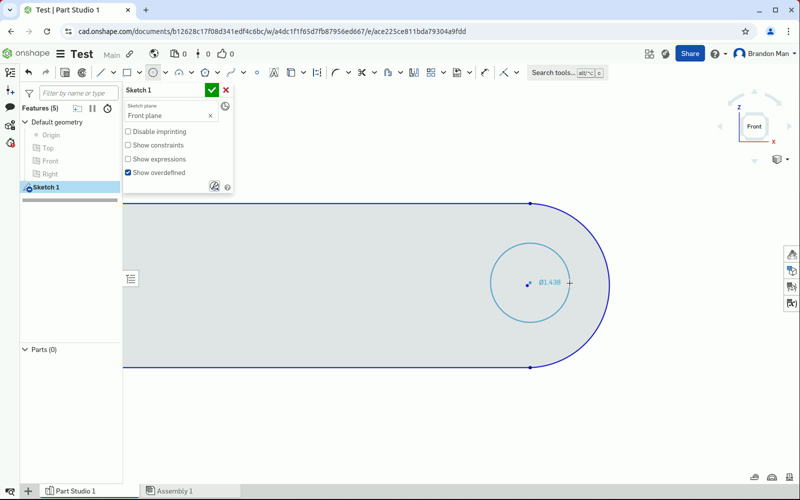
scroll(-6)
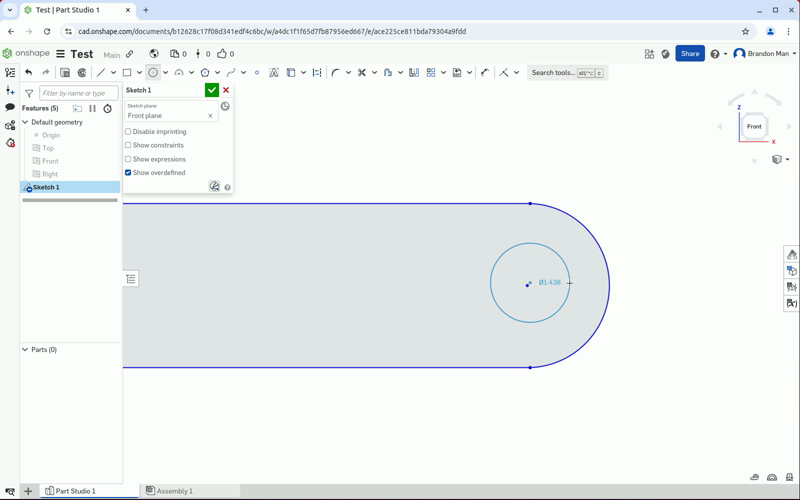
scroll(-6)
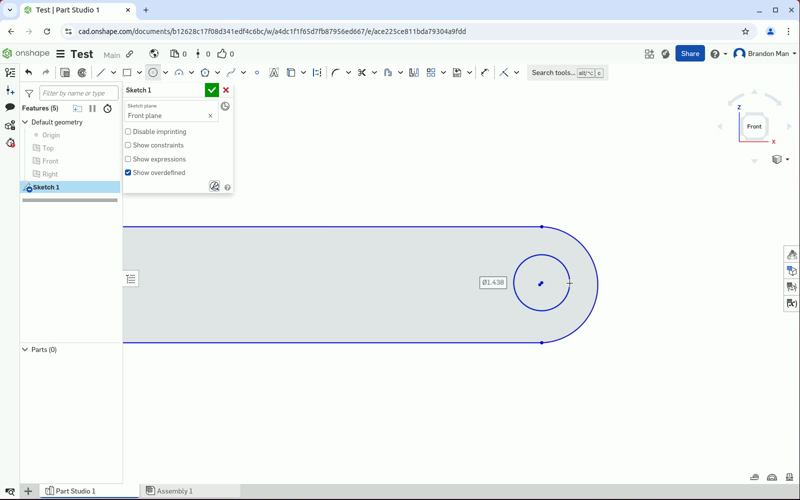
scroll(-6)
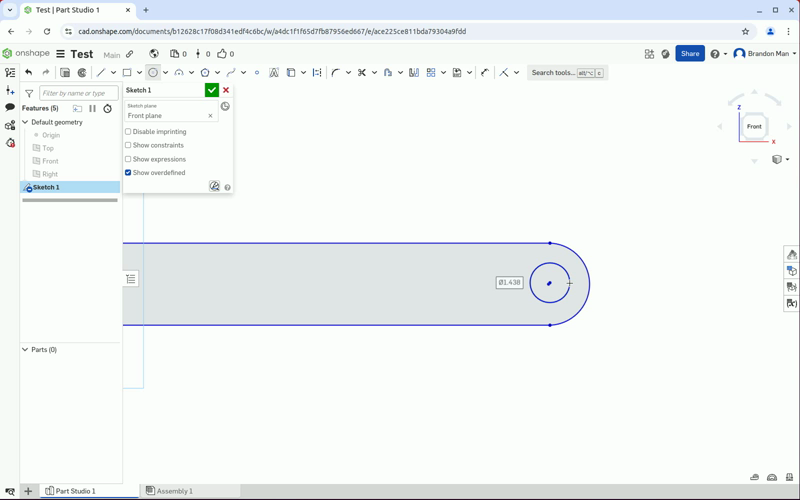
scroll(-6)
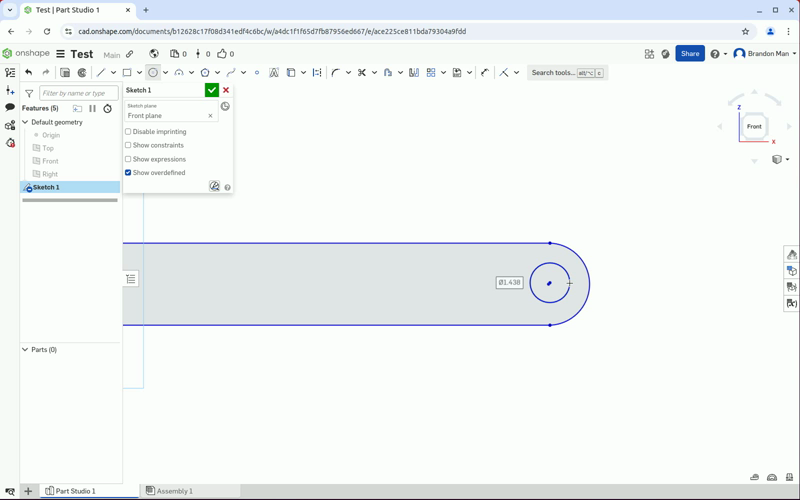
scroll(-6)
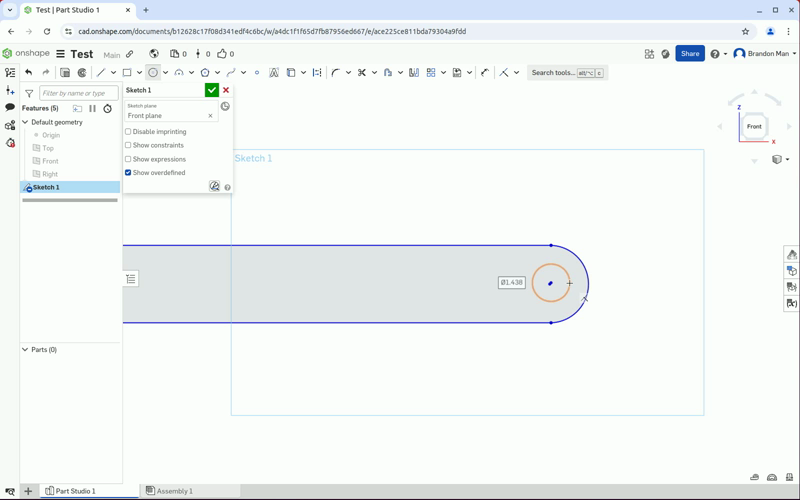
scroll(-6)
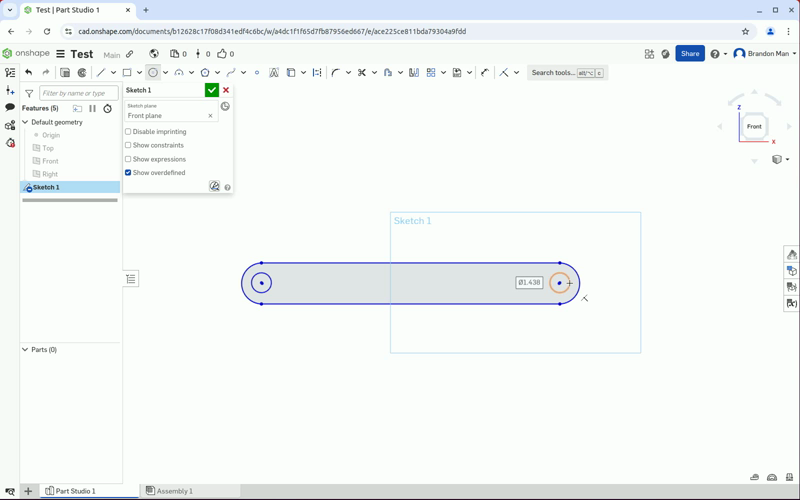
scroll(-6)
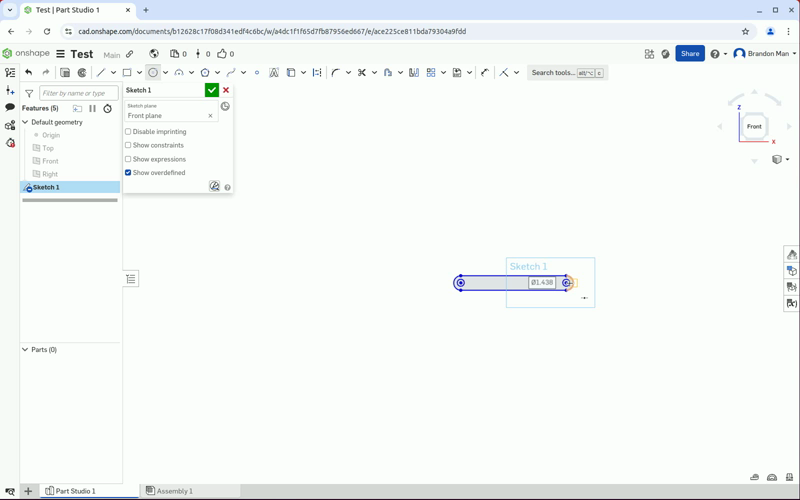
key(esc)
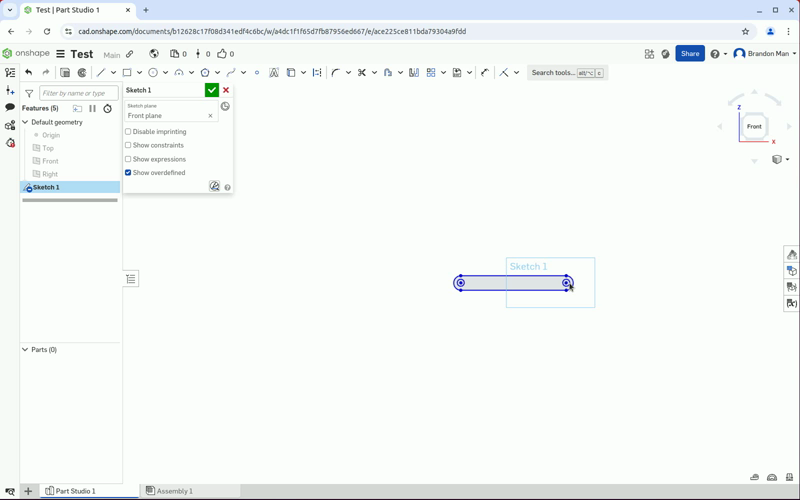
mouse_move(523, 277)
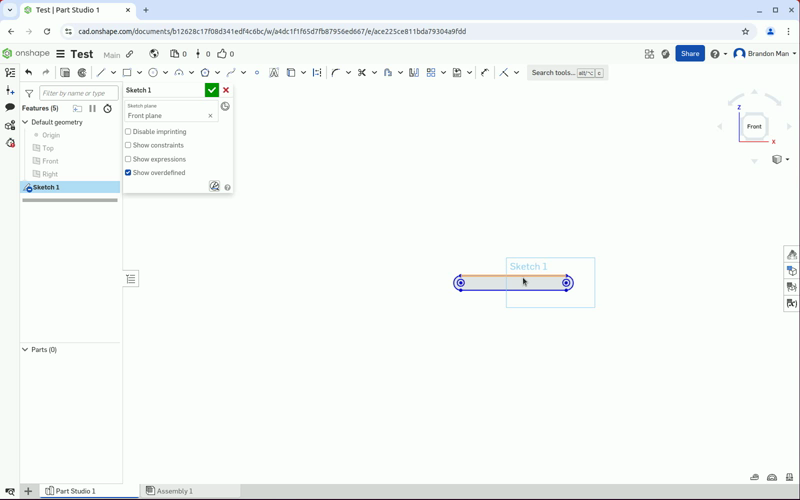
scroll(6)
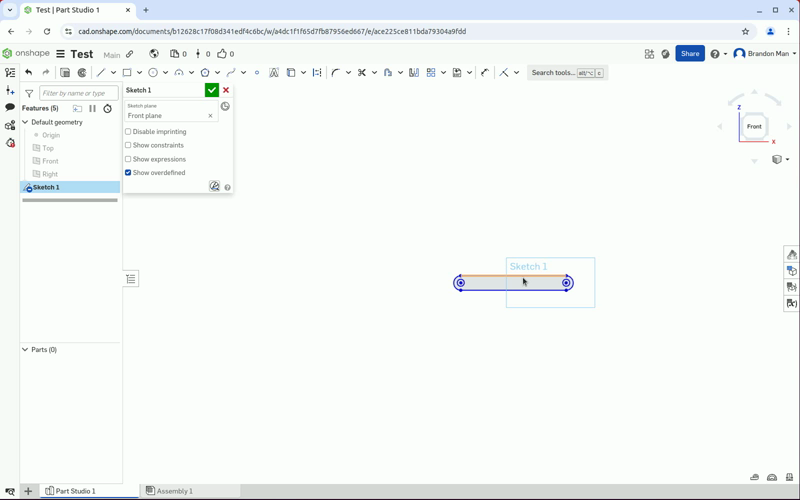
scroll(6)
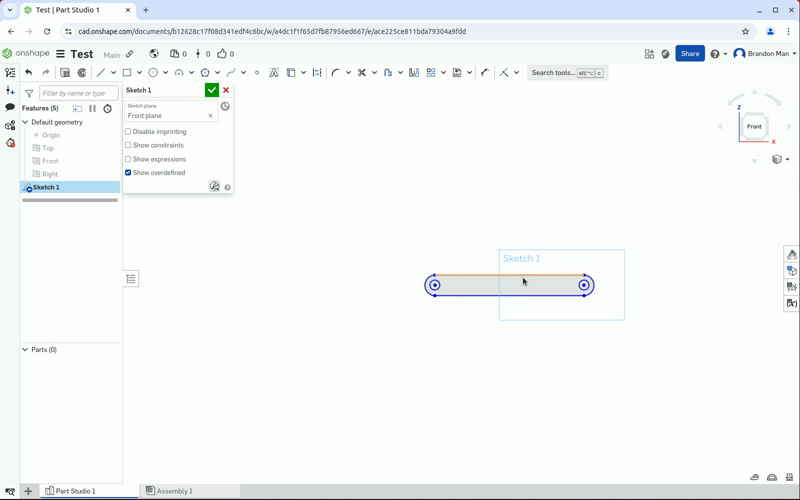
scroll(6)
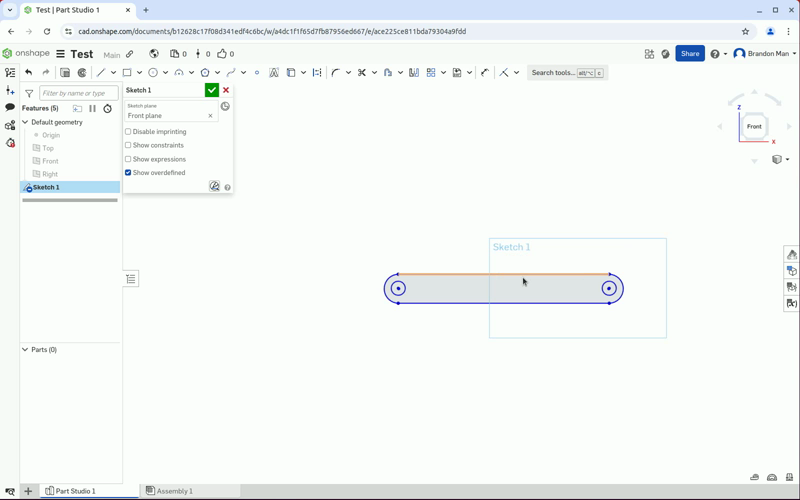
scroll(6)
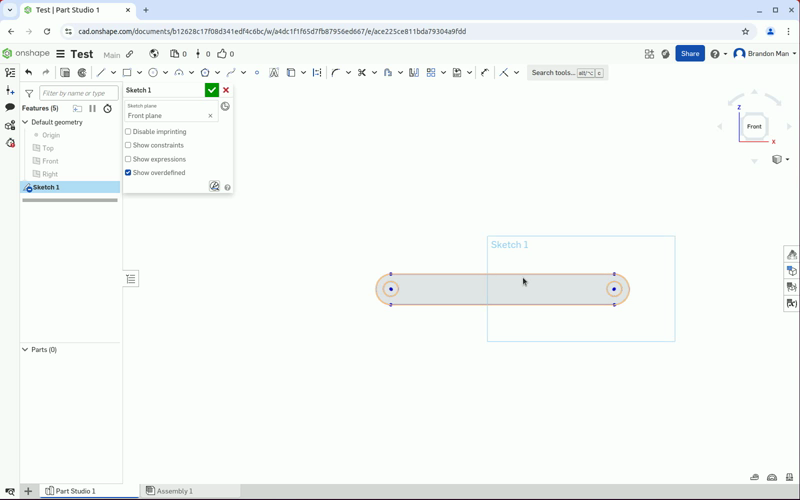
scroll(6)
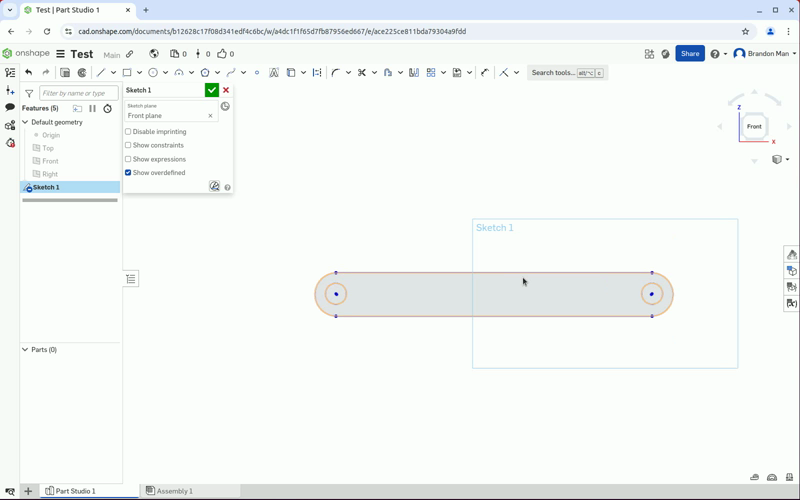
scroll(6)
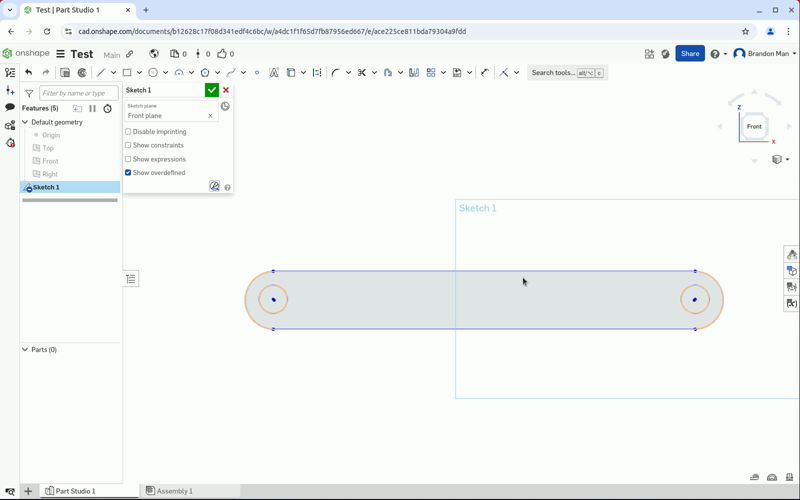
scroll(6)
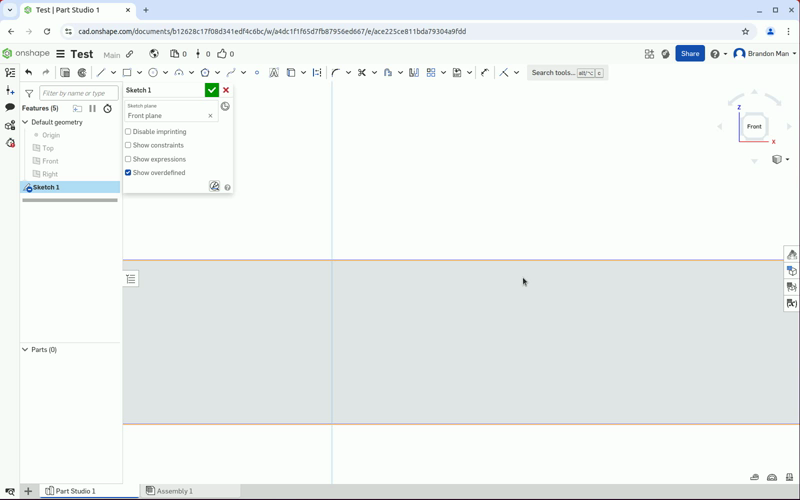
click(523, 277)
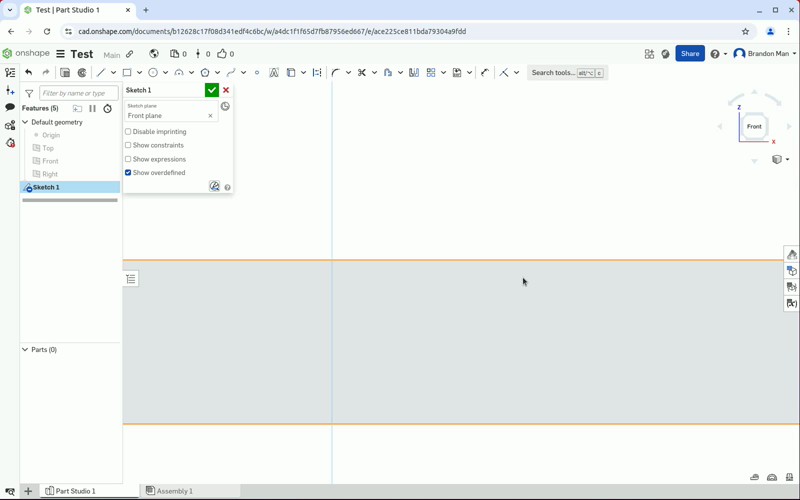
scroll(-6)
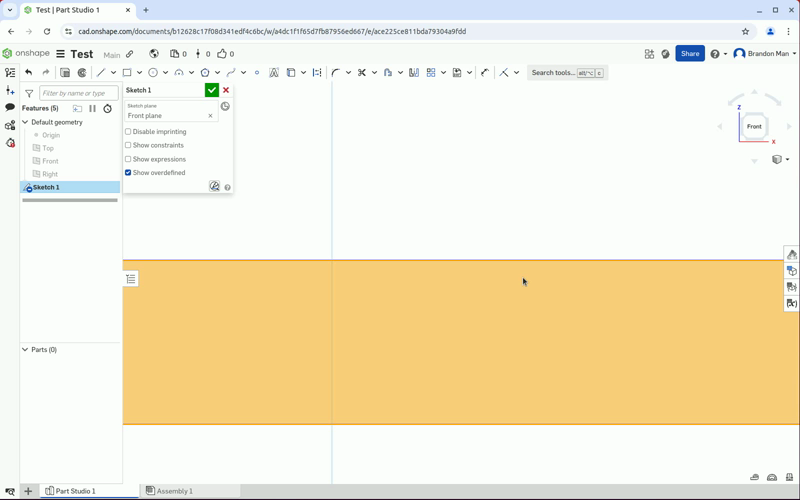
scroll(-6)
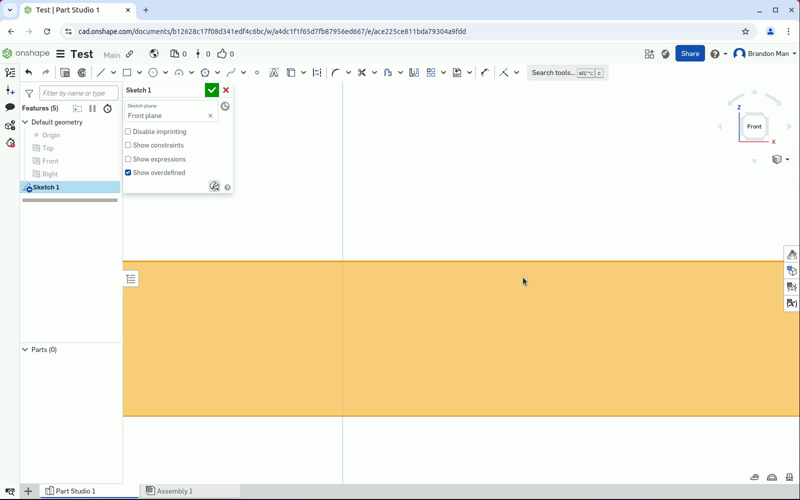
scroll(-6)
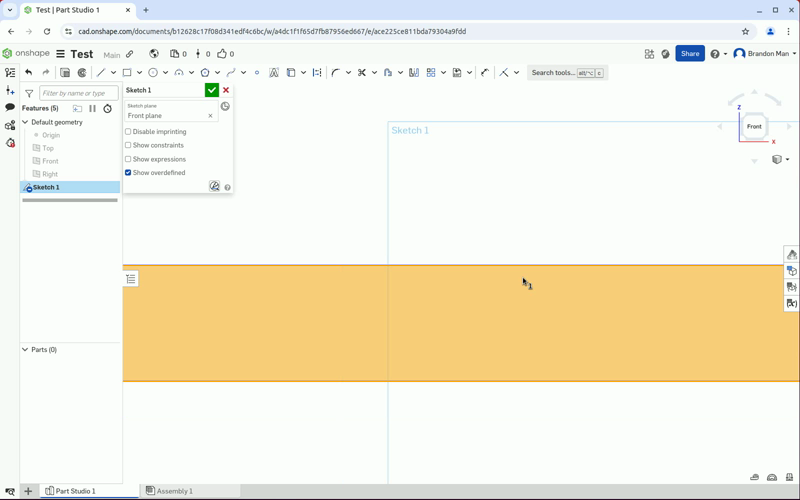
scroll(-6)
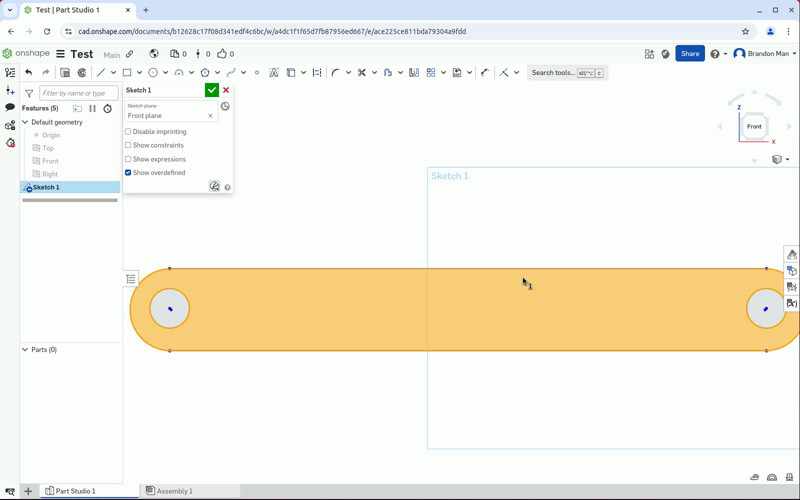
scroll(-6)
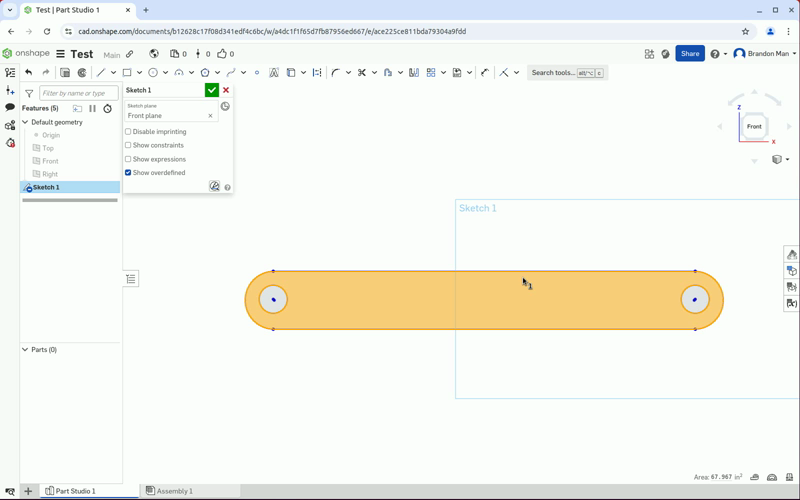
scroll(-6)
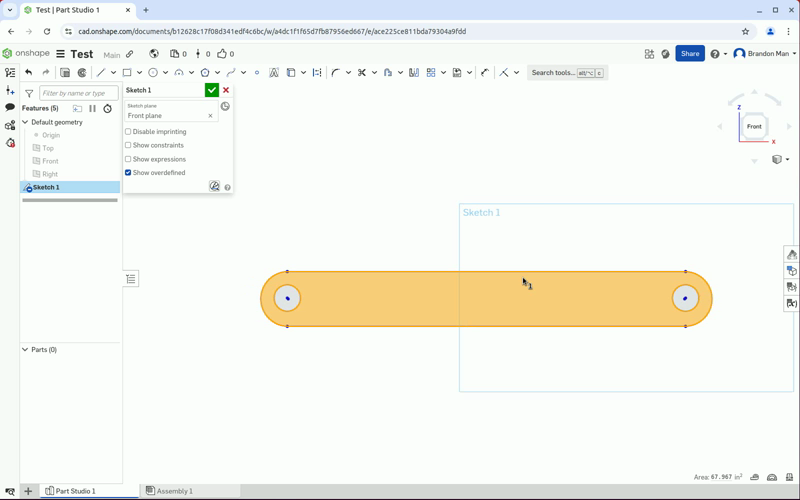
scroll(-6)
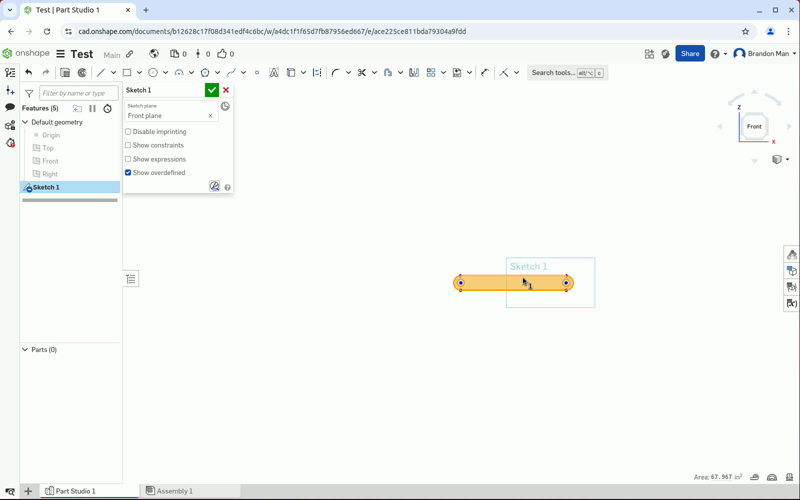
mouse_move(73, 352)
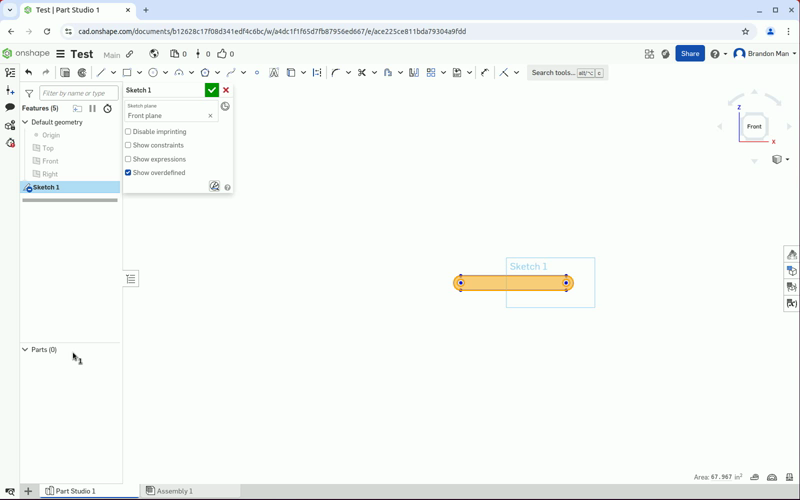
key(shift+y)
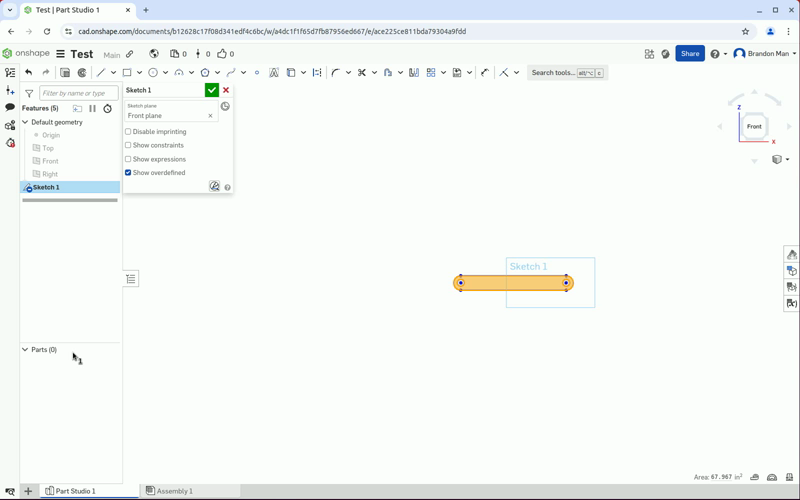
key(shift+e)
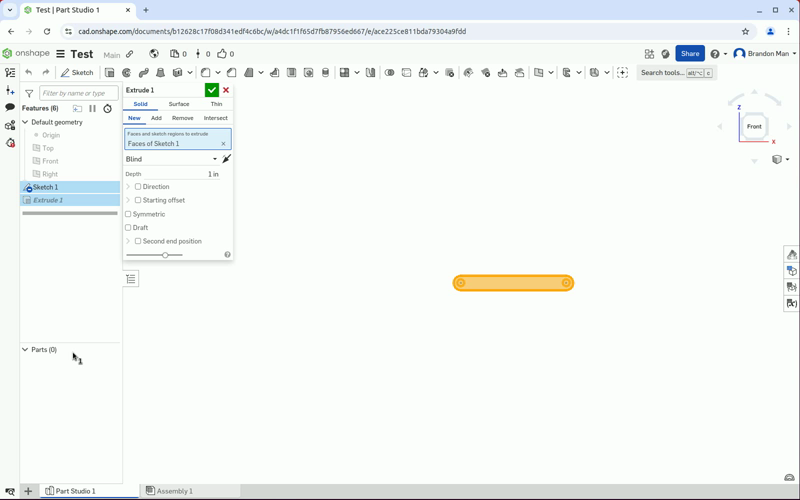
mouse_move(143, 106)
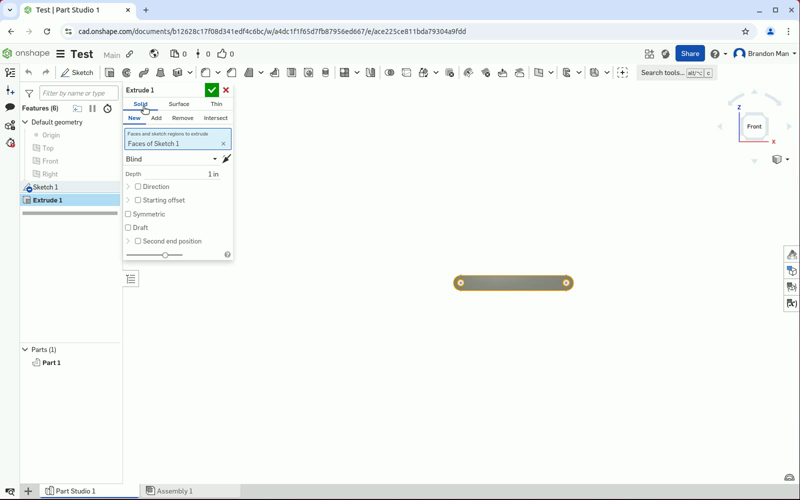
click(143, 106)
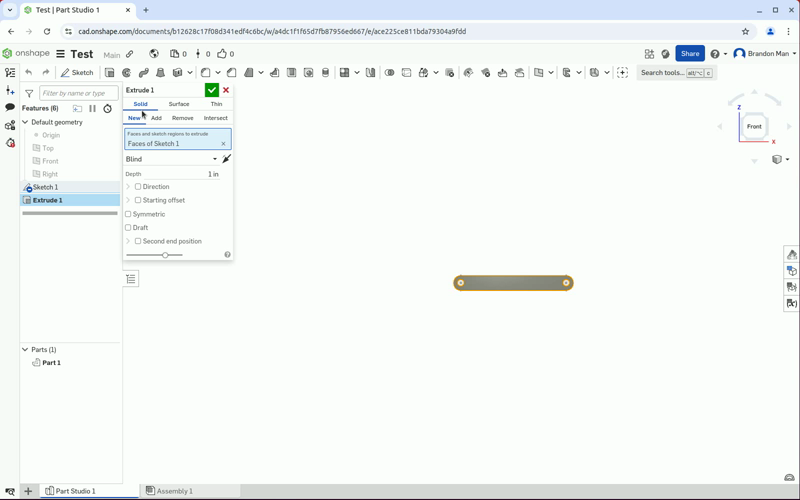
mouse_move(137, 120)
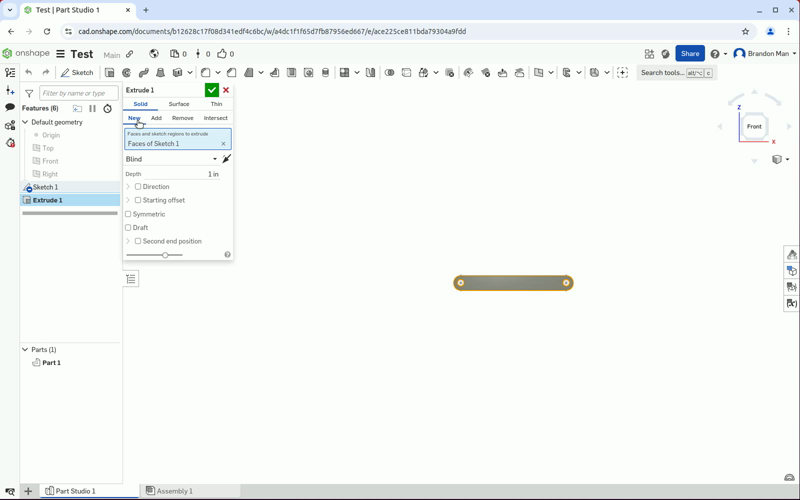
click(137, 120)
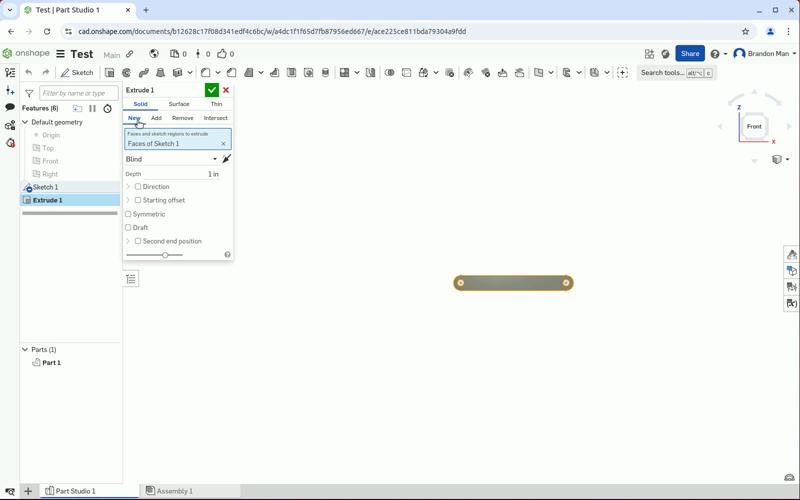
key(tab, 4)
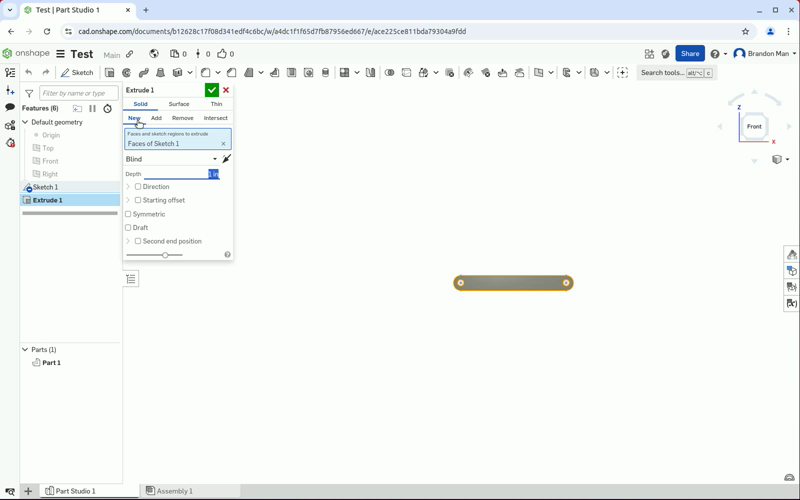
text(0.963)
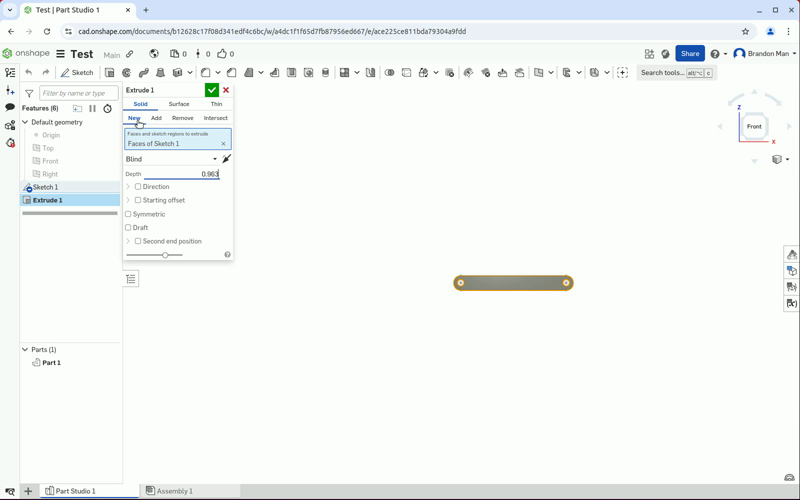
key(enter)
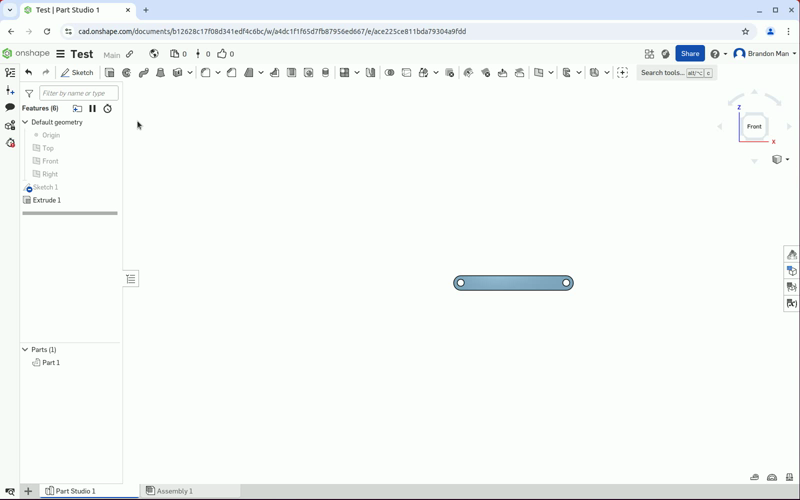
key(shift+h)
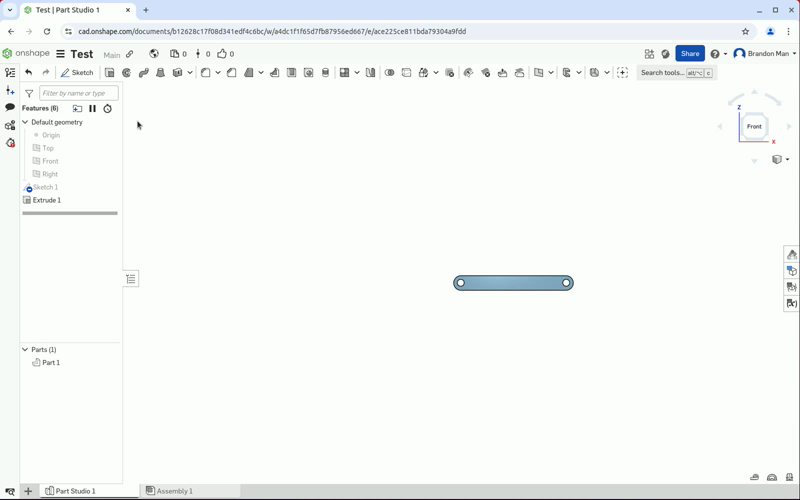
key(shift+h)
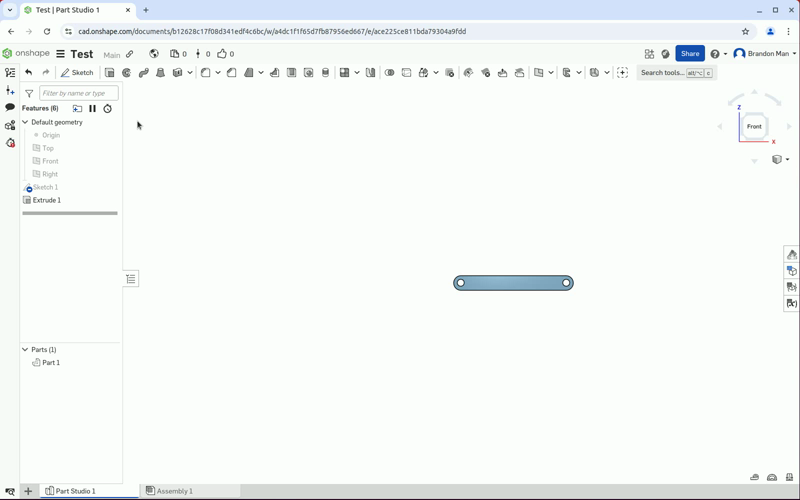
mouse_move(73, 189)
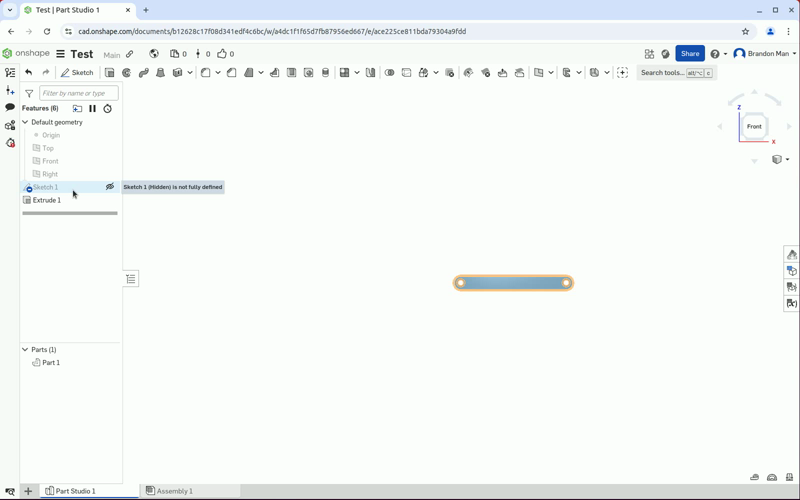
click(73, 189)
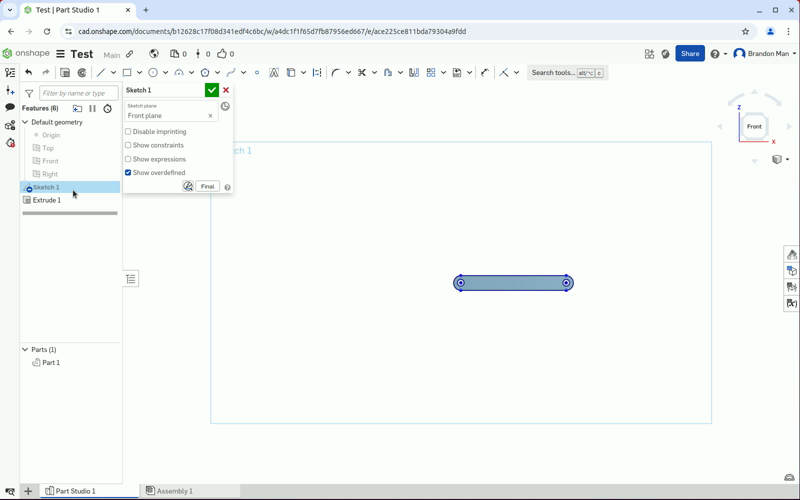
mouse_move(229, 92)
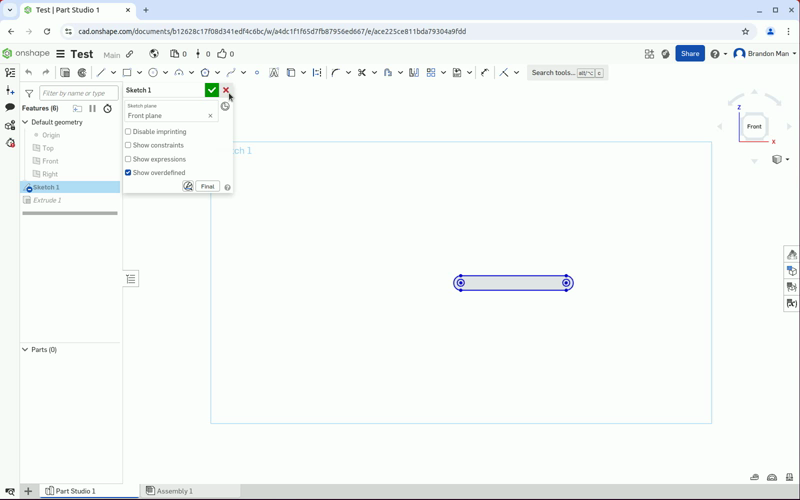
click(229, 92)
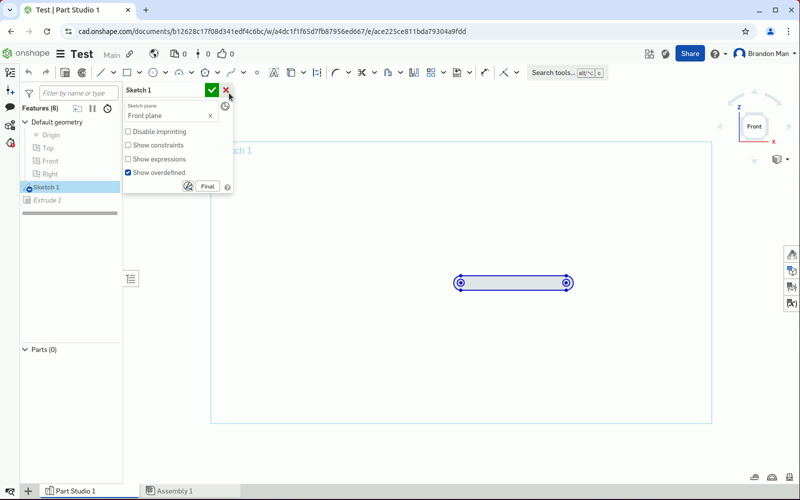
key(shift+s)
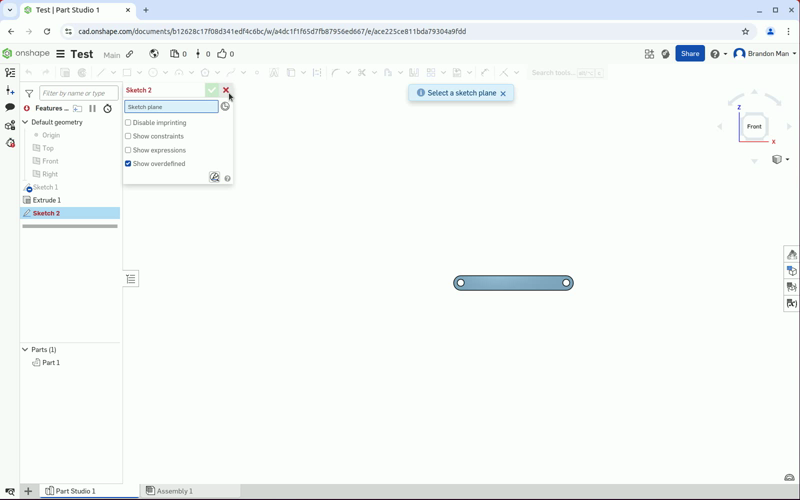
mouse_move(73, 163)
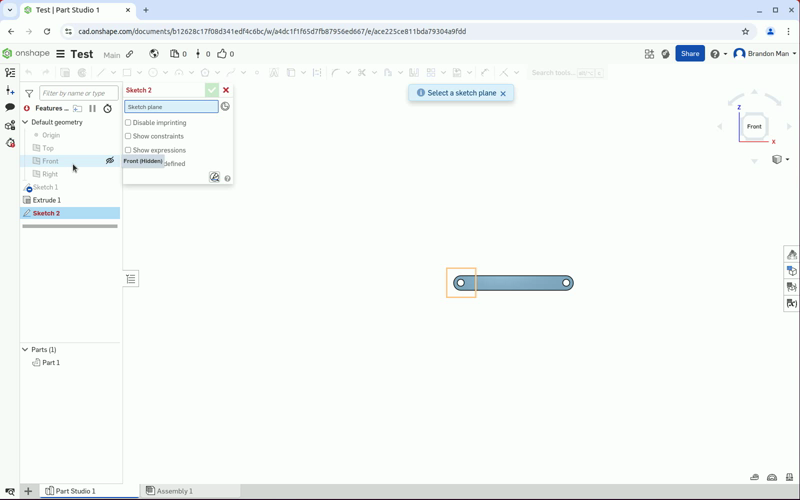
click(73, 163)
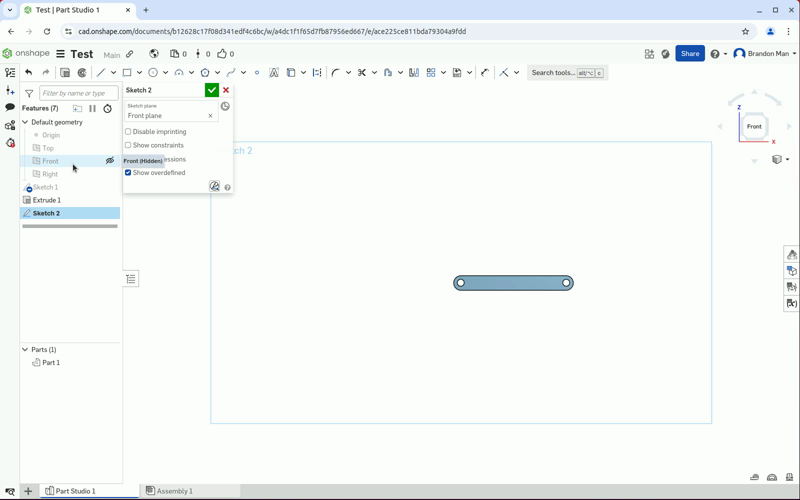
mouse_move(73, 352)
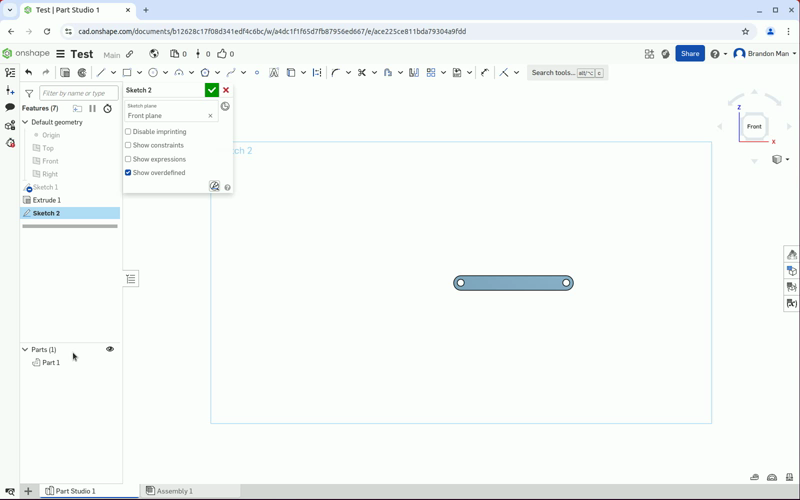
key(y)
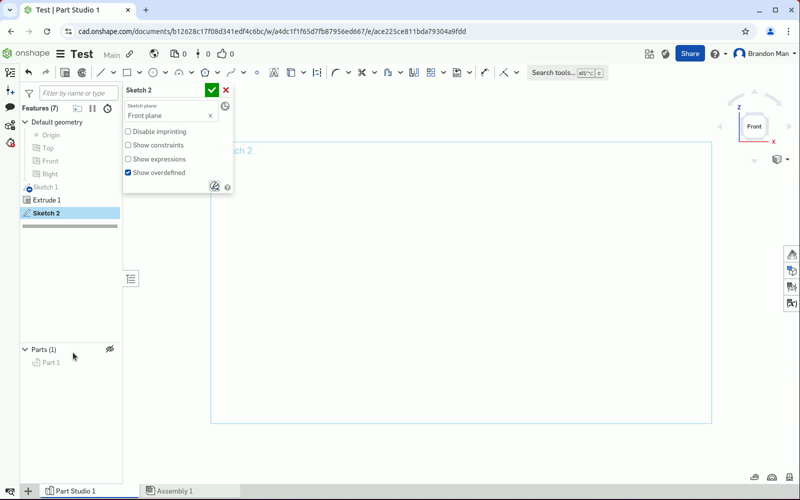
key(c)
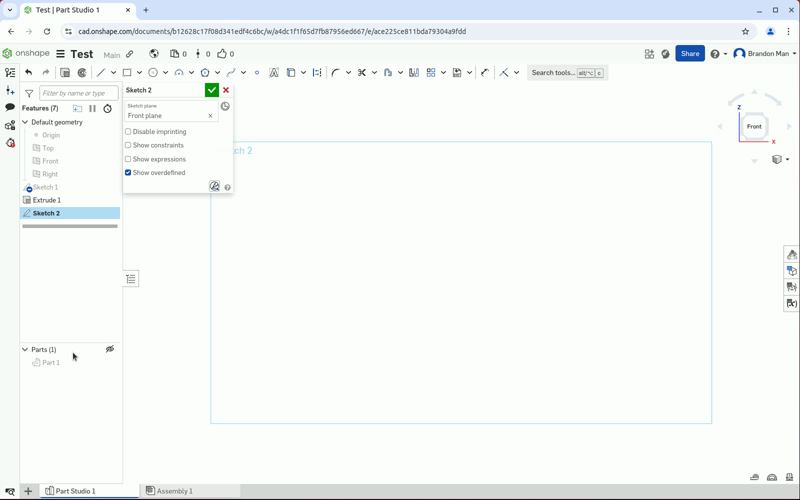
key_down(shift)
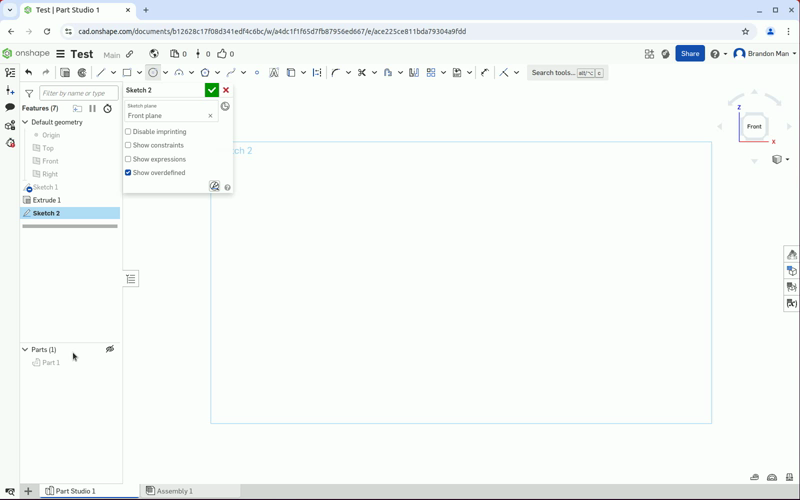
mouse_move(461, 282)
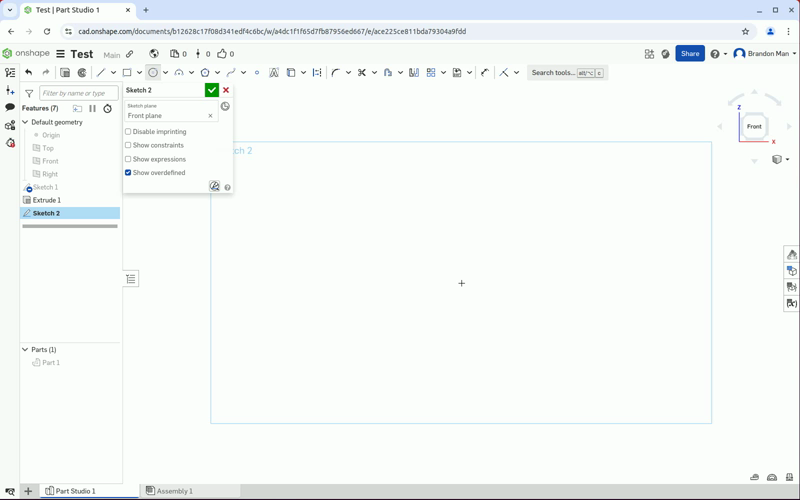
click(461, 282)
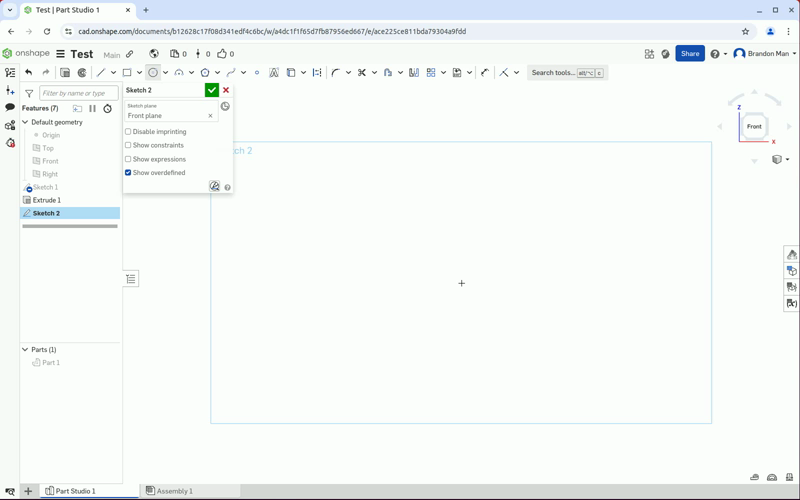
key_up(shift)
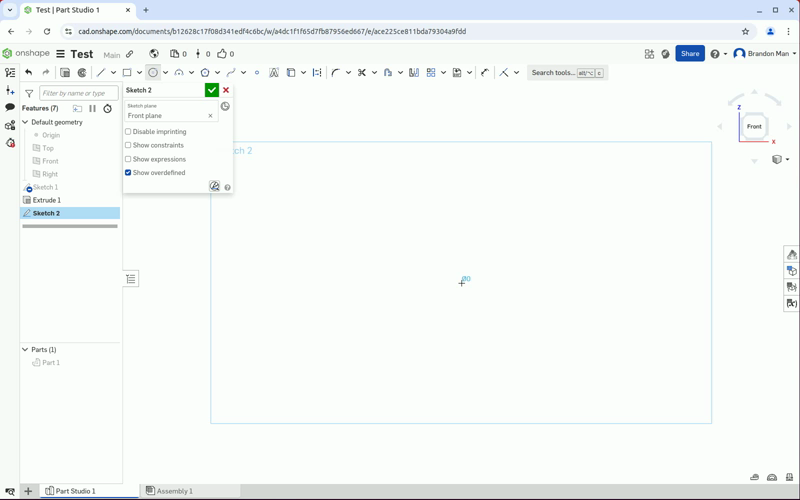
mouse_move(464, 282)
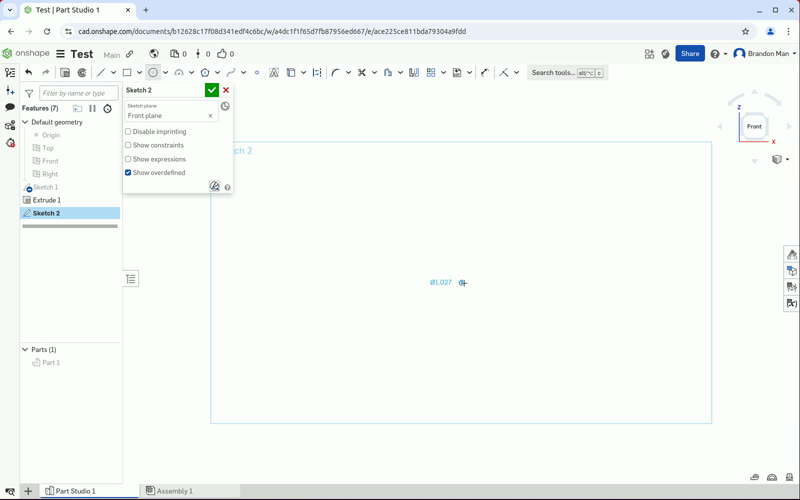
scroll(6)
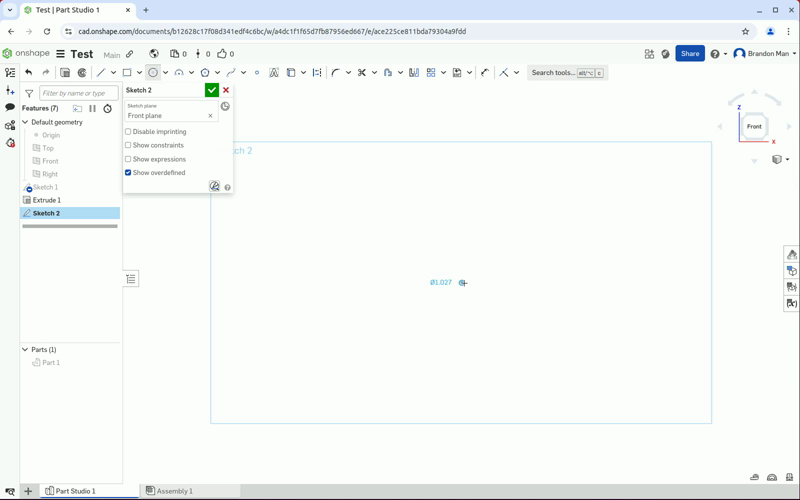
scroll(6)
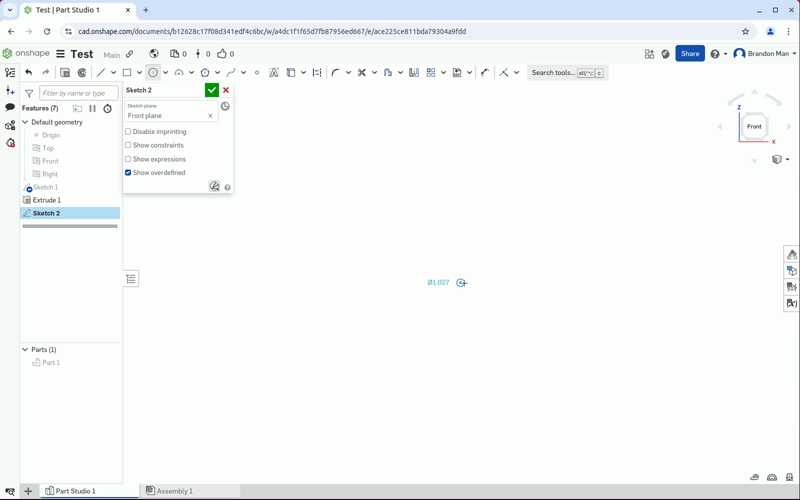
scroll(6)
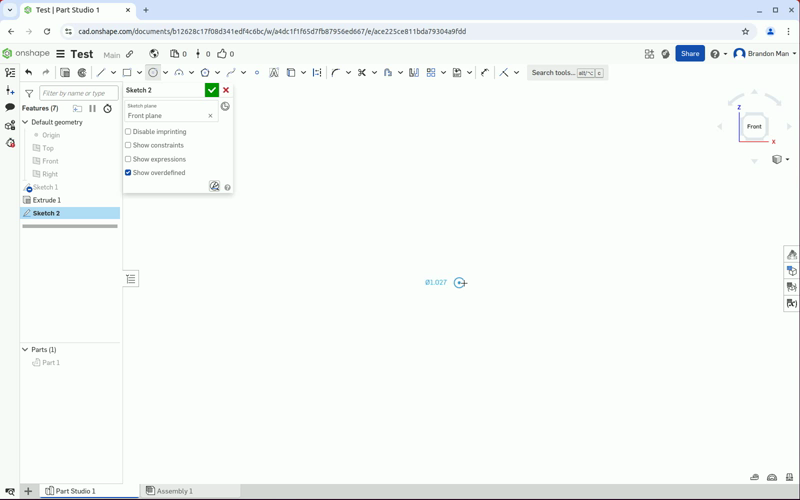
scroll(6)
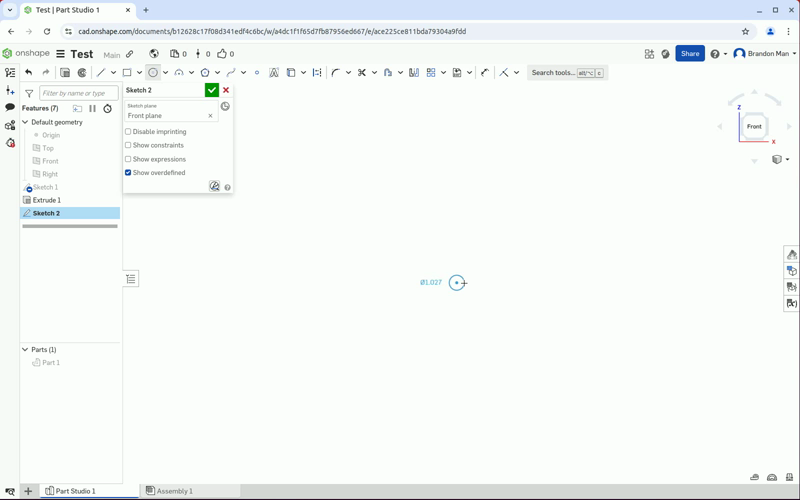
scroll(6)
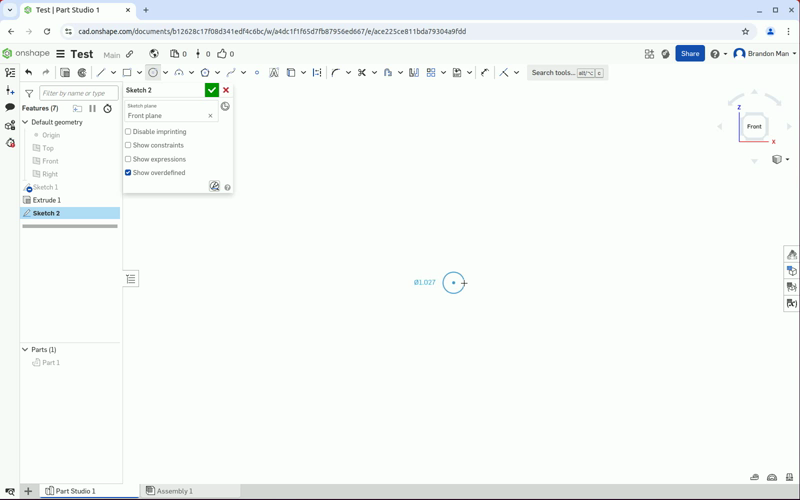
scroll(6)
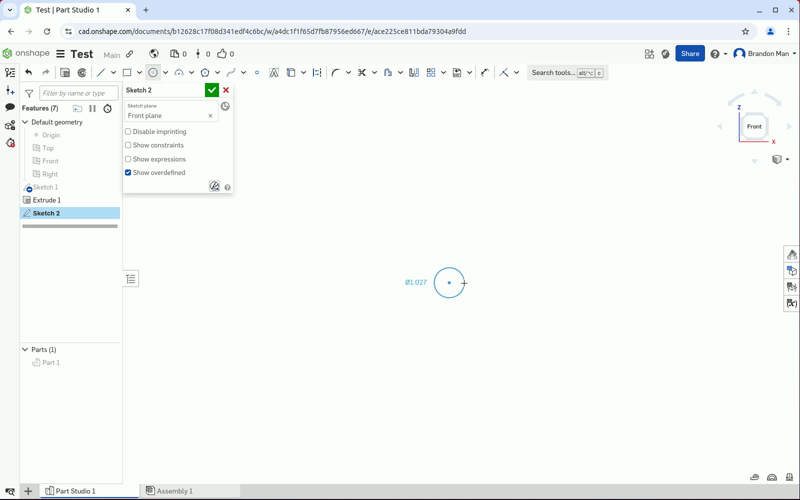
scroll(6)
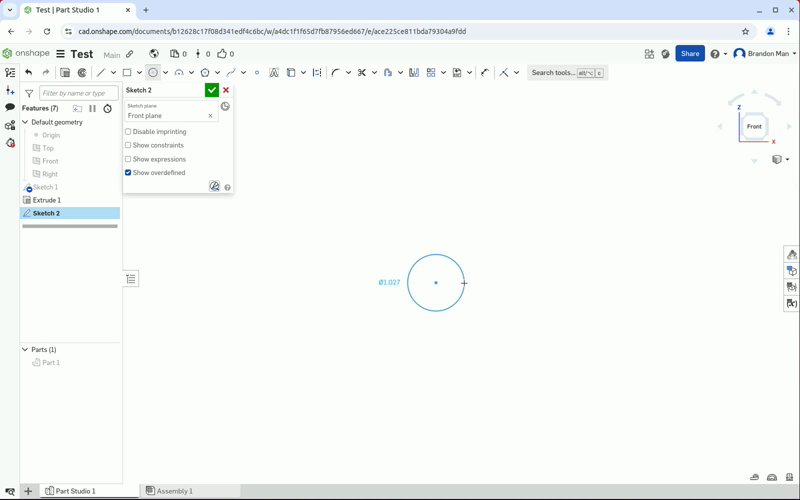
click(464, 282)
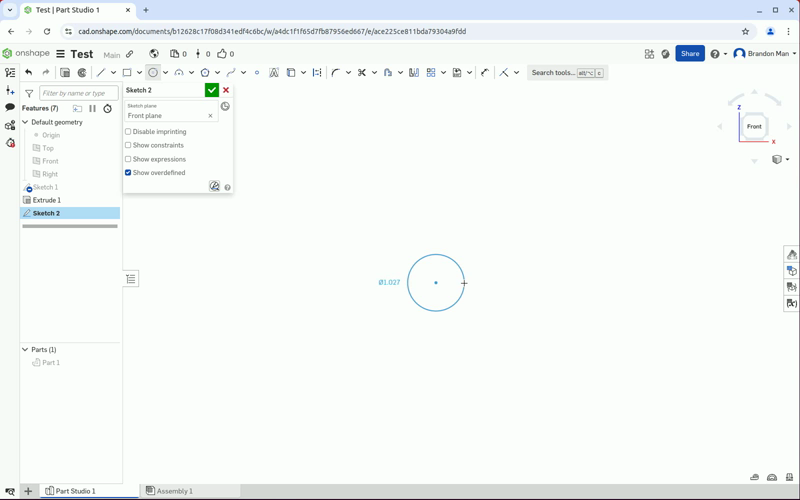
scroll(-6)
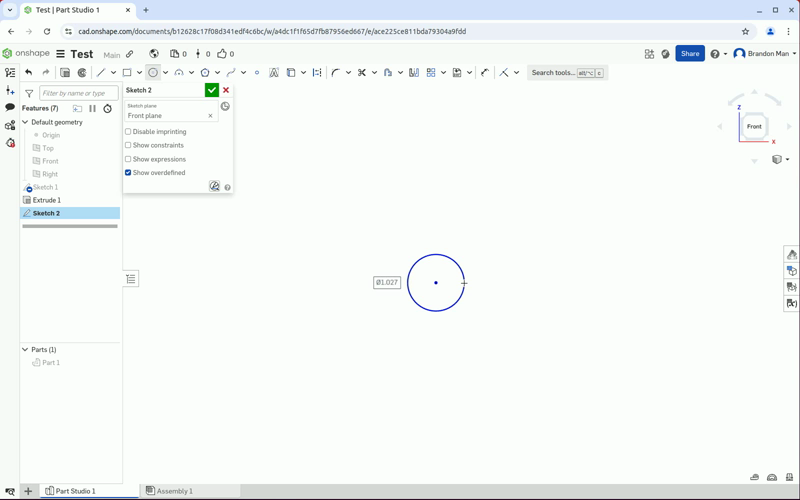
scroll(-6)
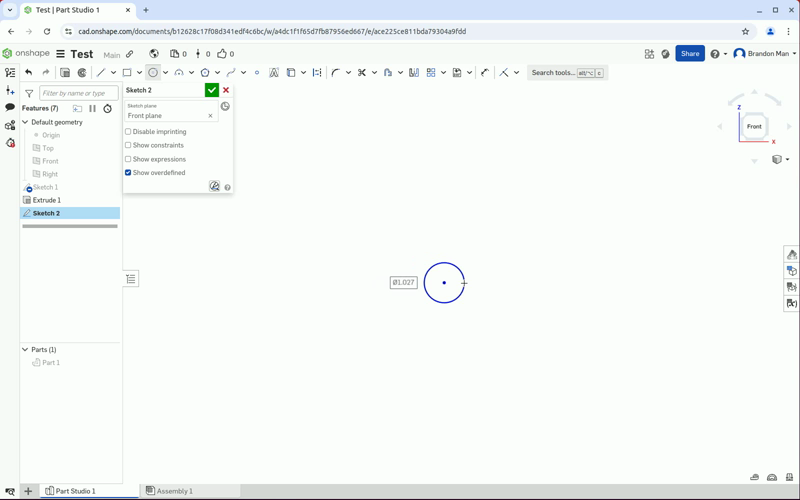
scroll(-6)
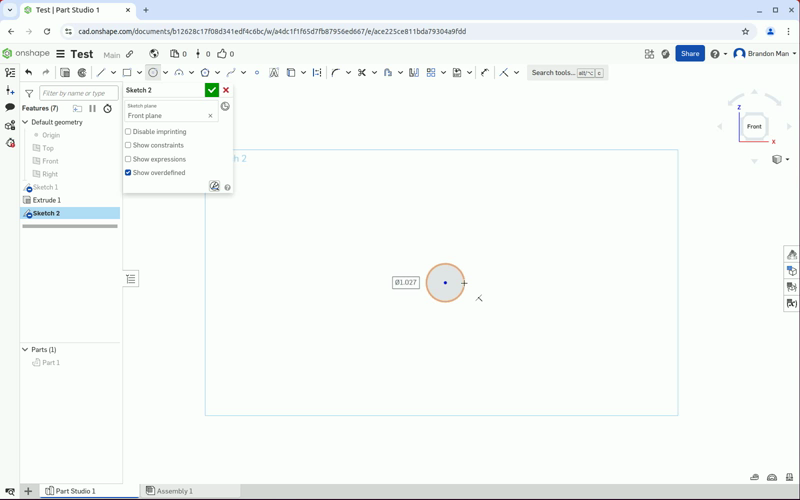
scroll(-6)
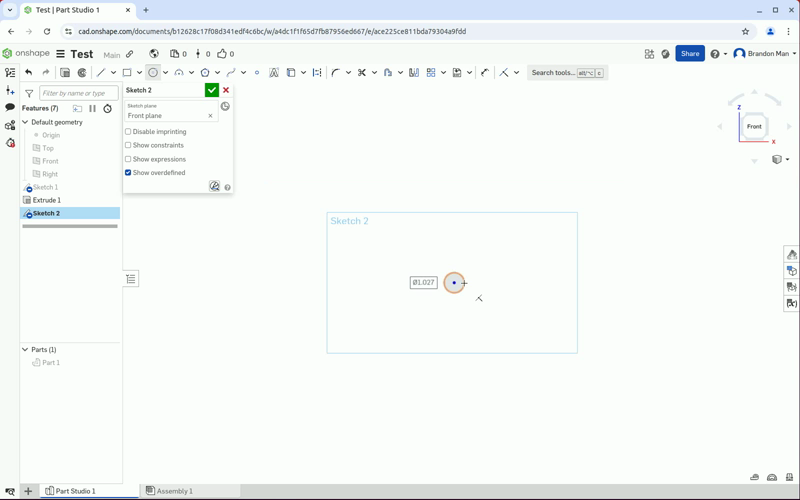
scroll(-6)
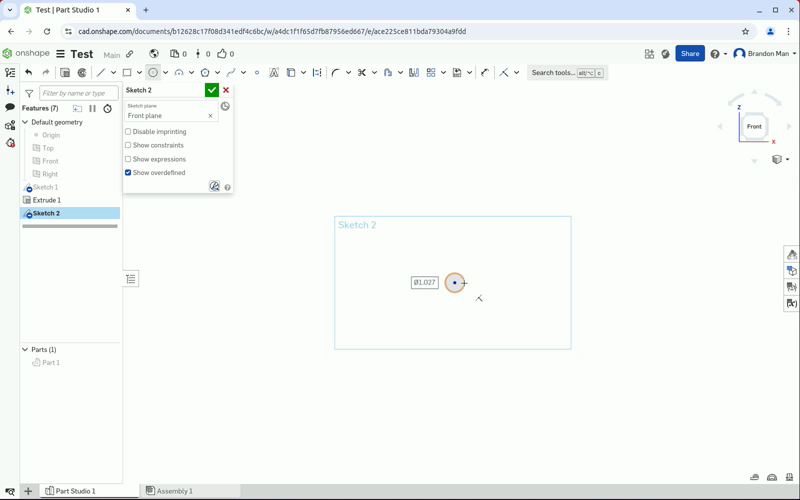
scroll(-6)
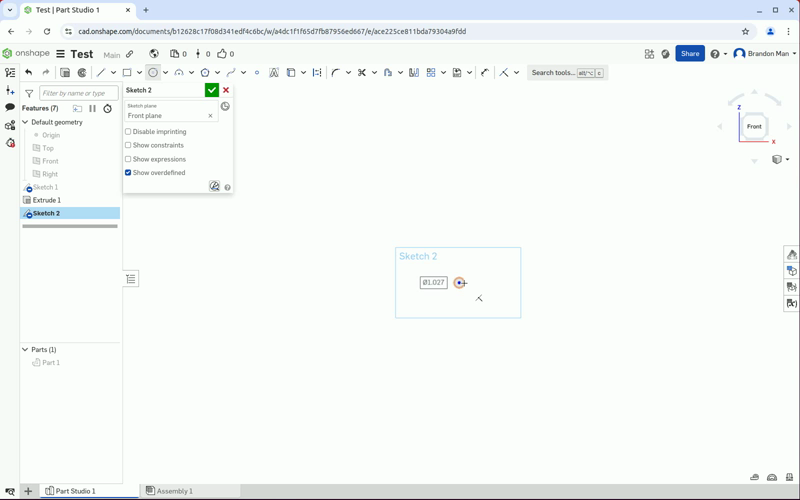
scroll(-6)
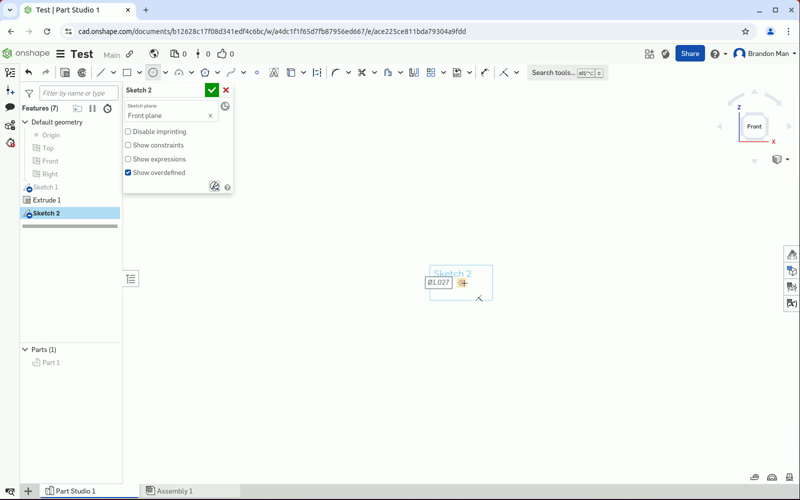
key(esc)
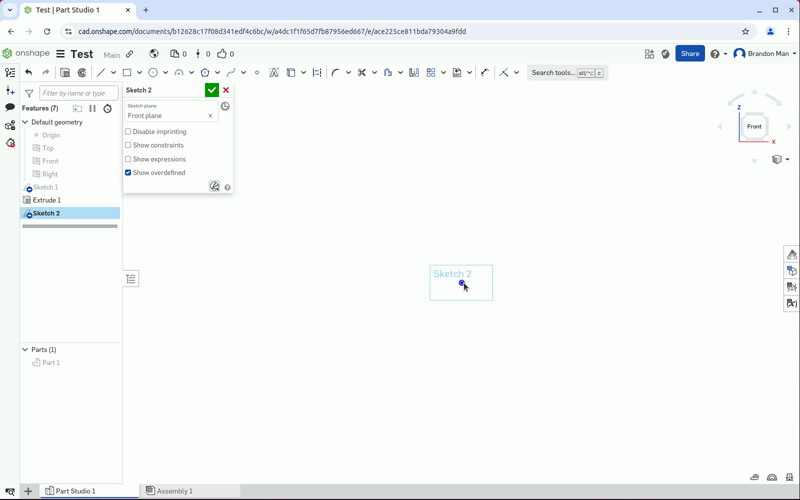
mouse_move(461, 282)
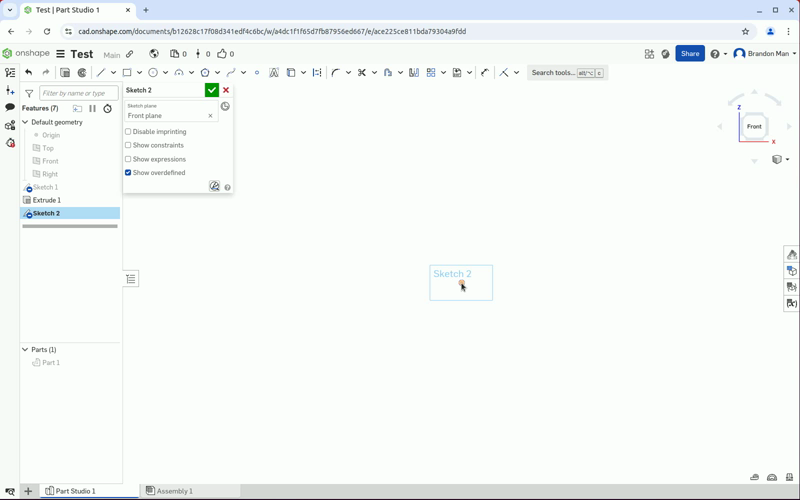
scroll(6)
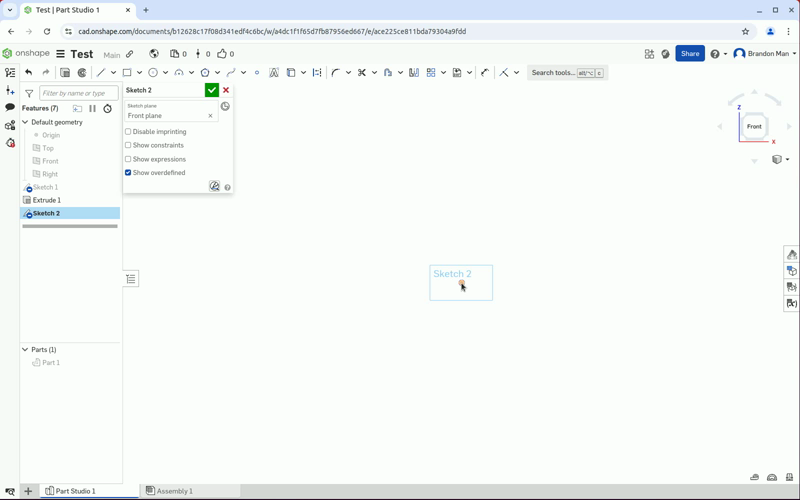
scroll(6)
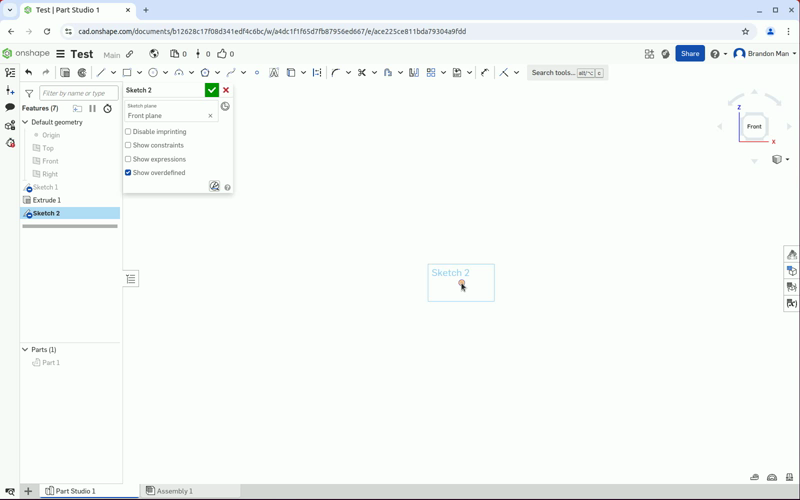
scroll(6)
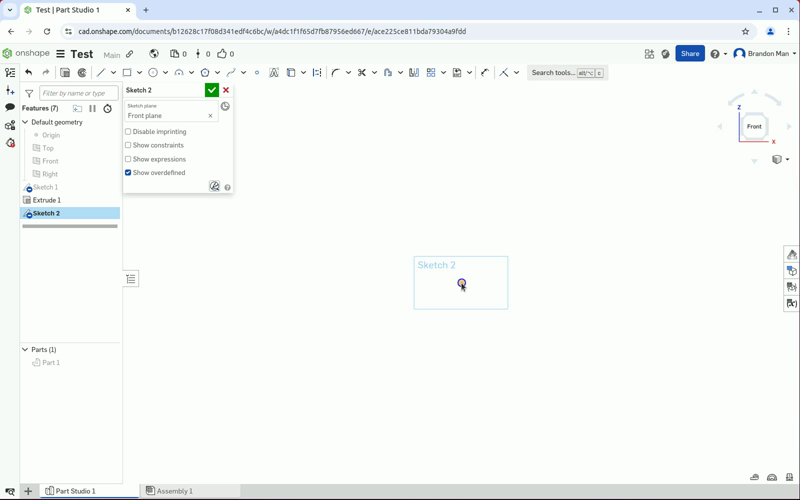
scroll(6)
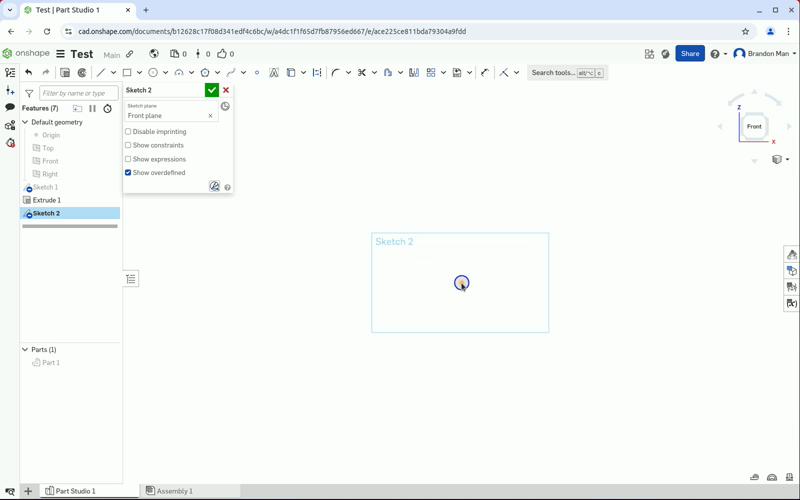
scroll(6)
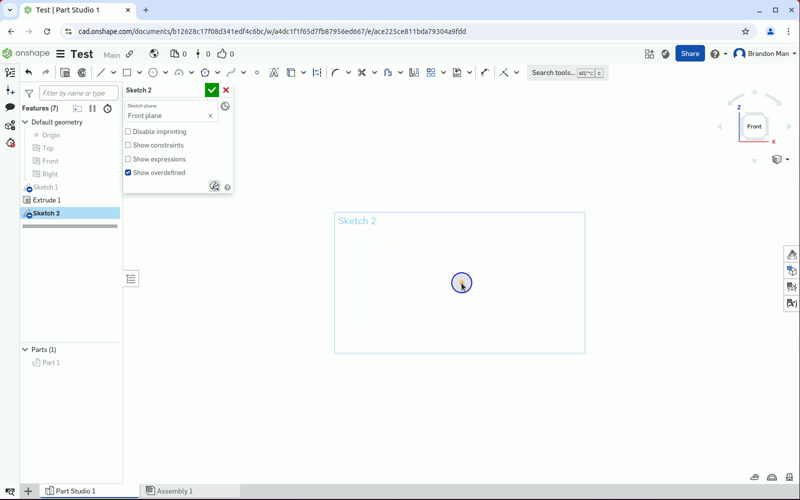
scroll(6)
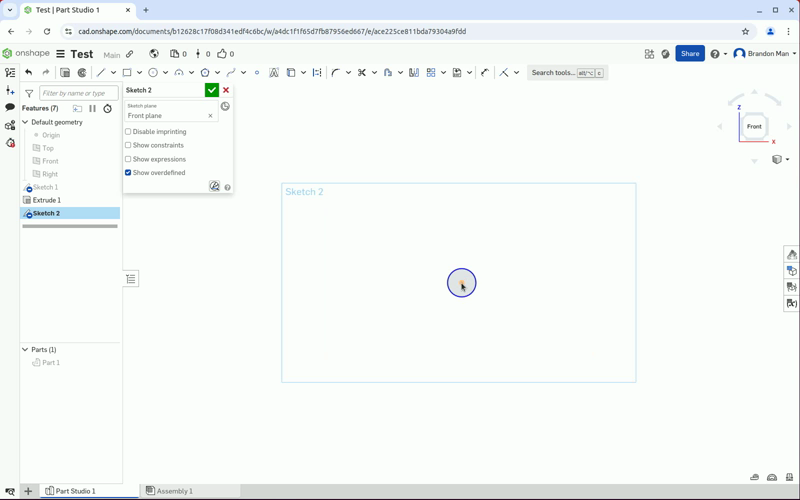
scroll(6)
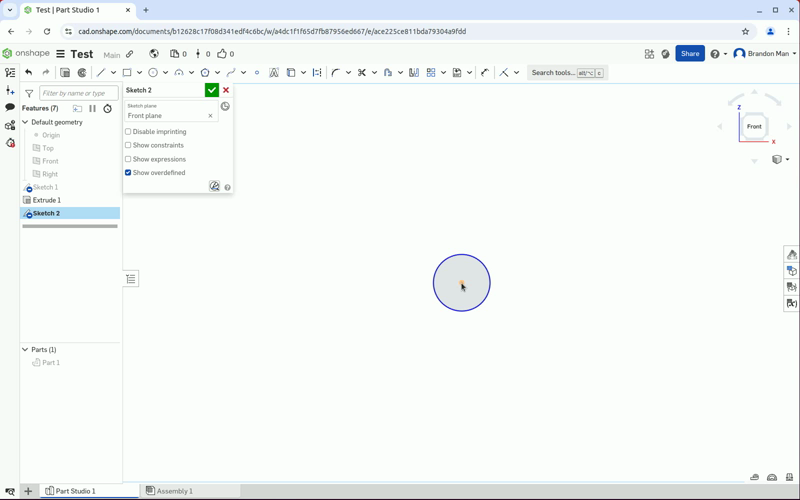
click(461, 282)
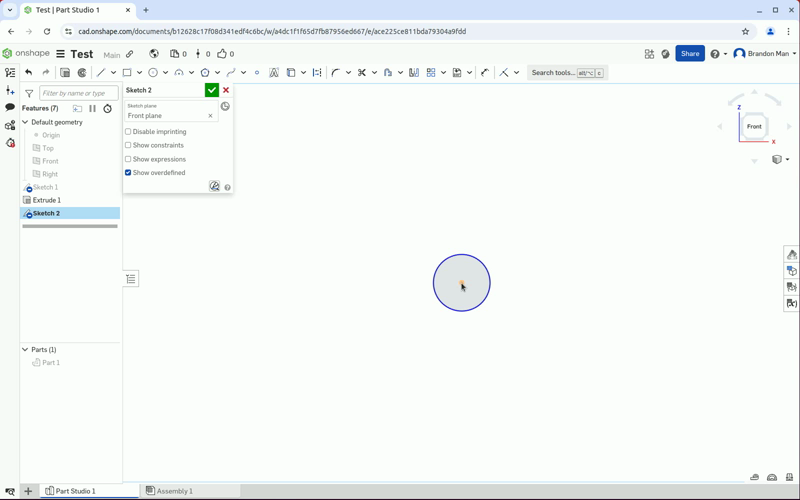
scroll(-6)
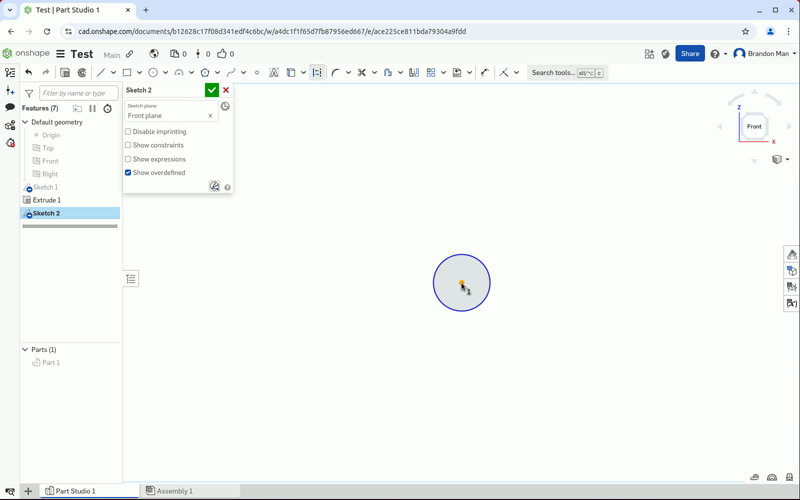
scroll(-6)
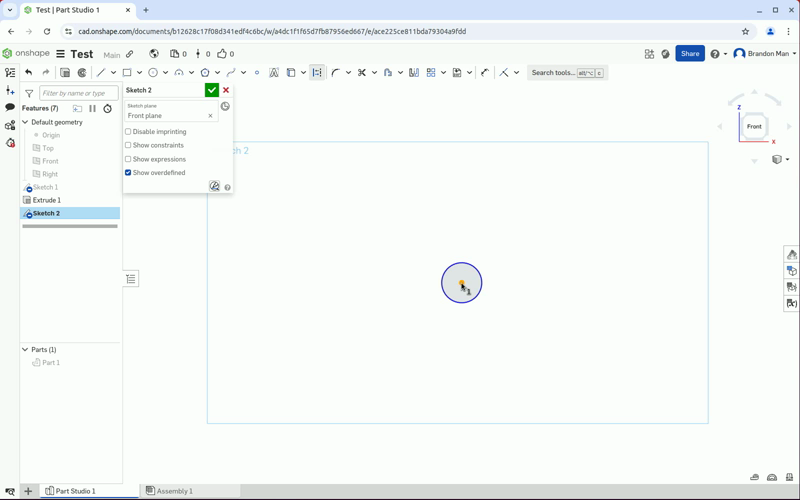
scroll(-6)
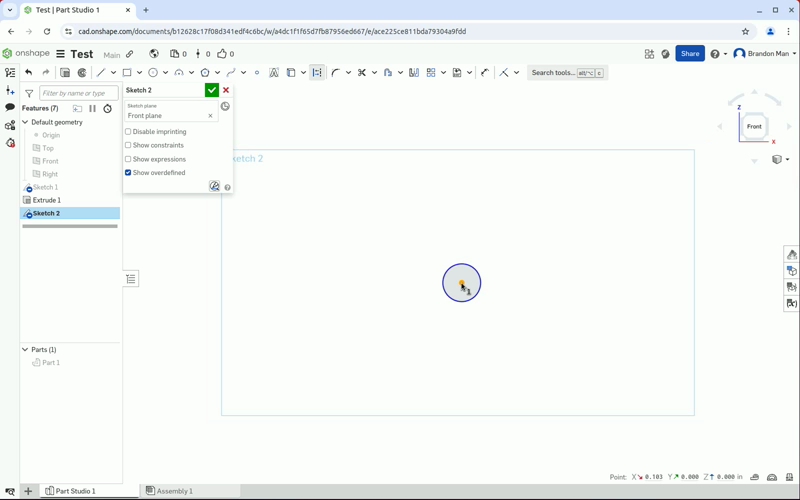
scroll(-6)
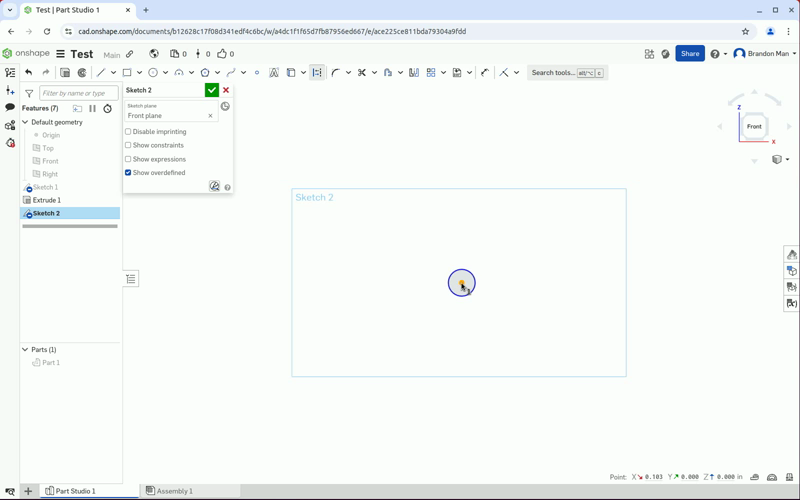
scroll(-6)
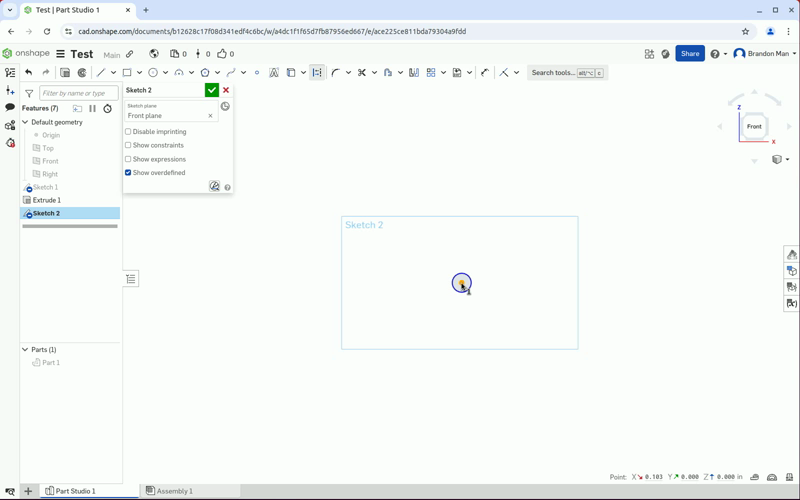
scroll(-6)
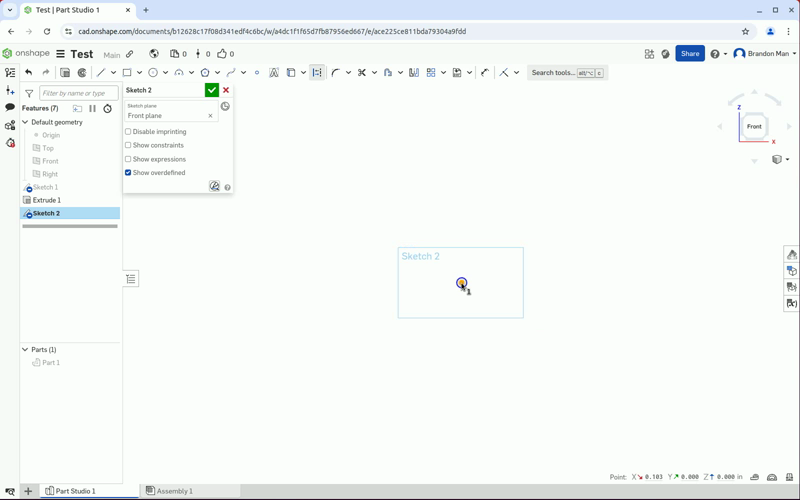
scroll(-6)
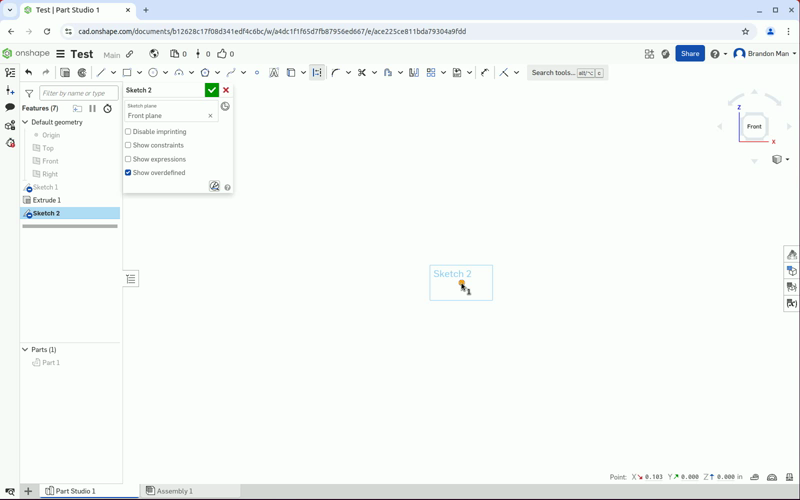
mouse_move(73, 352)
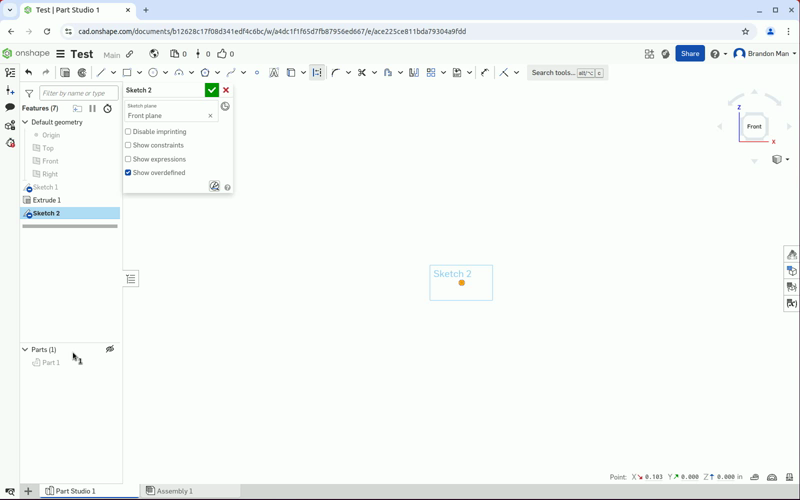
key(shift+y)
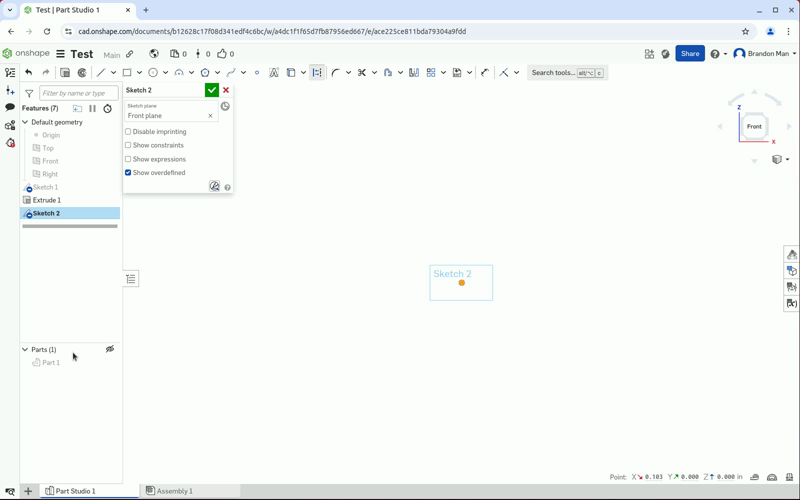
key(shift+e)
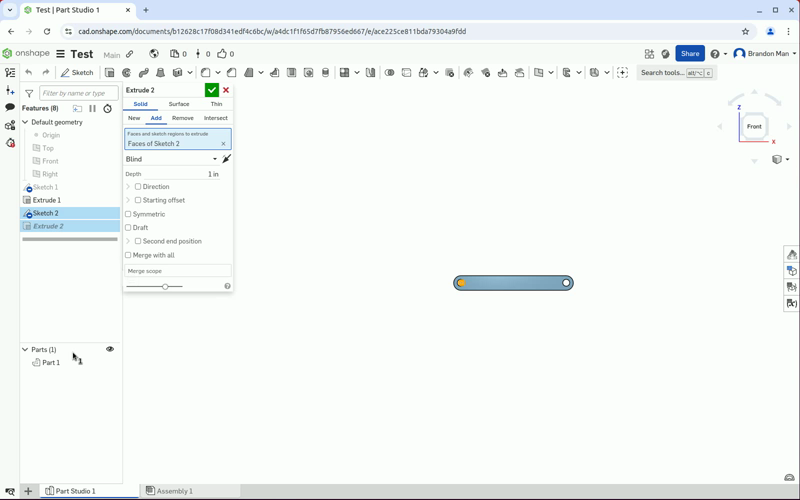
mouse_move(143, 106)
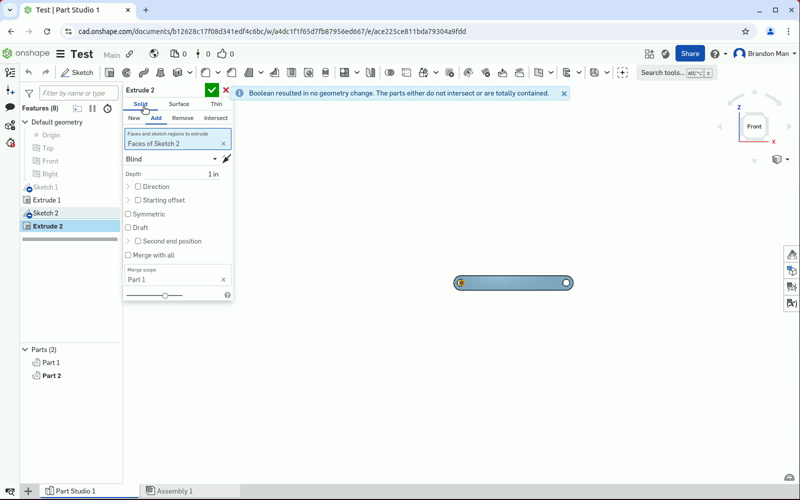
click(143, 106)
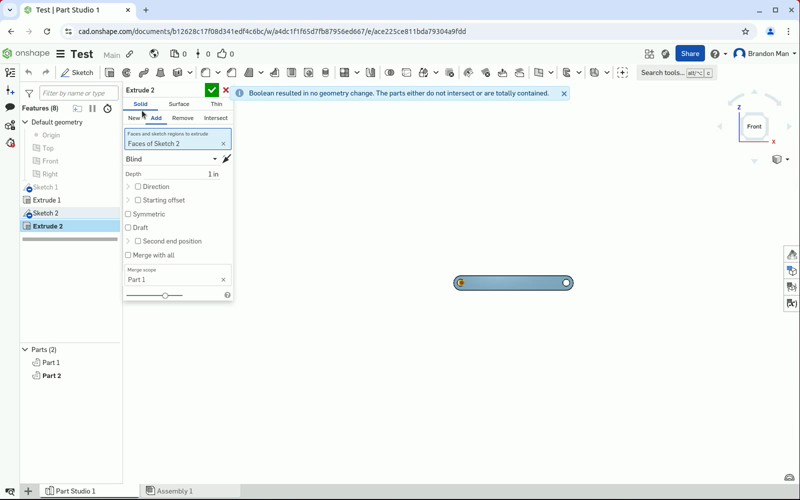
mouse_move(137, 120)
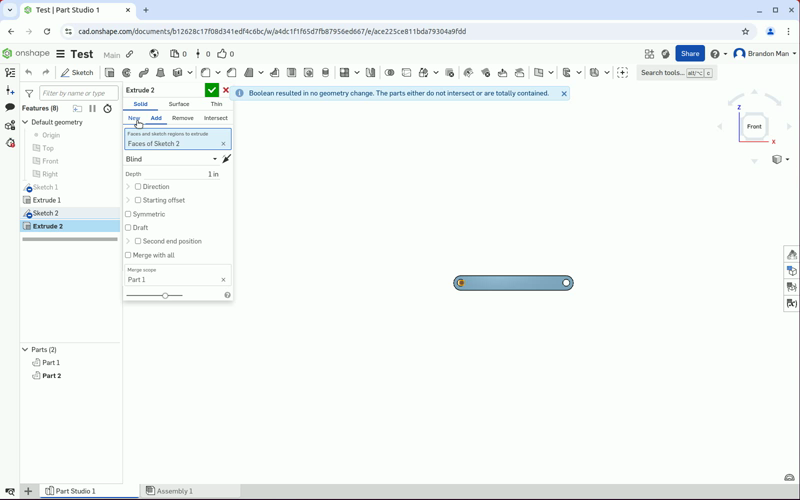
click(137, 120)
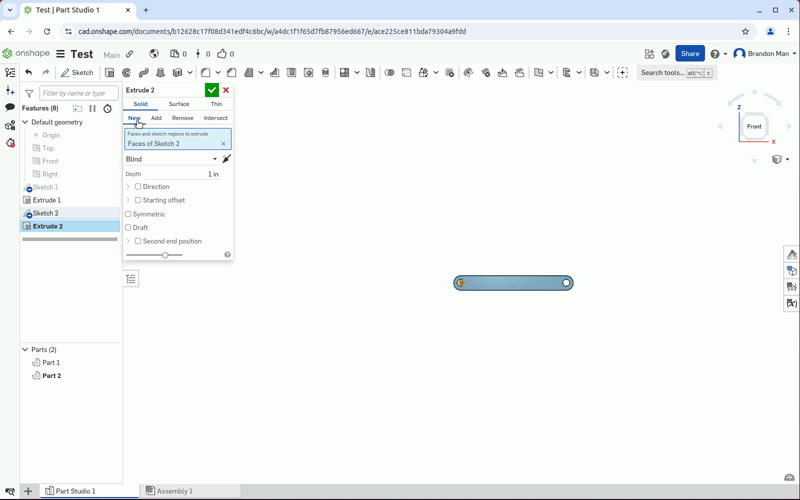
key(tab, 4)
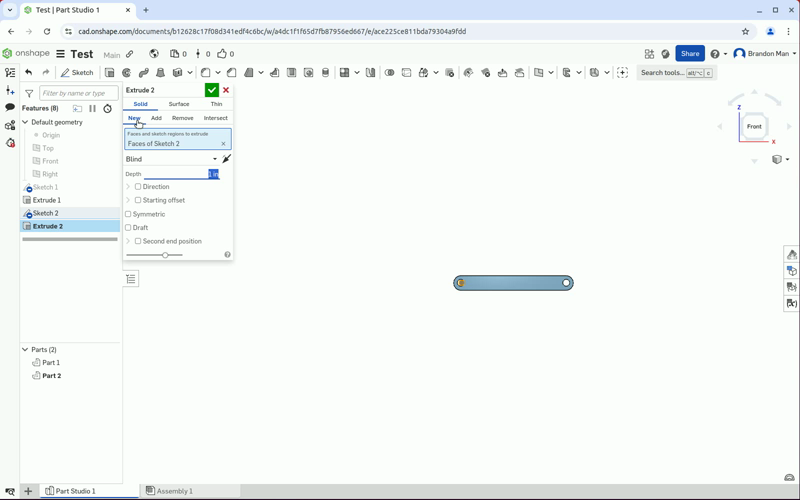
text(0.963)
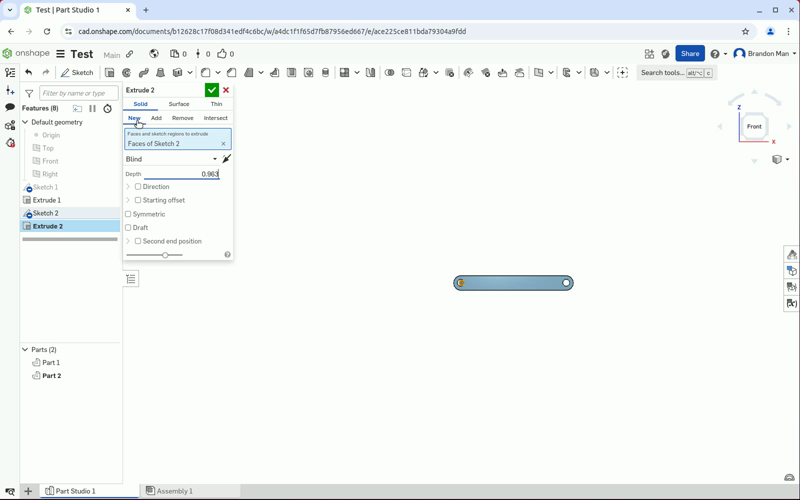
key(enter)
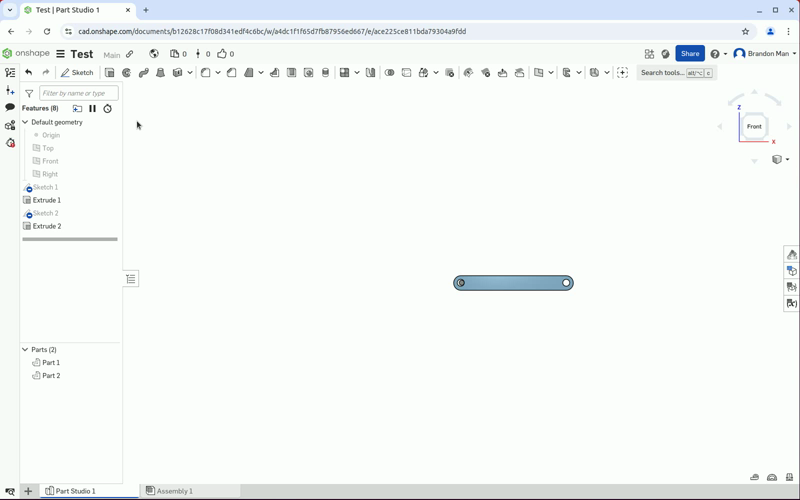
key(shift+h)
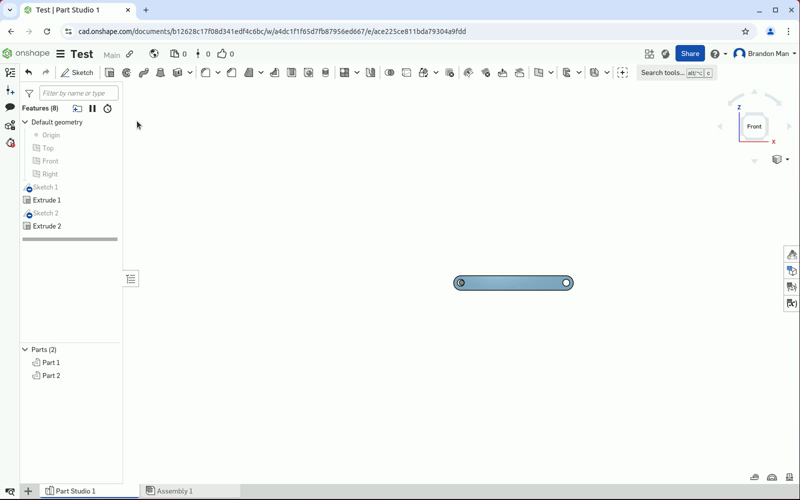
key(shift+h)
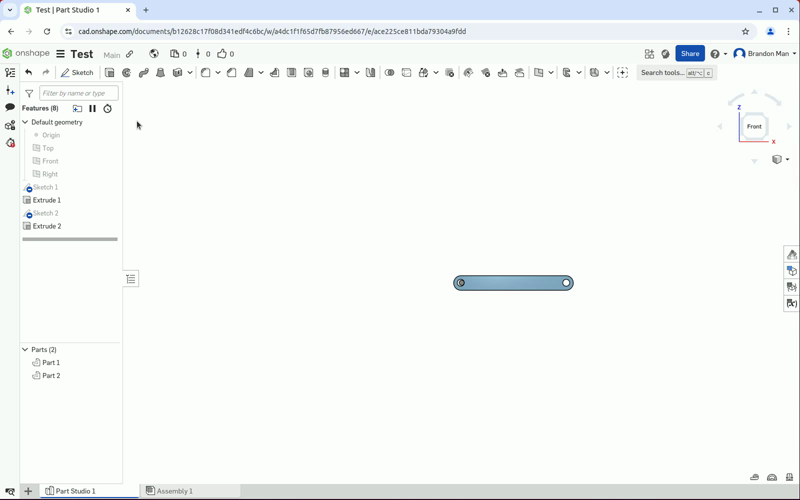
mouse_move(73, 189)
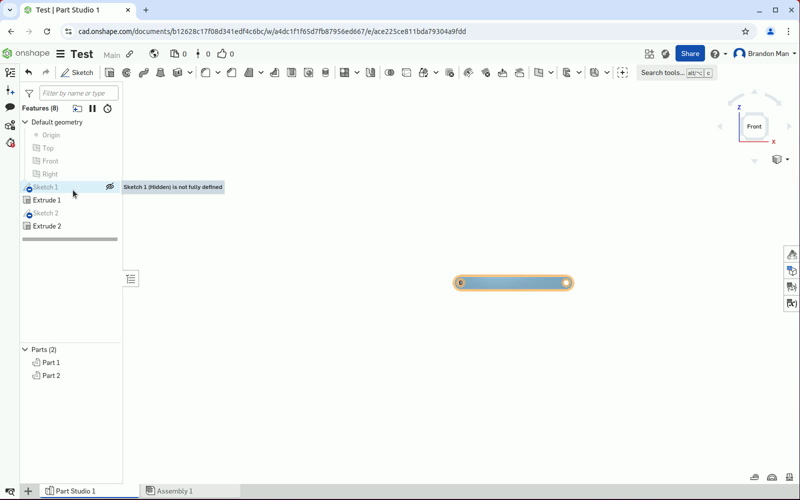
click(73, 189)
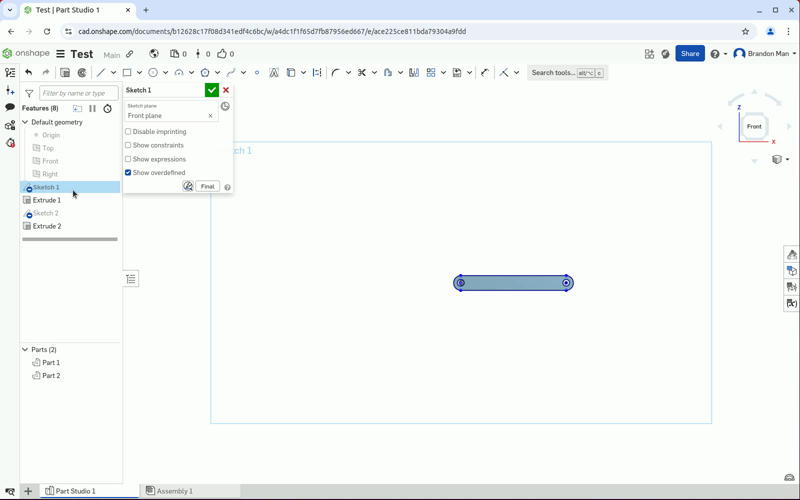
mouse_move(229, 92)
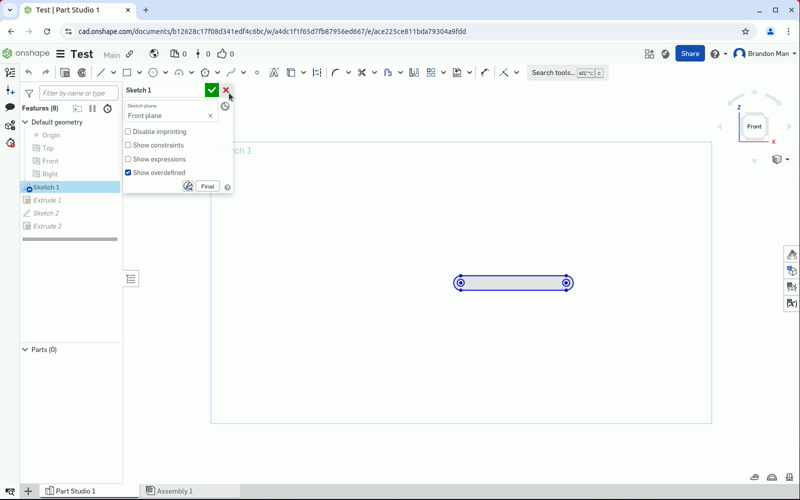
click(229, 92)
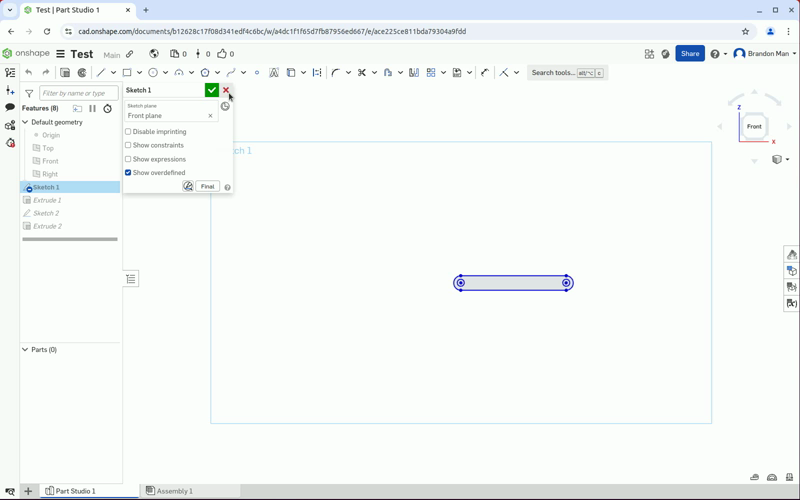
key(shift+s)
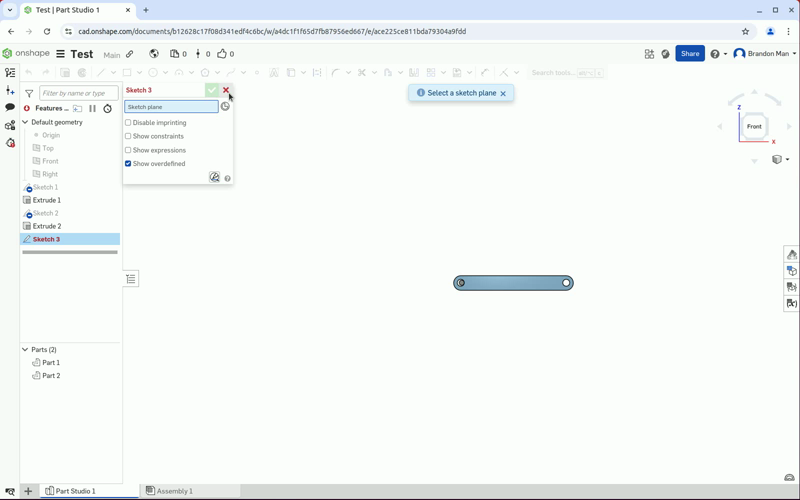
mouse_move(73, 163)
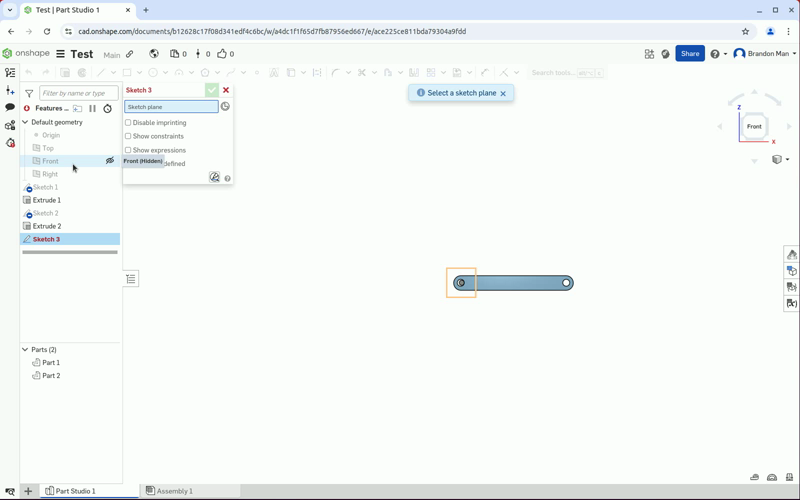
click(73, 163)
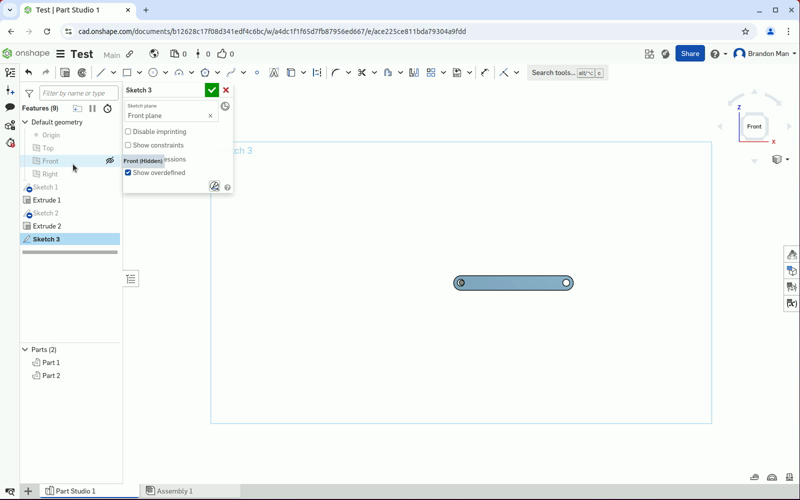
mouse_move(73, 352)
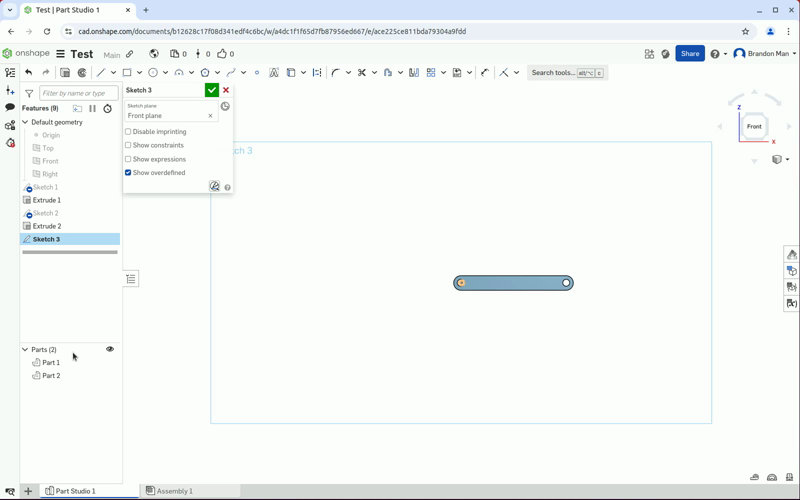
key(y)
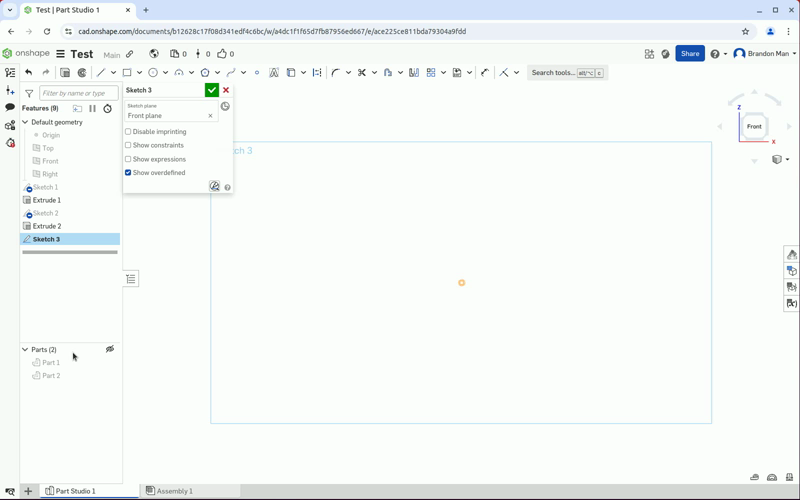
key(c)
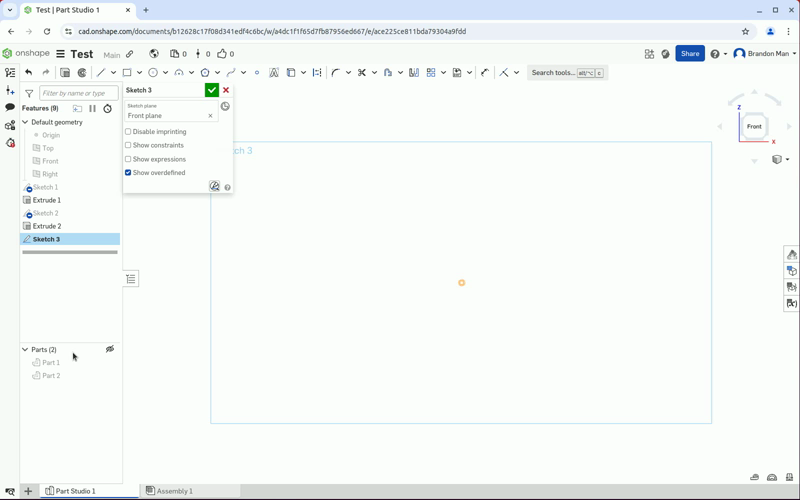
key_down(shift)
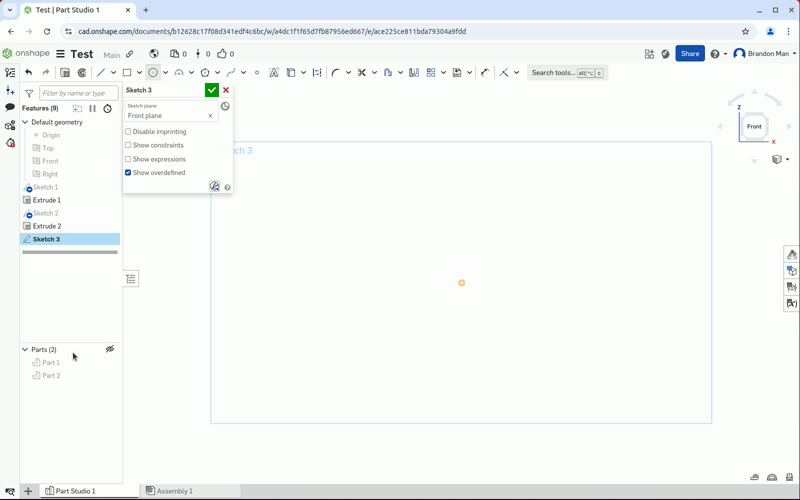
mouse_move(567, 282)
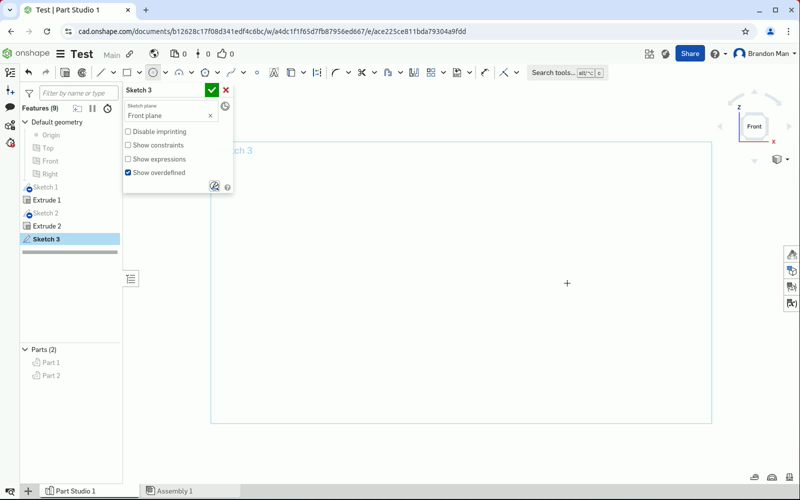
click(567, 282)
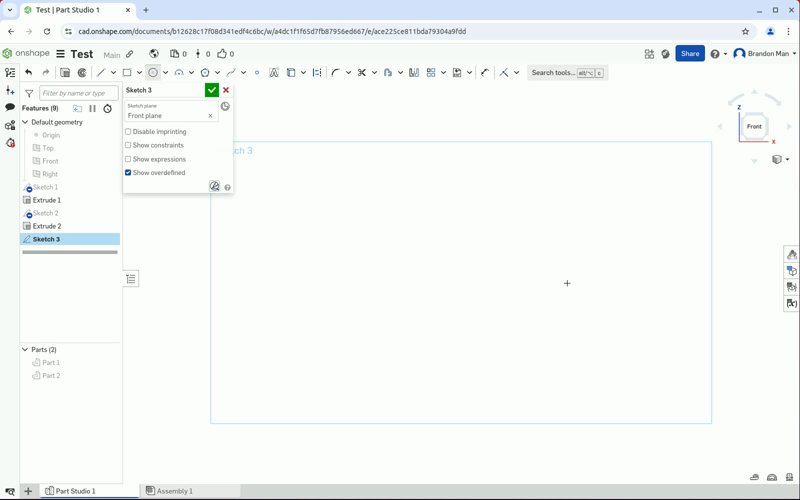
key_up(shift)
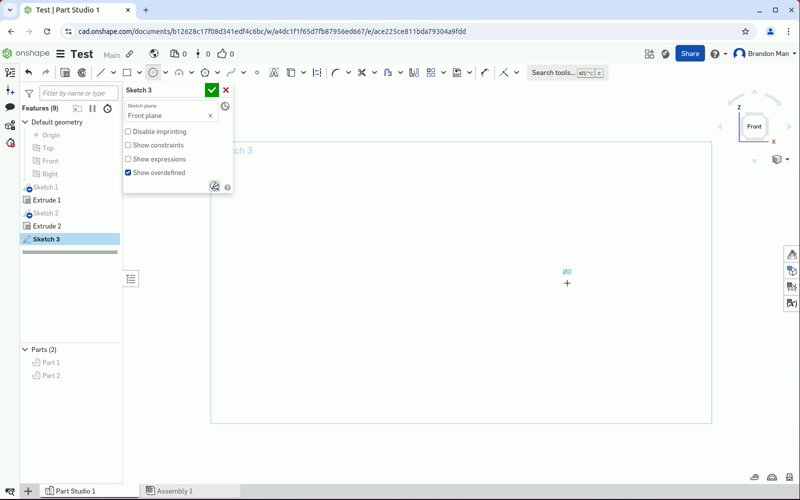
mouse_move(569, 282)
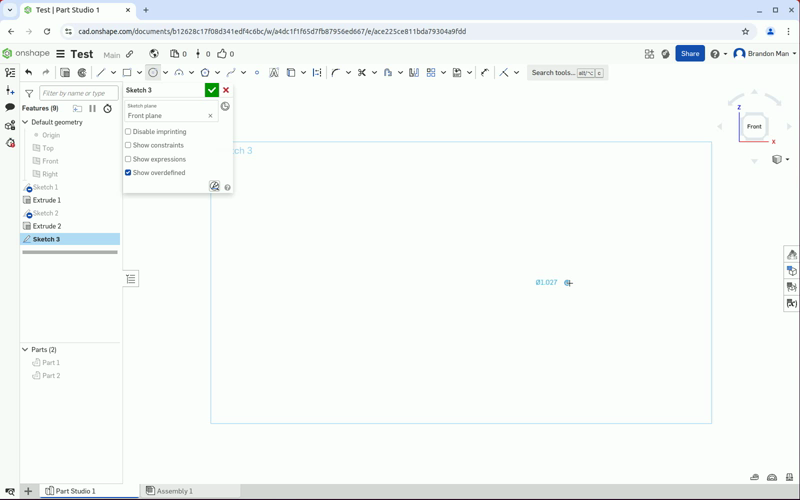
scroll(6)
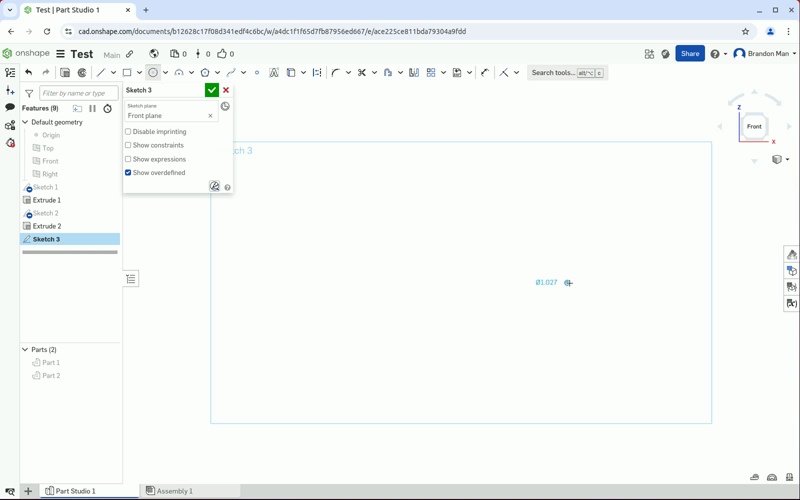
scroll(6)
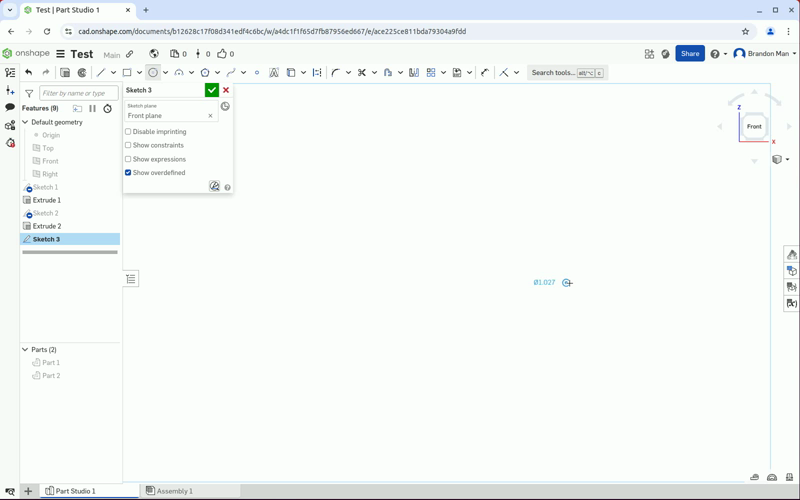
scroll(6)
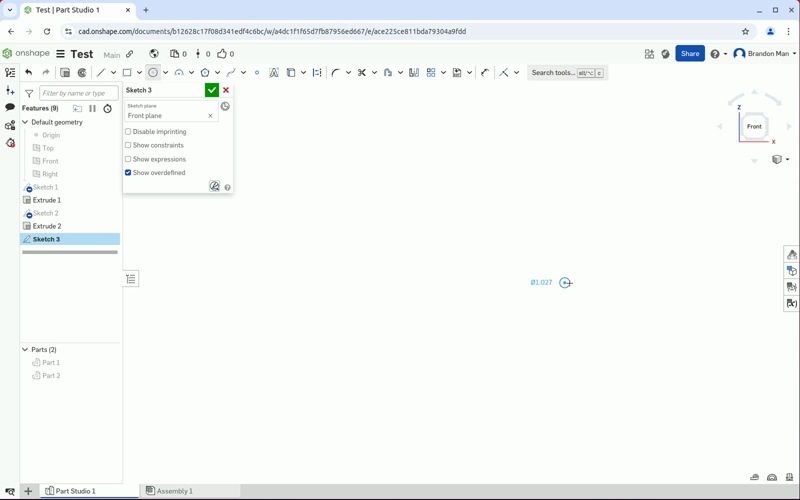
scroll(6)
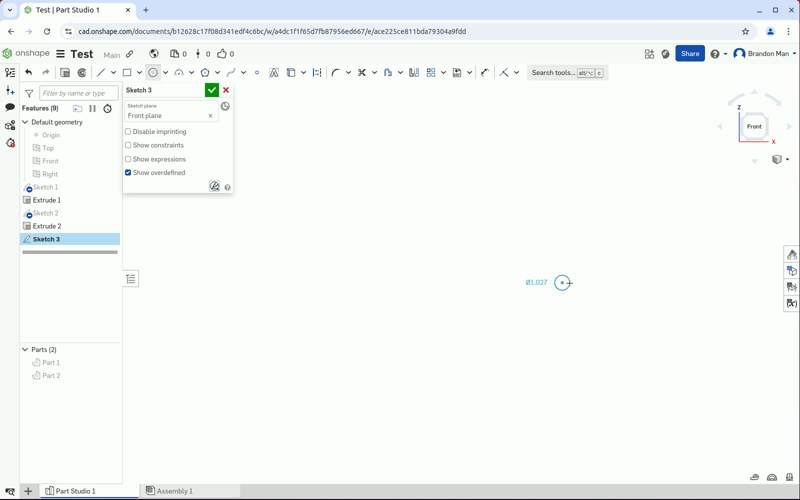
scroll(6)
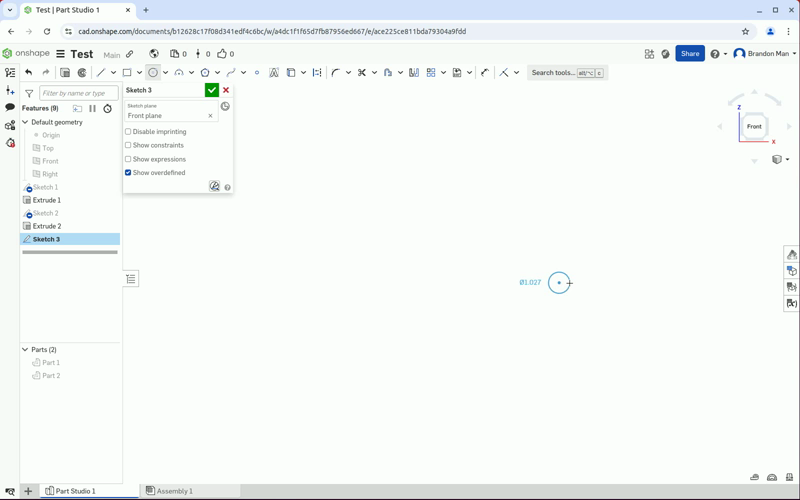
scroll(6)
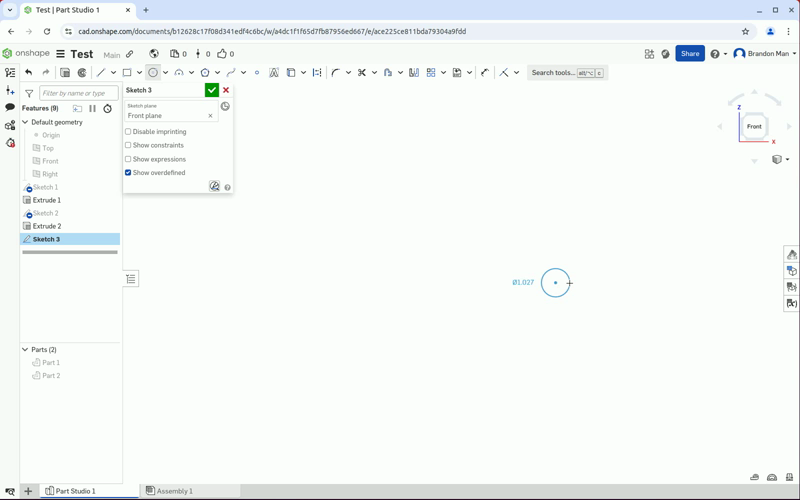
scroll(6)
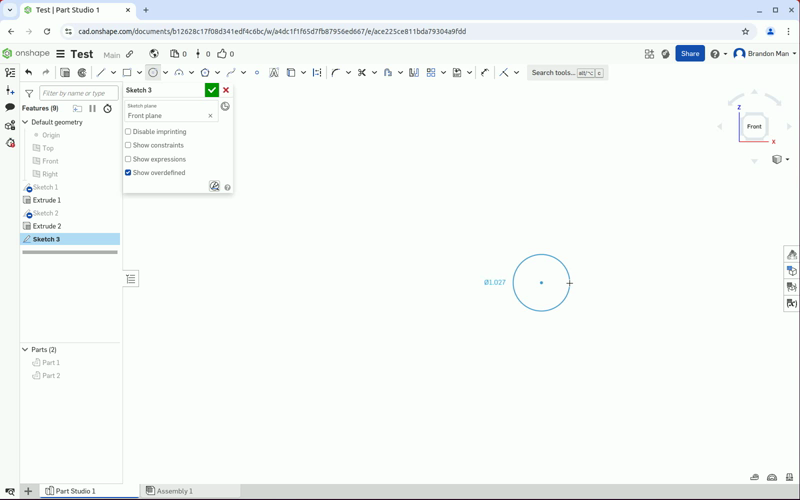
click(569, 282)
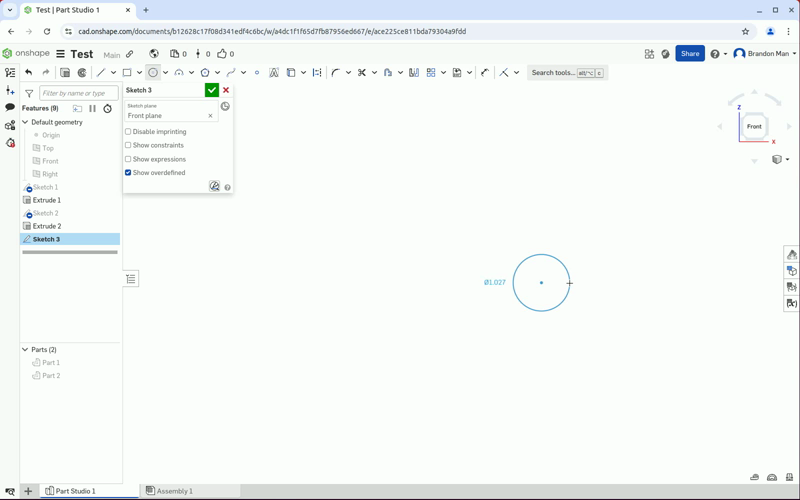
scroll(-6)
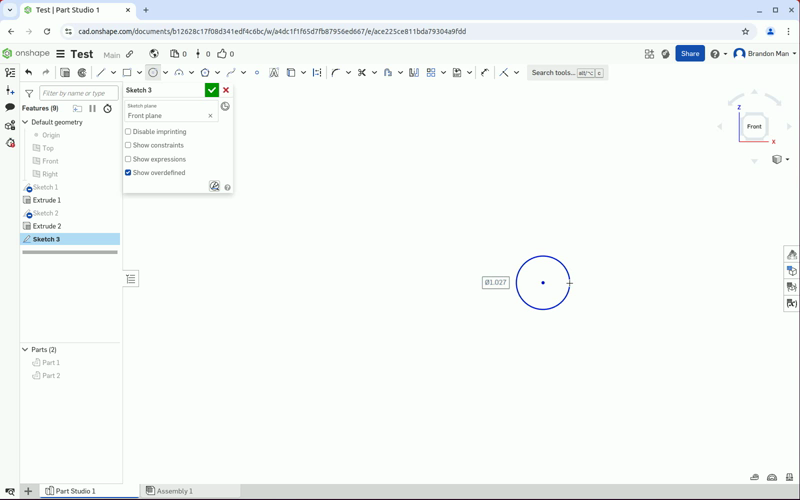
scroll(-6)
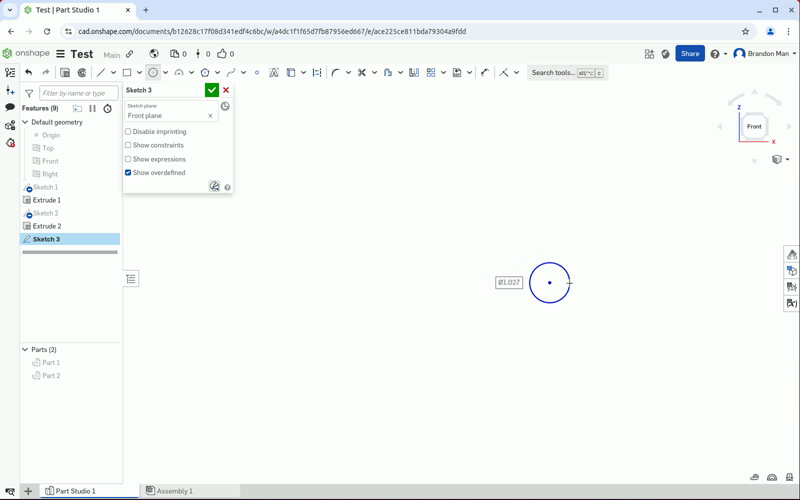
scroll(-6)
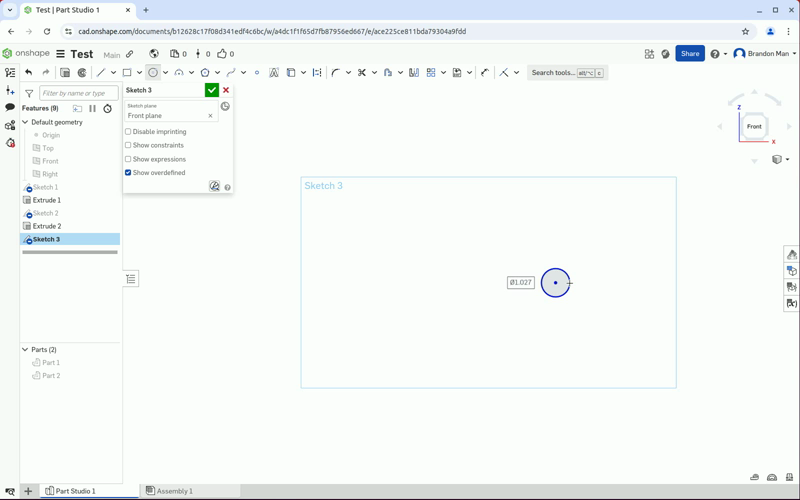
scroll(-6)
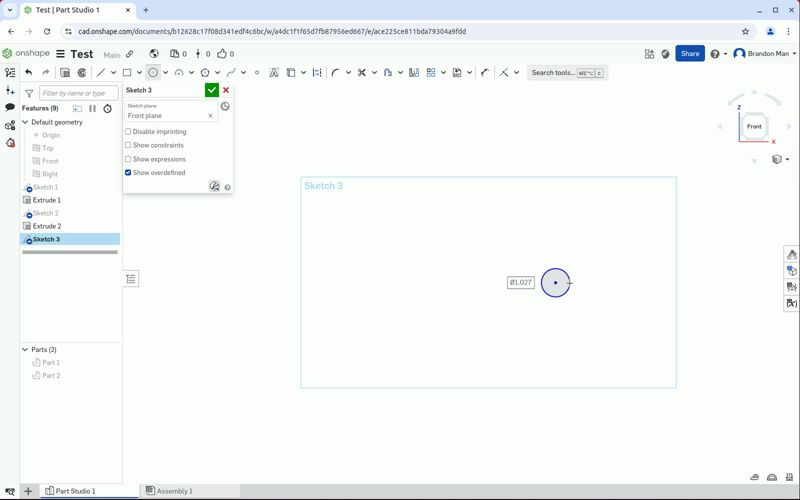
scroll(-6)
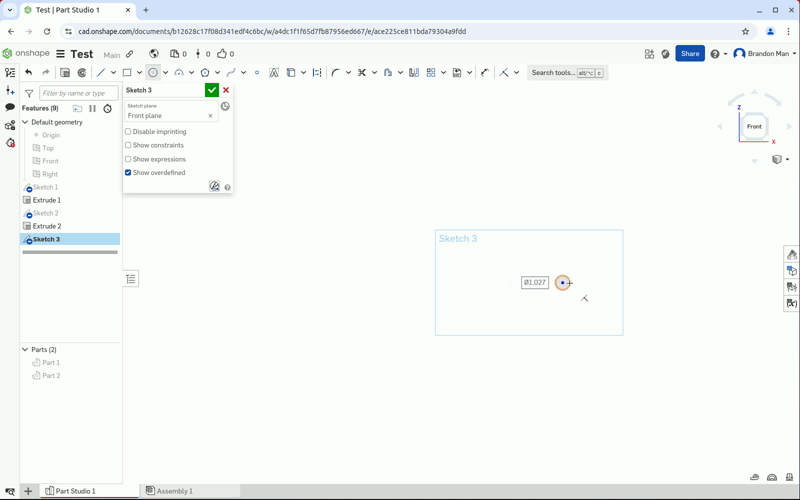
scroll(-6)
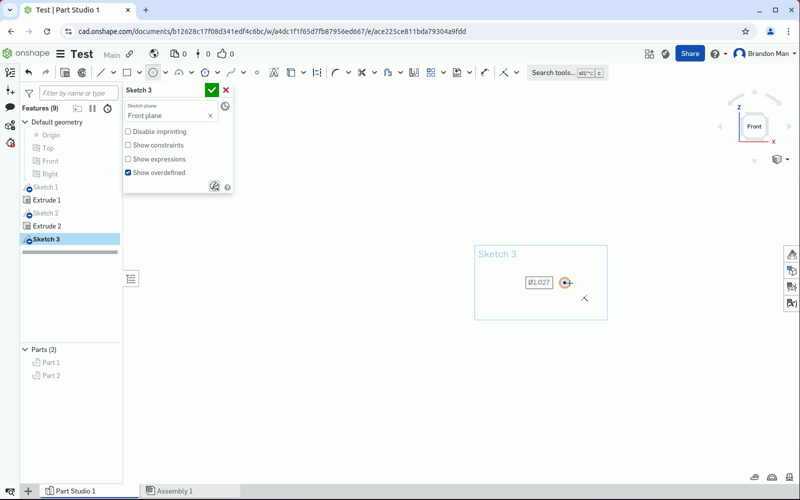
scroll(-6)
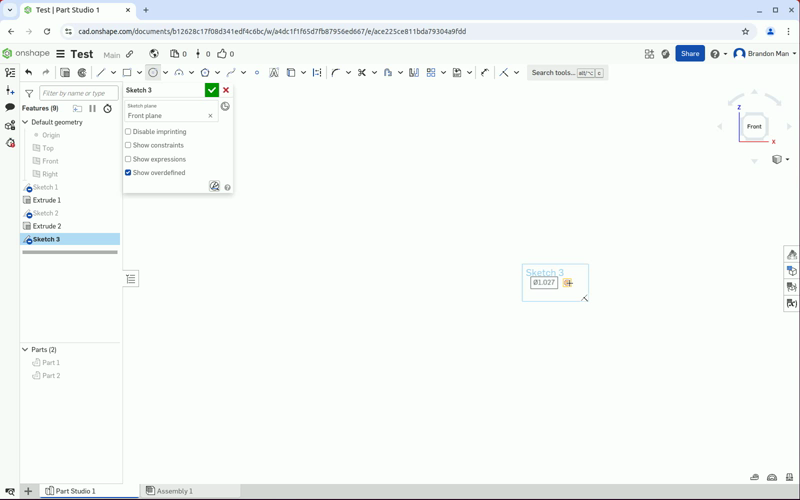
key(esc)
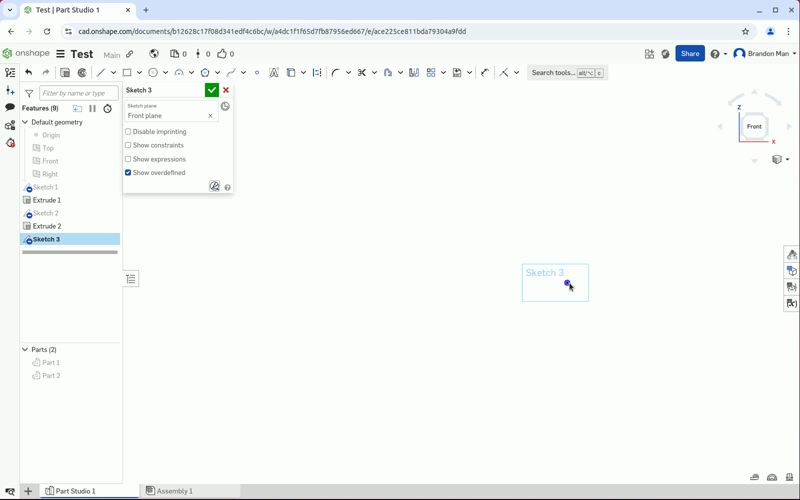
mouse_move(569, 283)
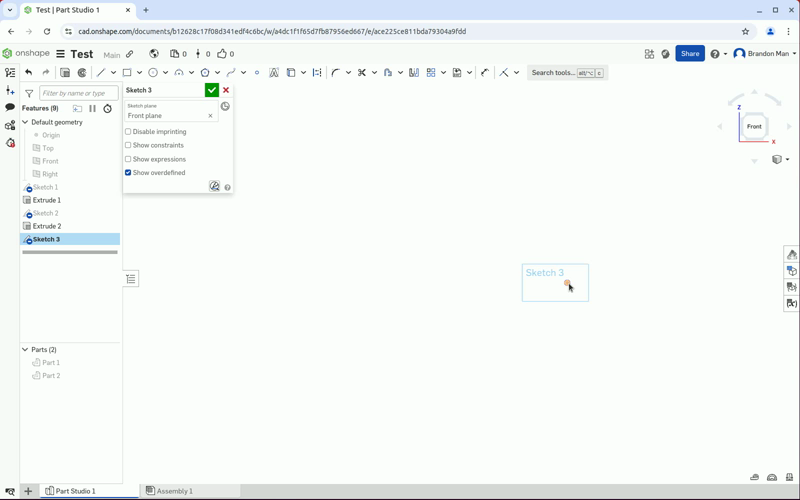
scroll(6)
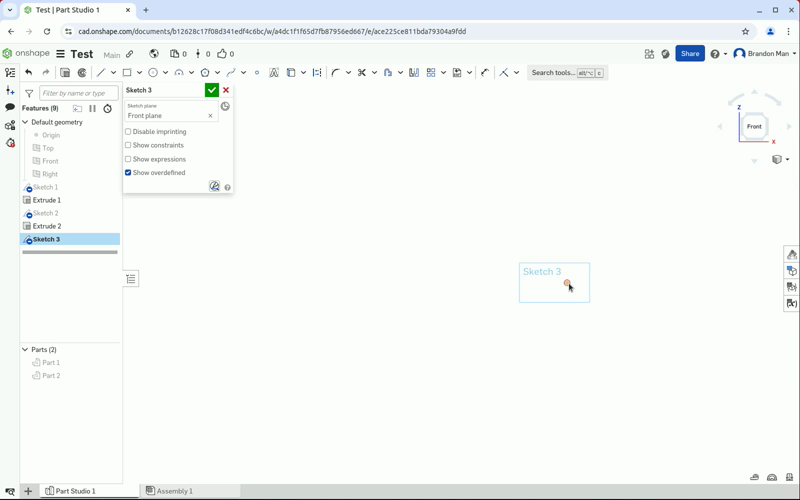
scroll(6)
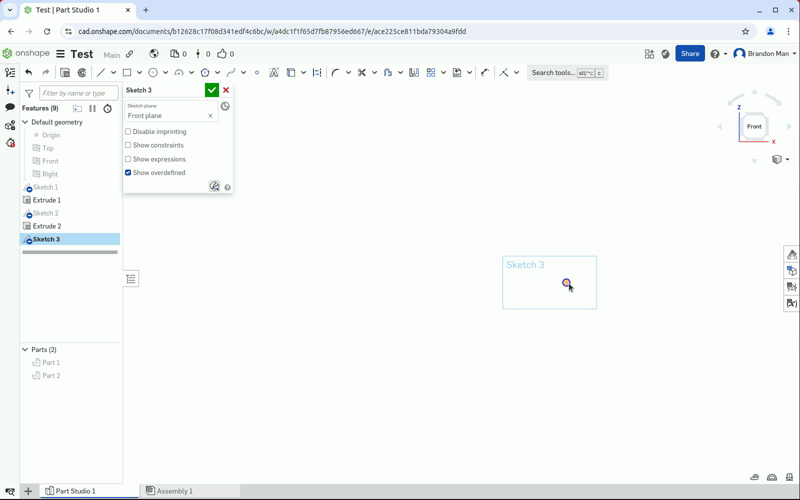
scroll(6)
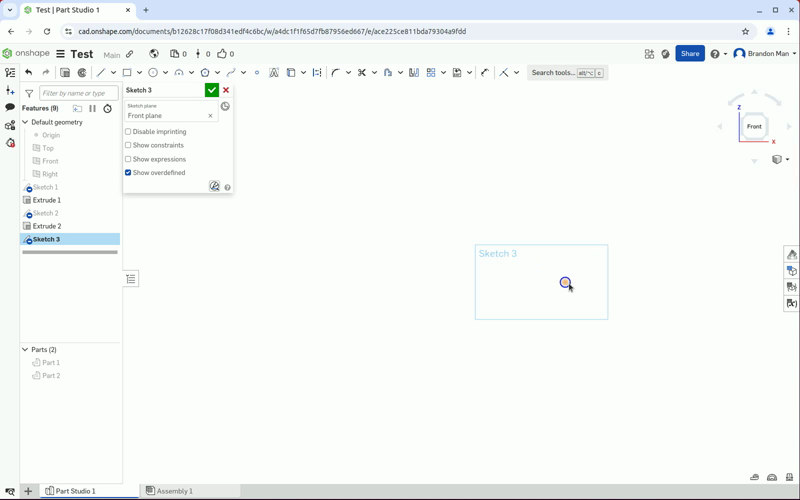
scroll(6)
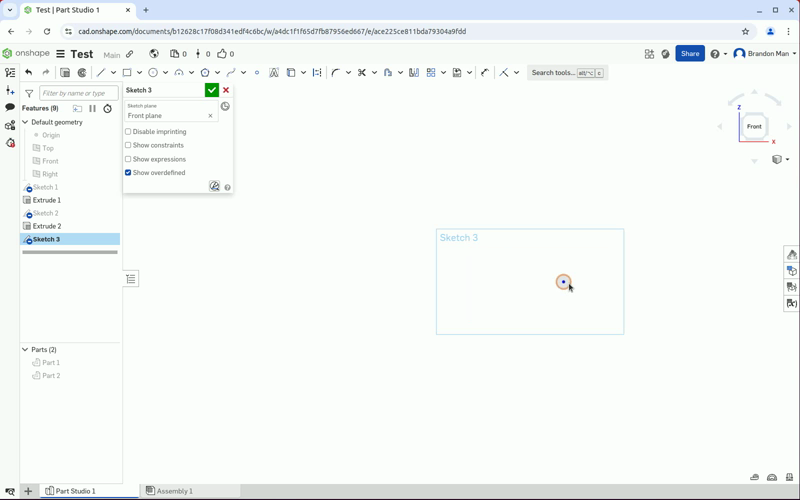
scroll(6)
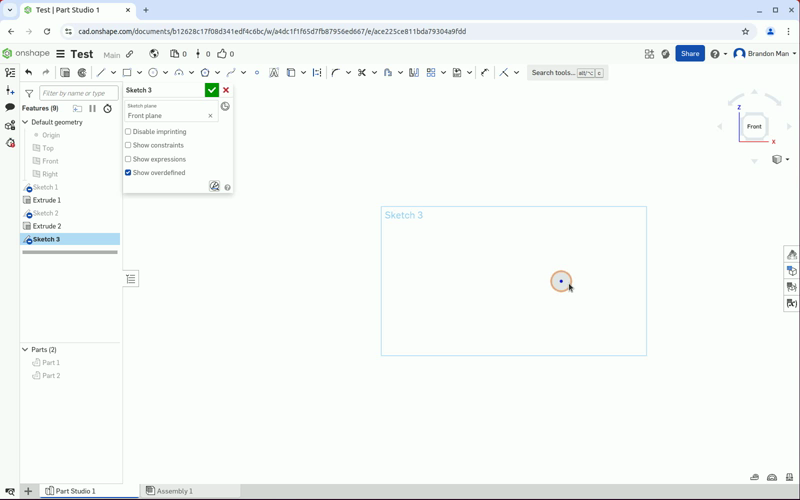
scroll(6)
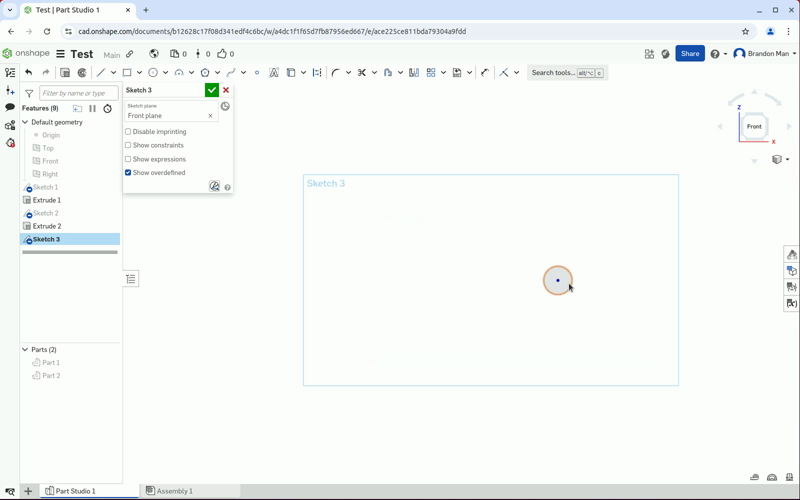
scroll(6)
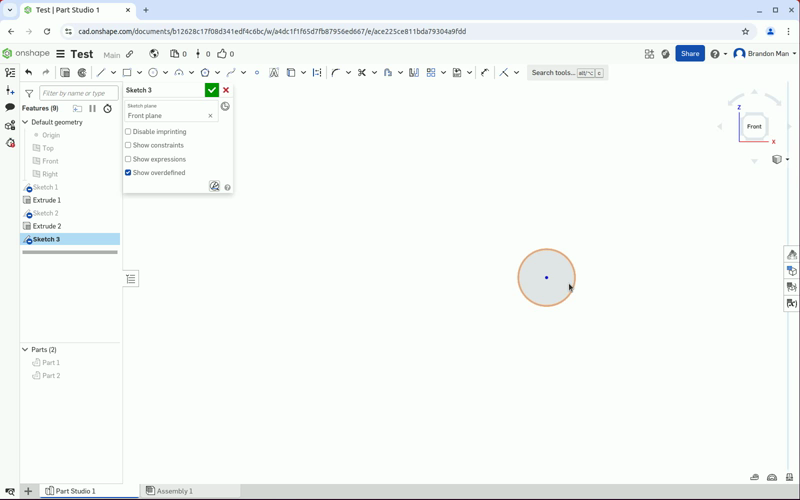
click(569, 283)
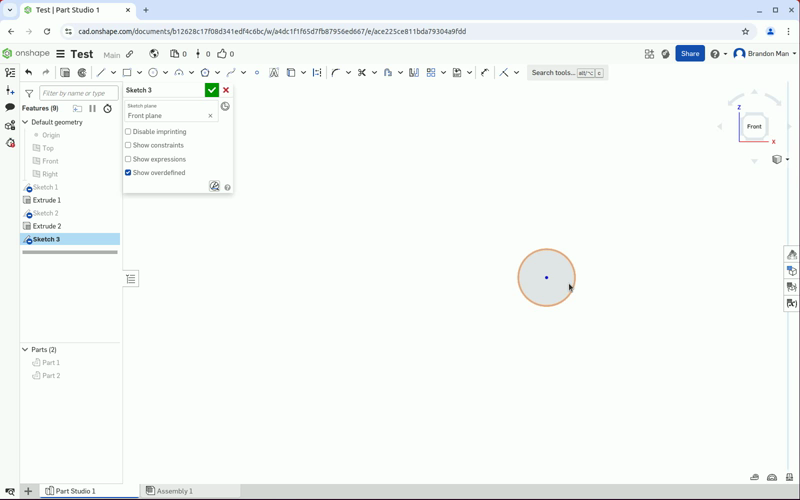
scroll(-6)
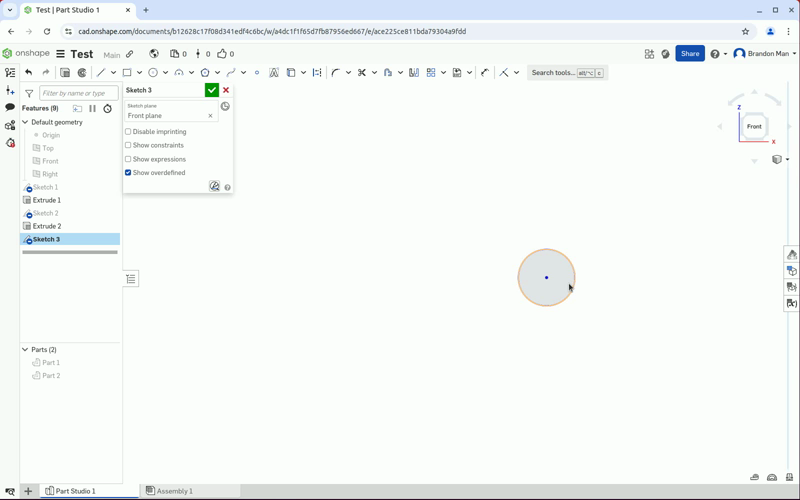
scroll(-6)
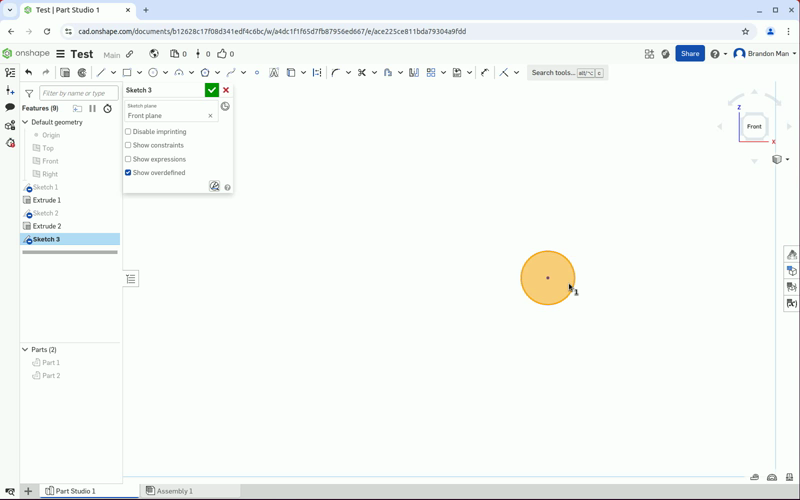
scroll(-6)
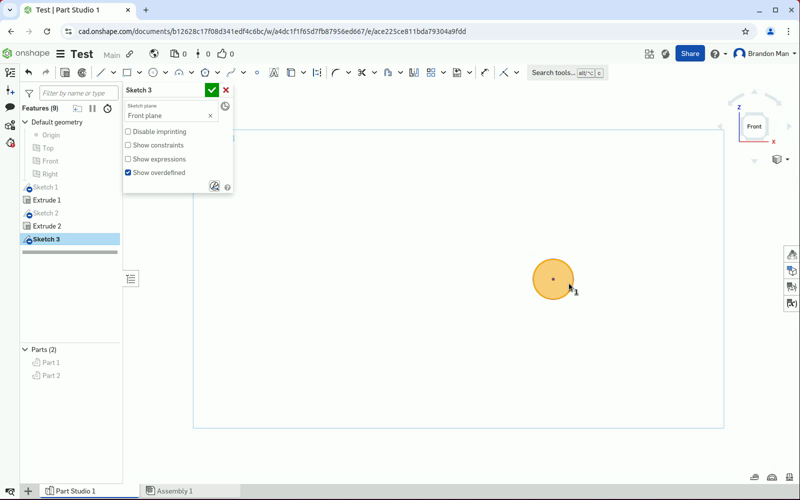
scroll(-6)
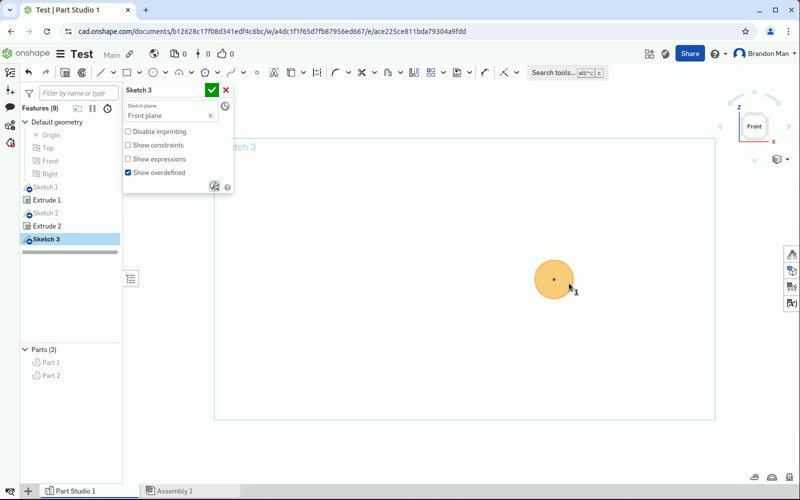
scroll(-6)
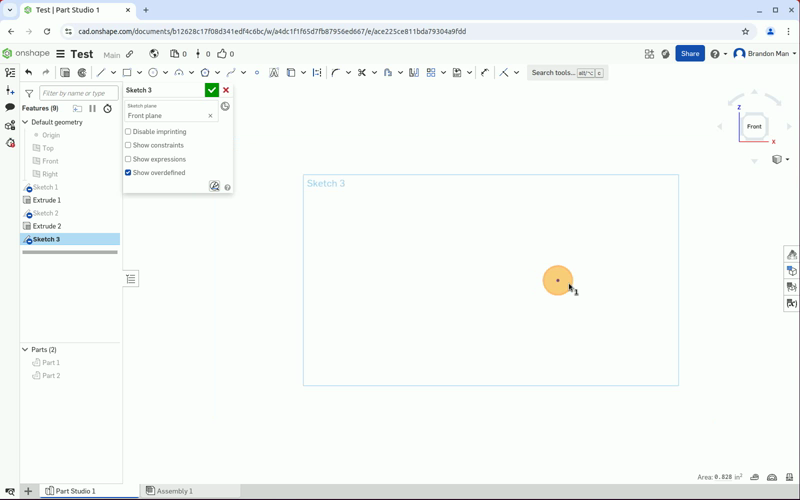
scroll(-6)
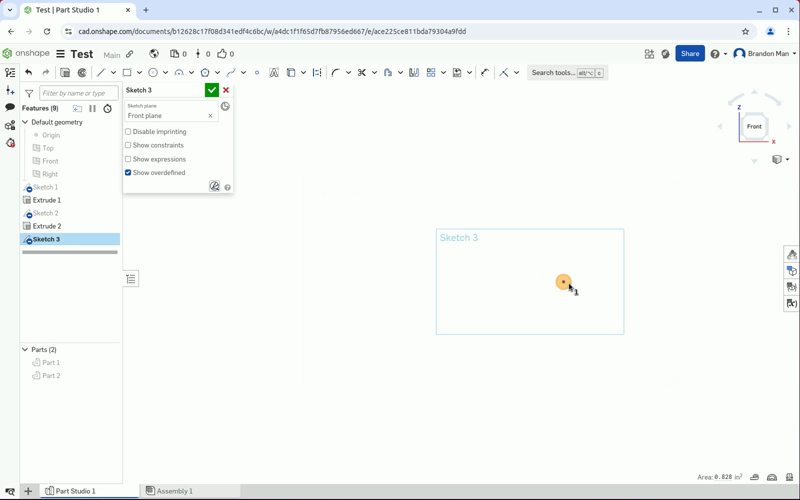
scroll(-6)
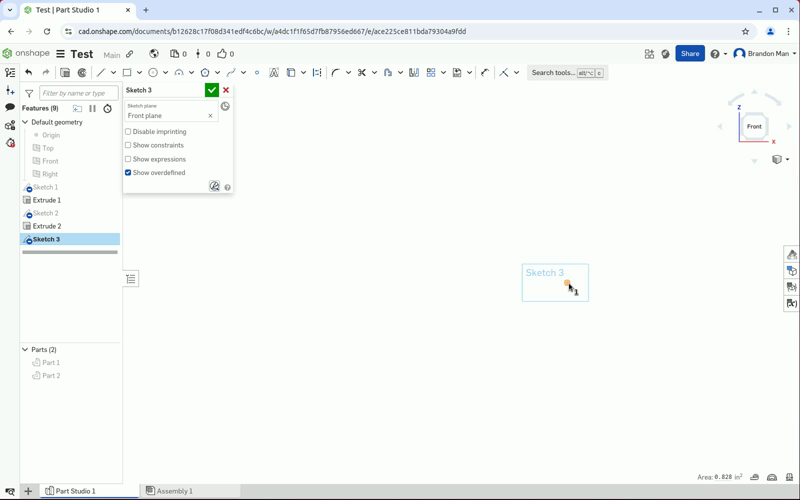
mouse_move(73, 352)
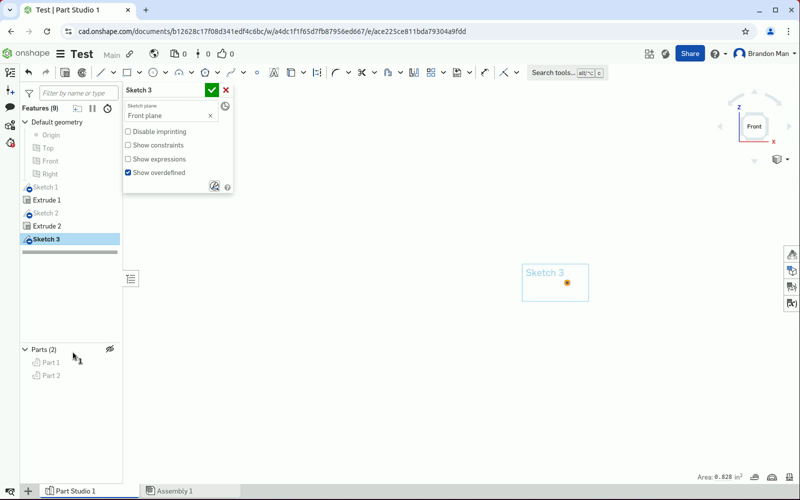
key(shift+y)
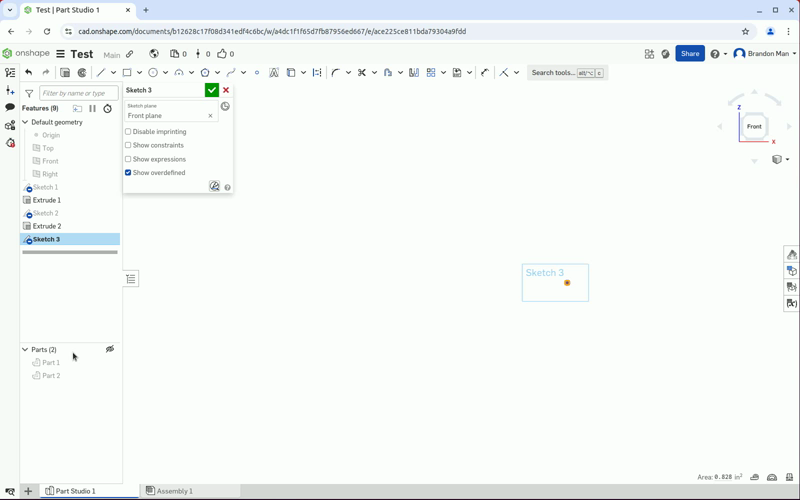
key(shift+e)
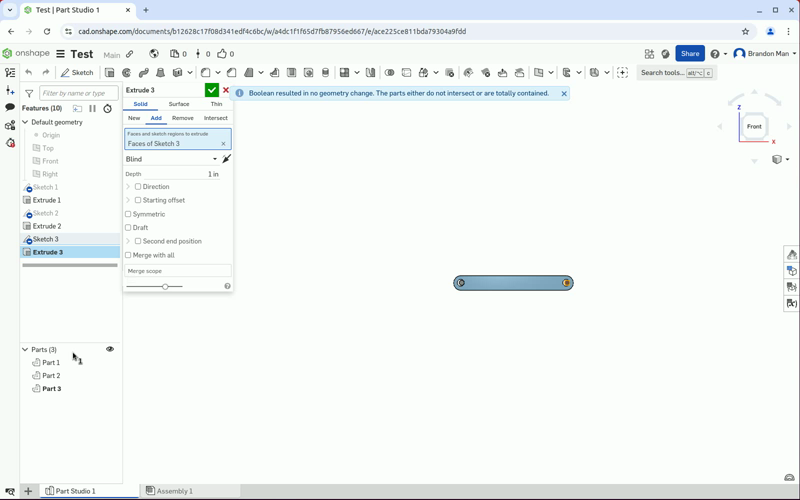
mouse_move(143, 106)
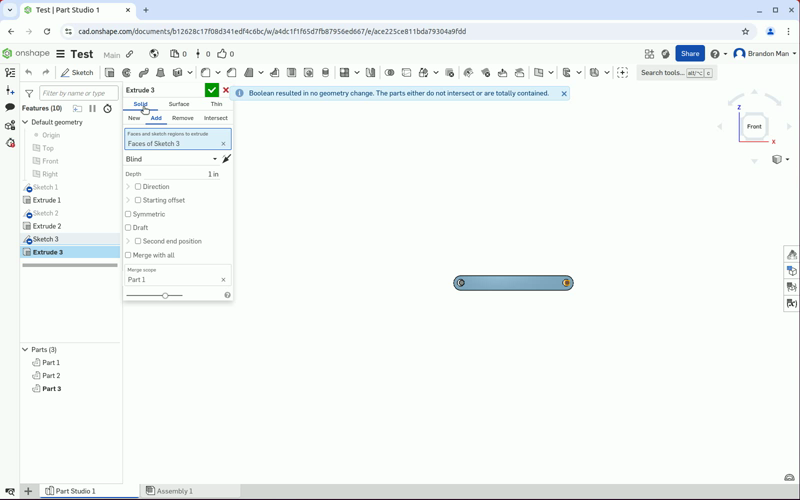
click(143, 106)
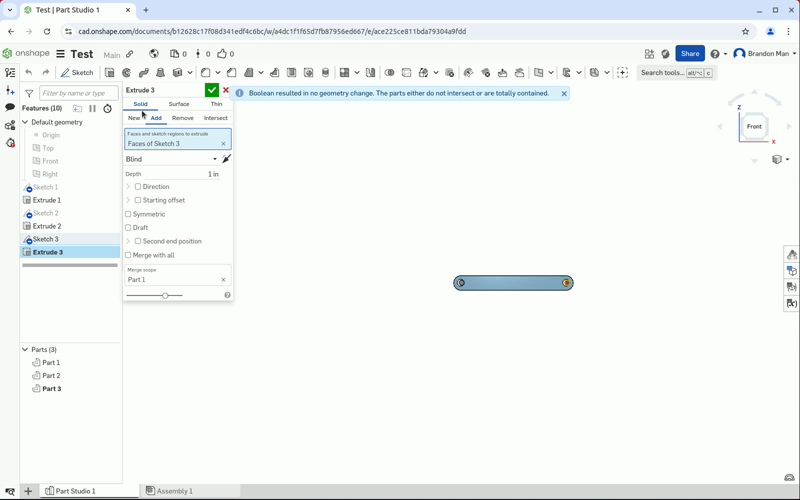
mouse_move(137, 120)
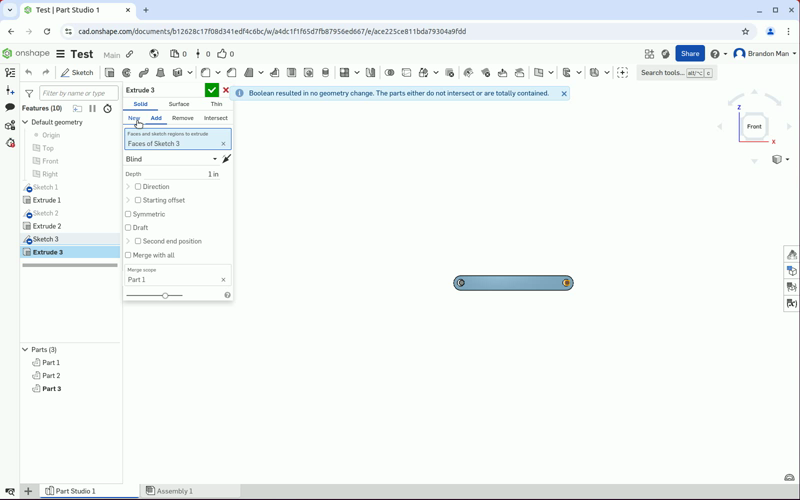
click(137, 120)
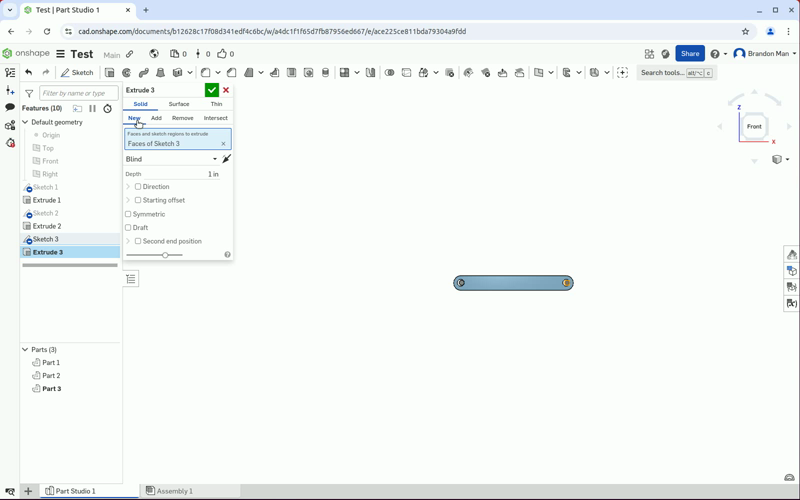
key(tab, 4)
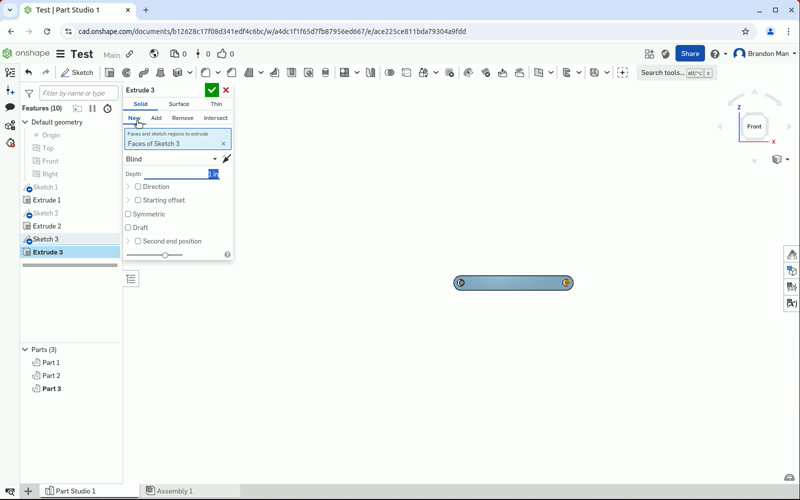
text(0.963)
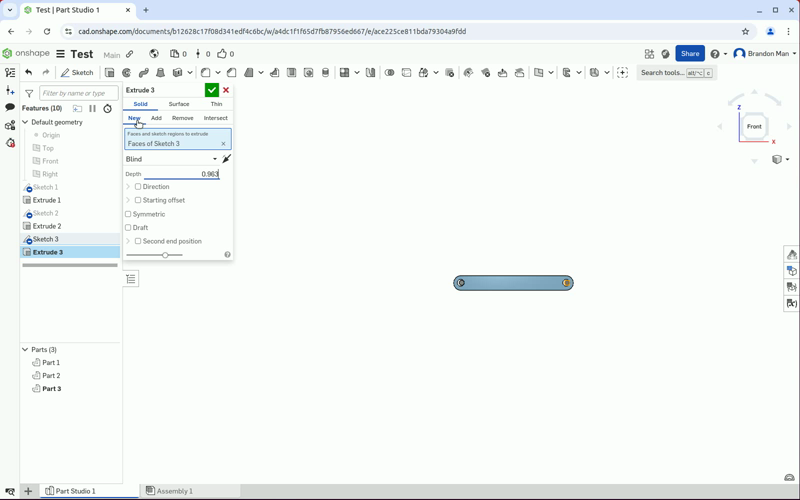
key(enter)
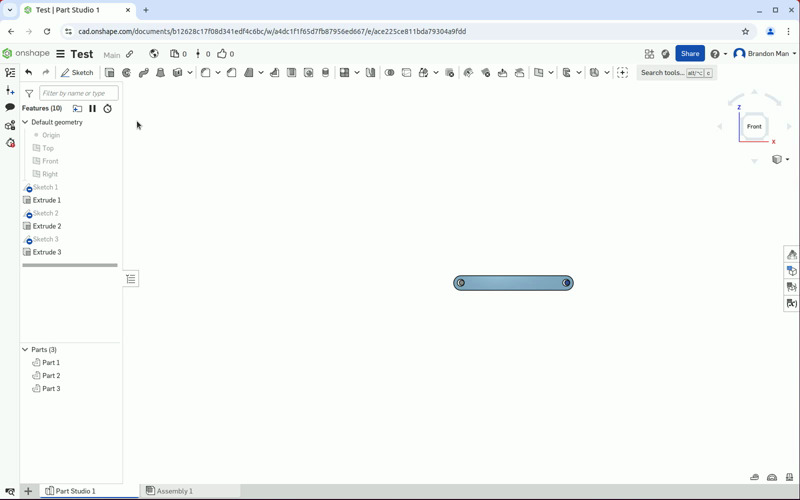
key(shift+h)
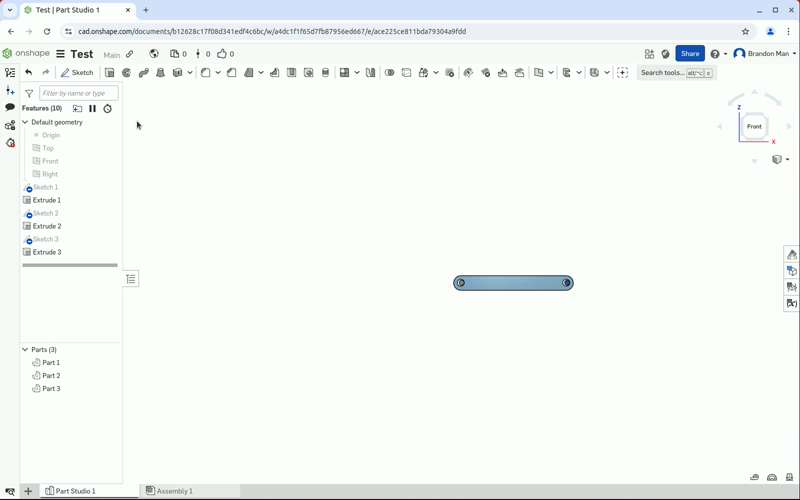
key(shift+h)
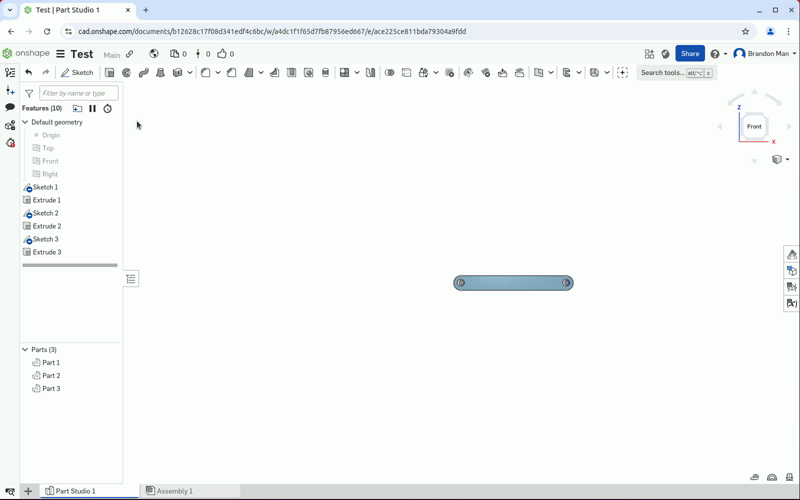
key(shift+7)
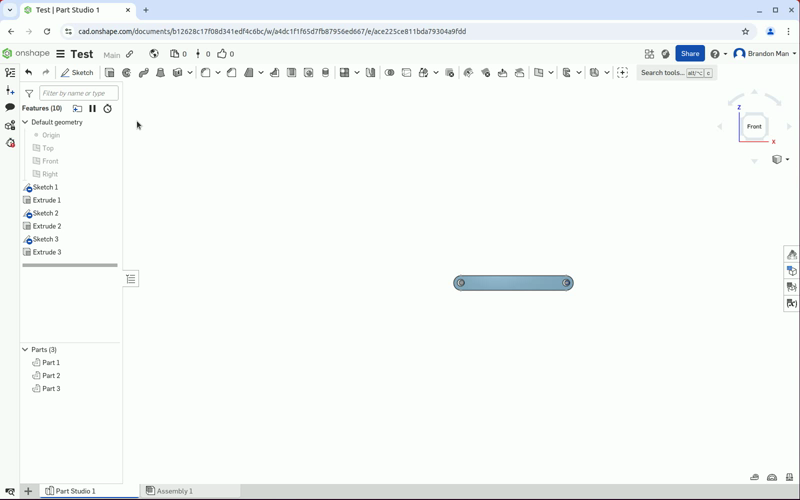
key(left, 2)
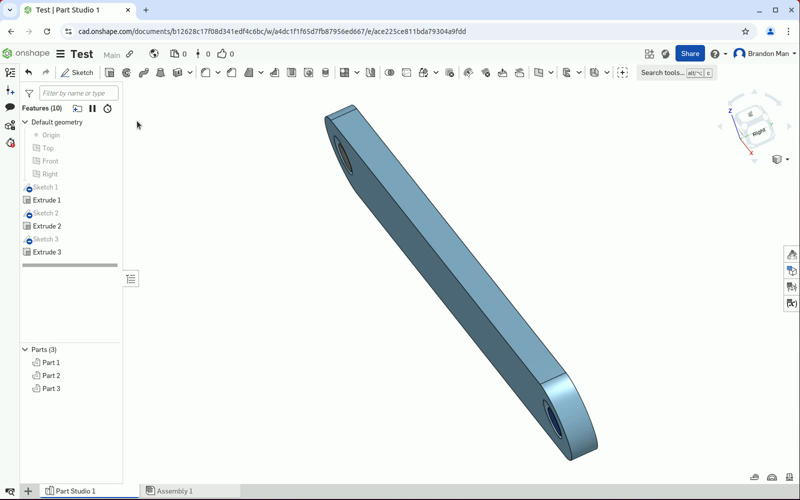
key(down, 2)
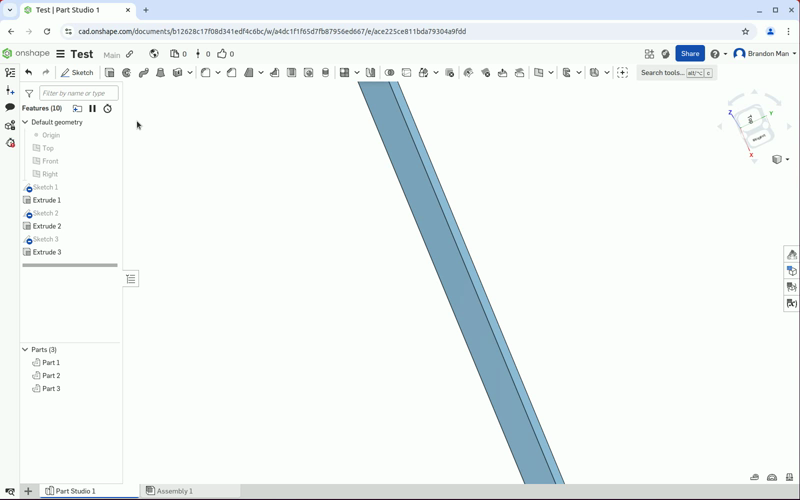
key(up, 2)
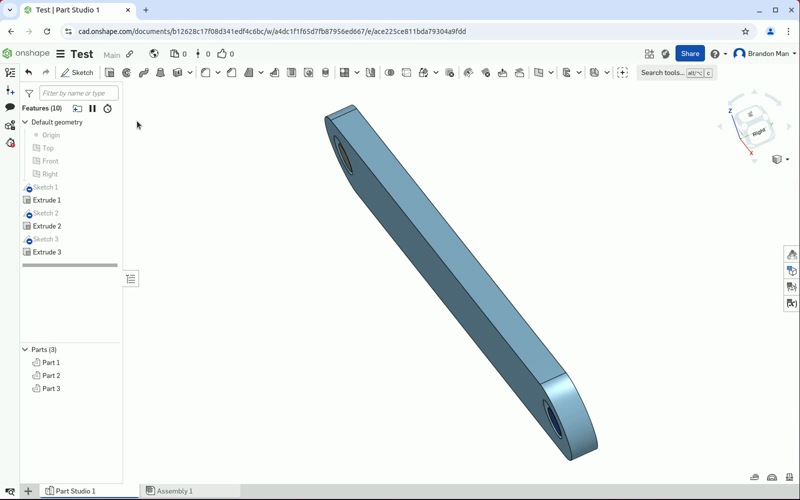
key(right, 2)
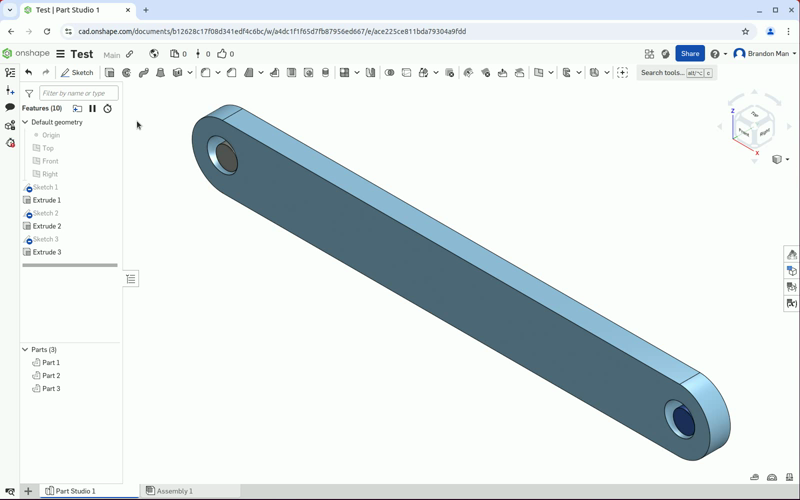
mouse_move(73, 189)
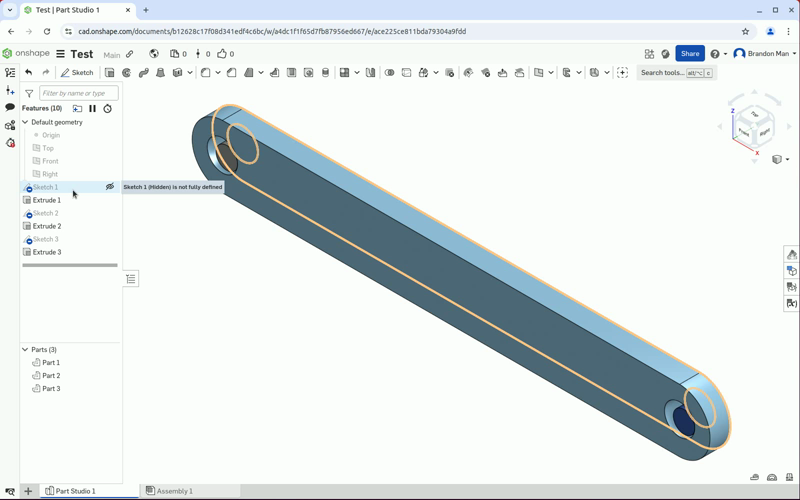
click(73, 189)